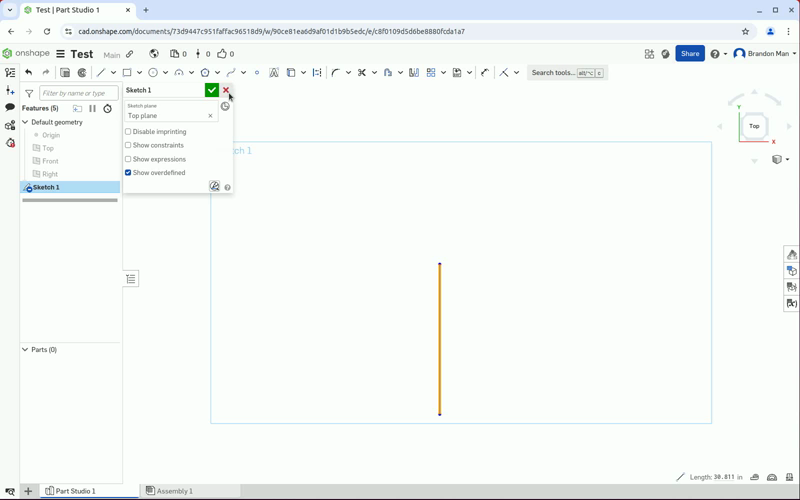
key(shift+h)
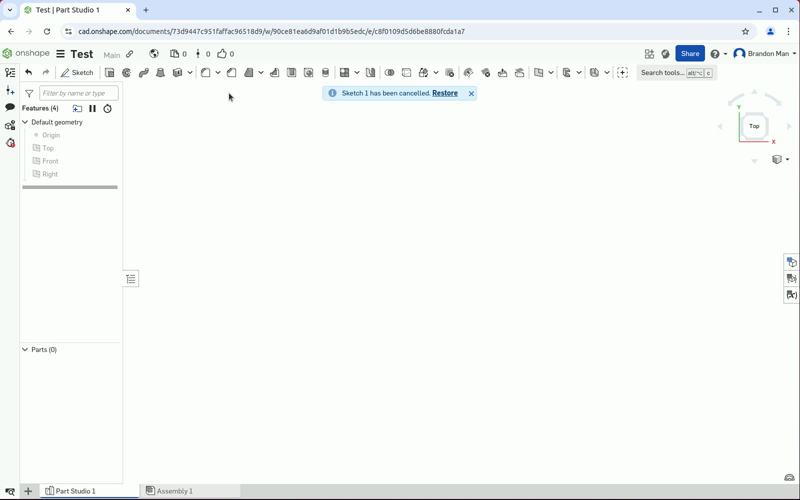
mouse_move(73, 352)
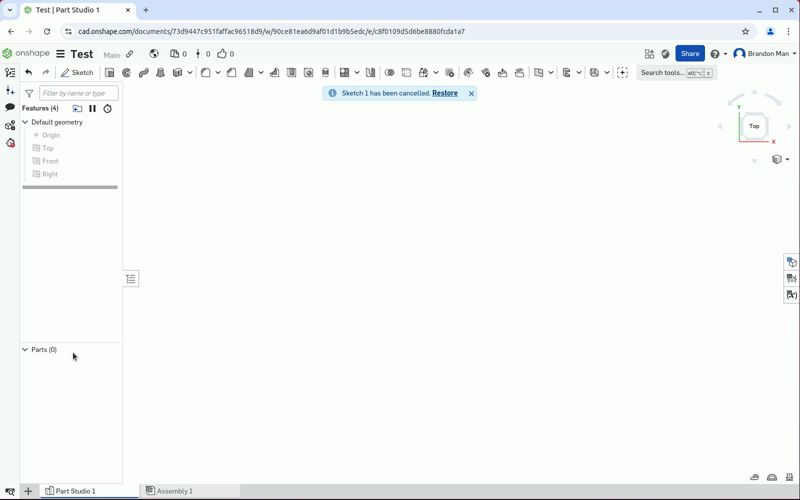
key(y)
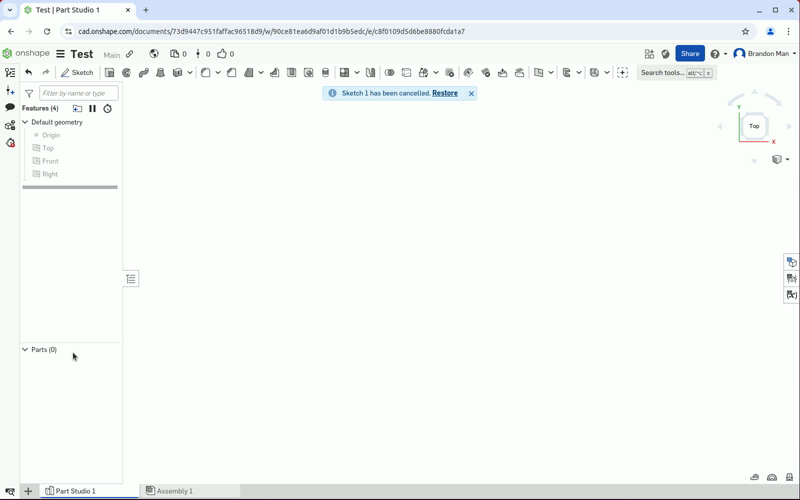
key(shift+p)
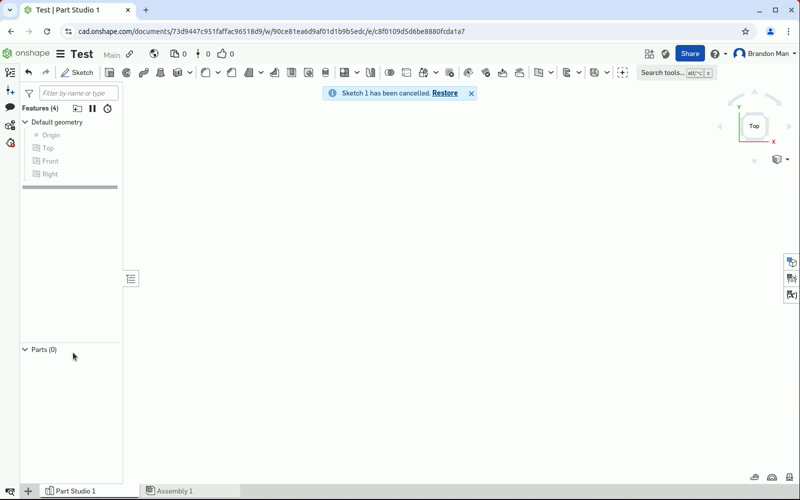
key(space)
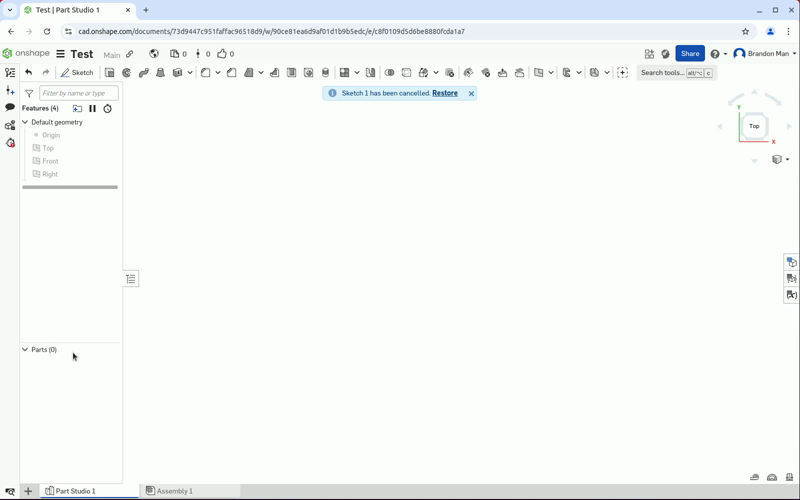
key_down(shift)
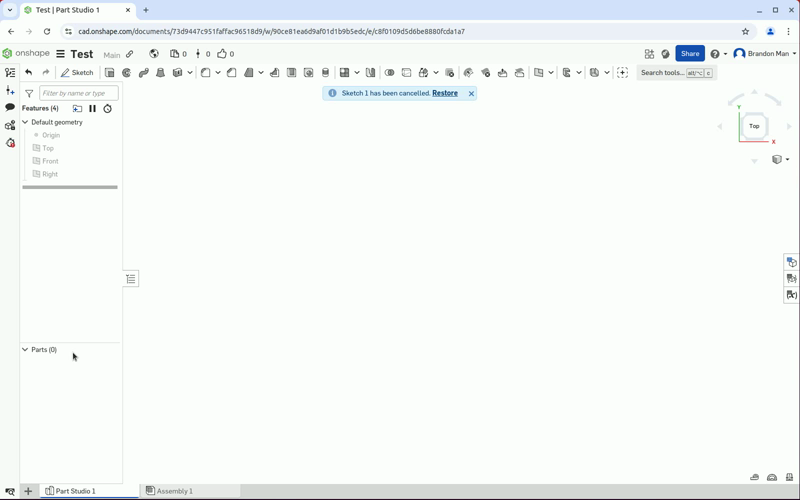
key(up)
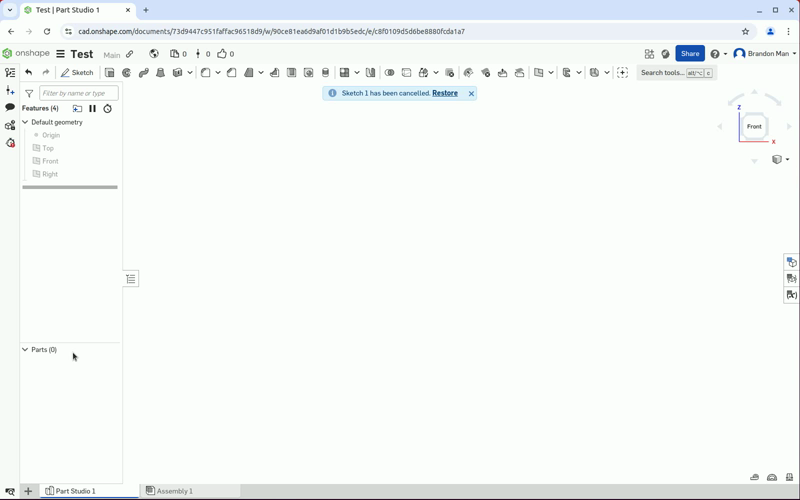
key_up(shift)
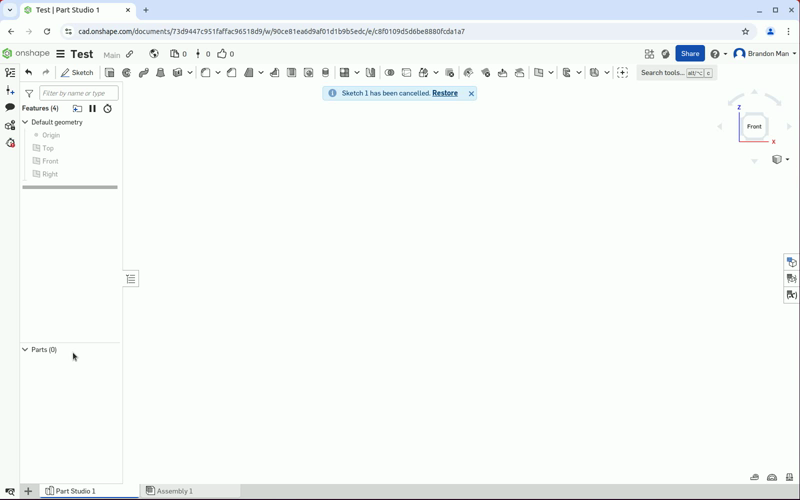
mouse_move(73, 352)
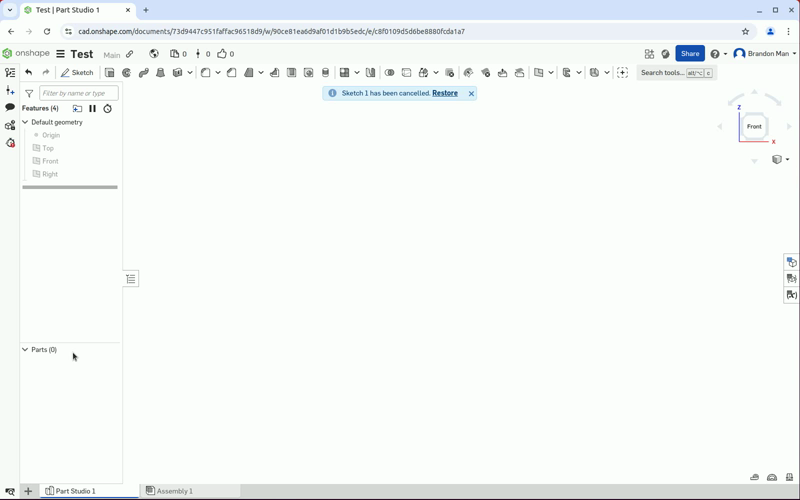
key(shift+y)
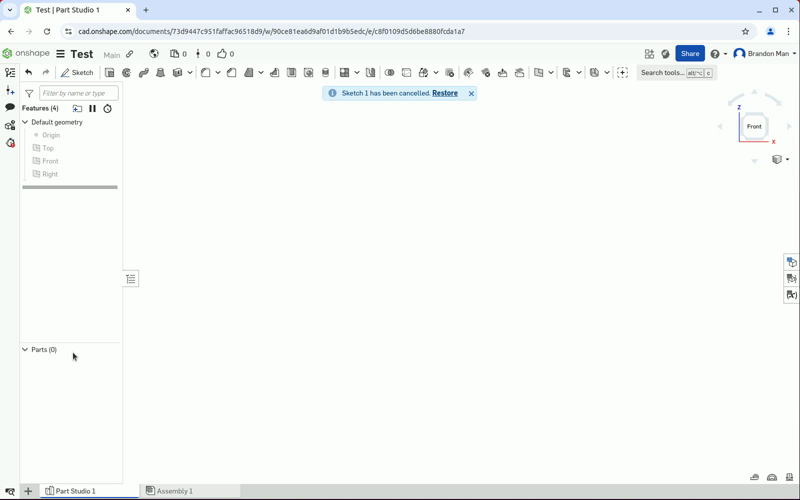
key(shift+s)
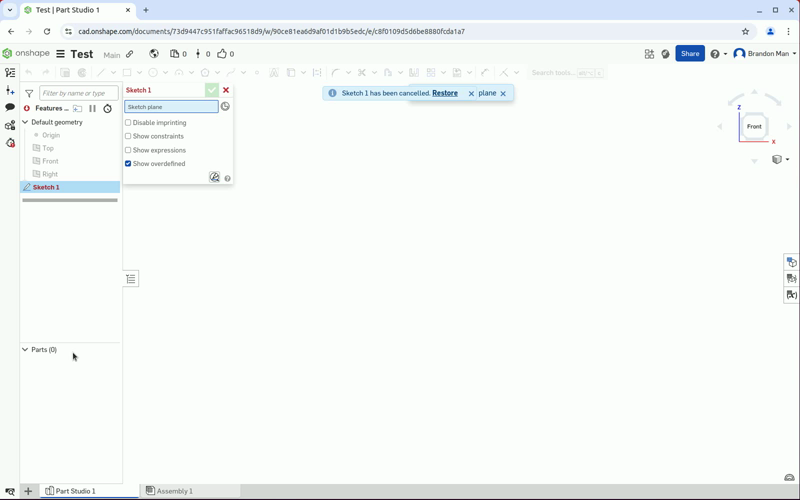
mouse_move(73, 163)
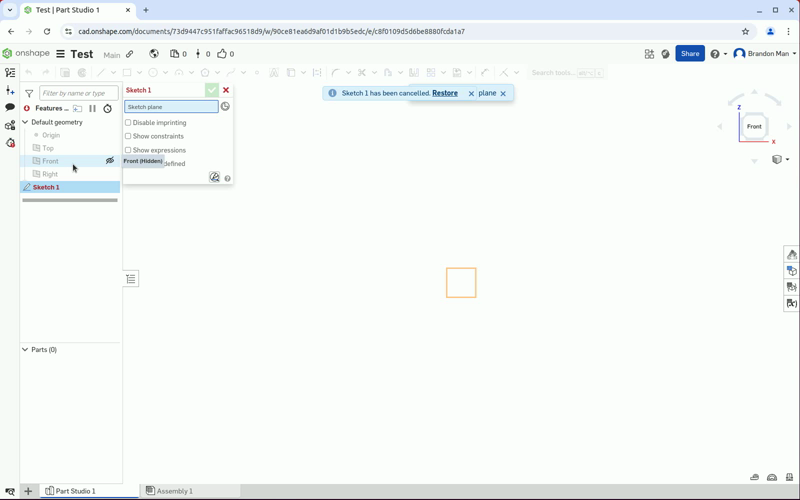
click(73, 163)
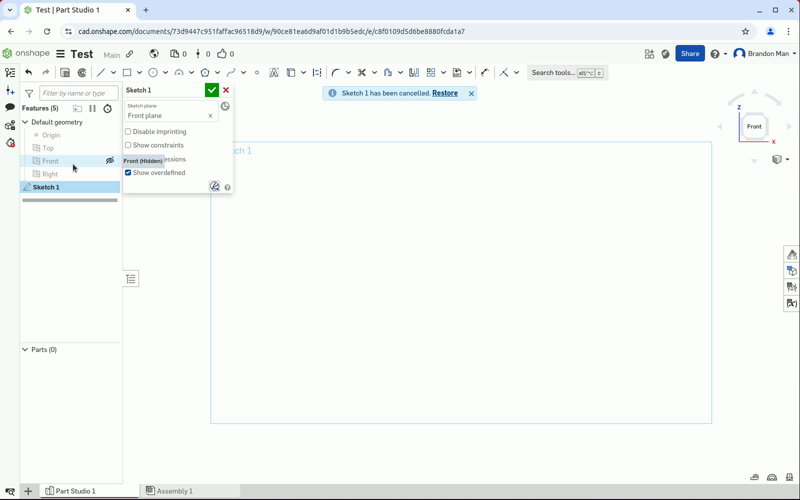
mouse_move(73, 352)
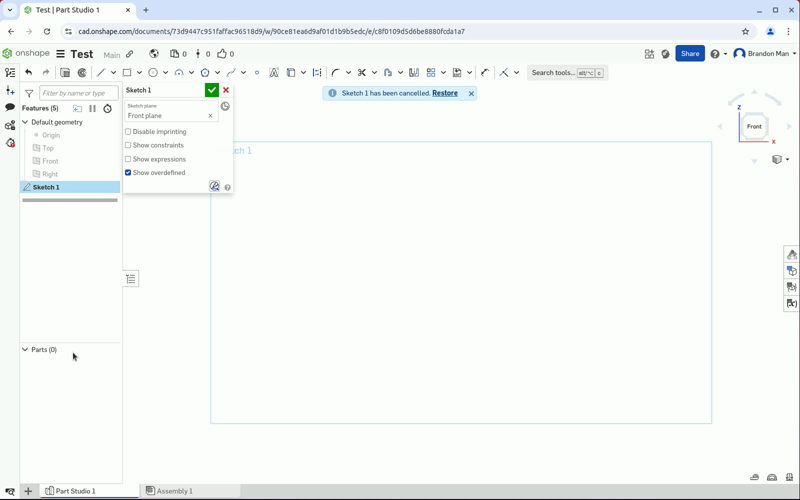
key(y)
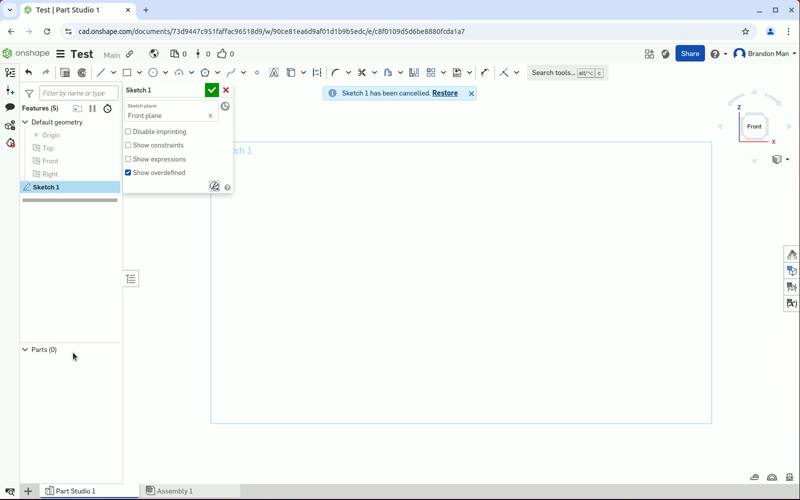
key(c)
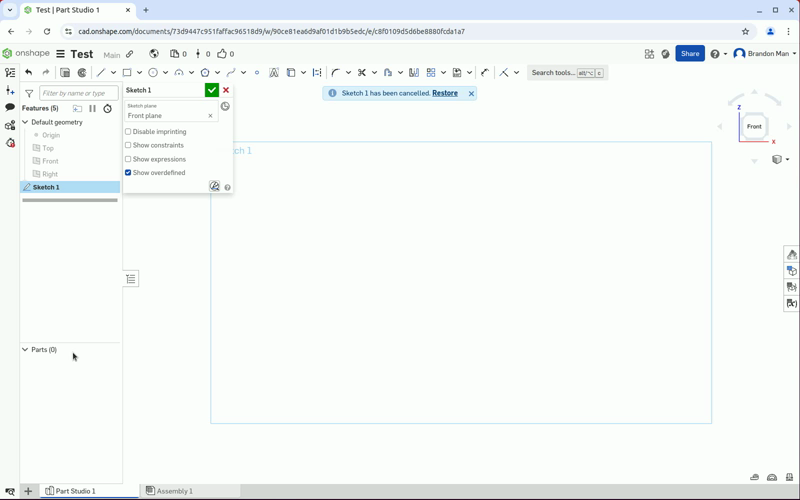
key_down(shift)
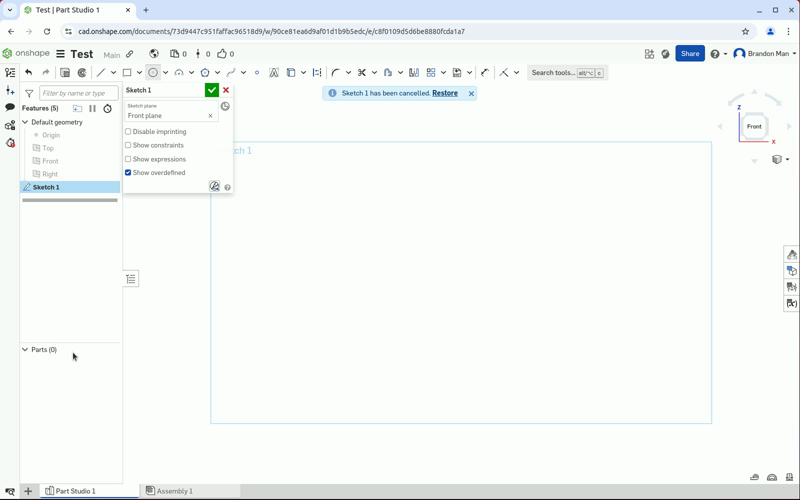
mouse_move(461, 282)
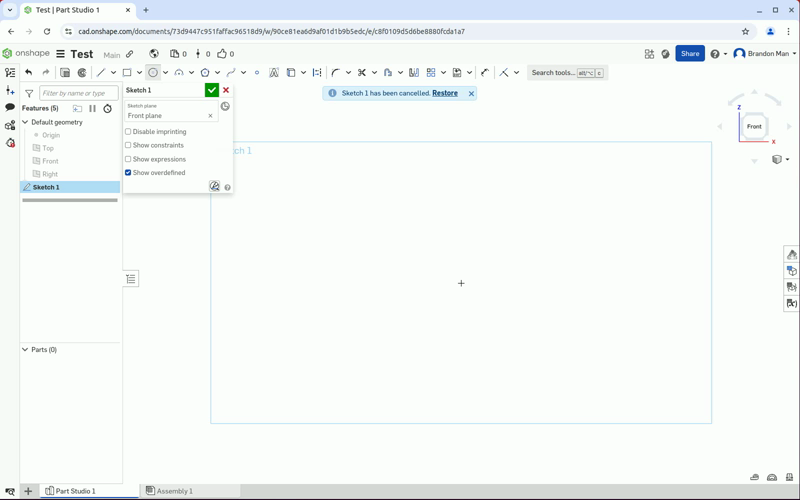
click(461, 282)
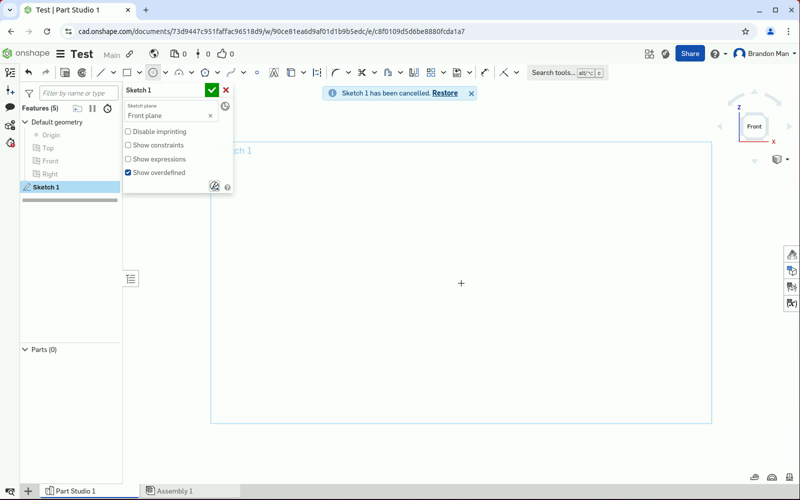
key_up(shift)
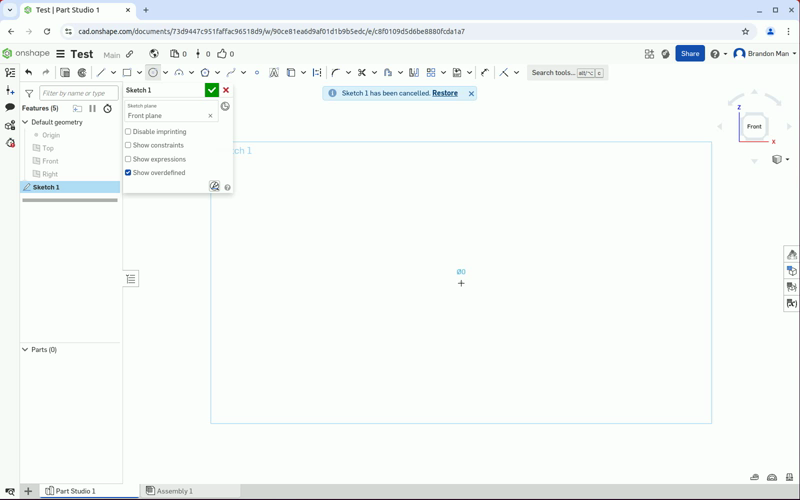
mouse_move(487, 282)
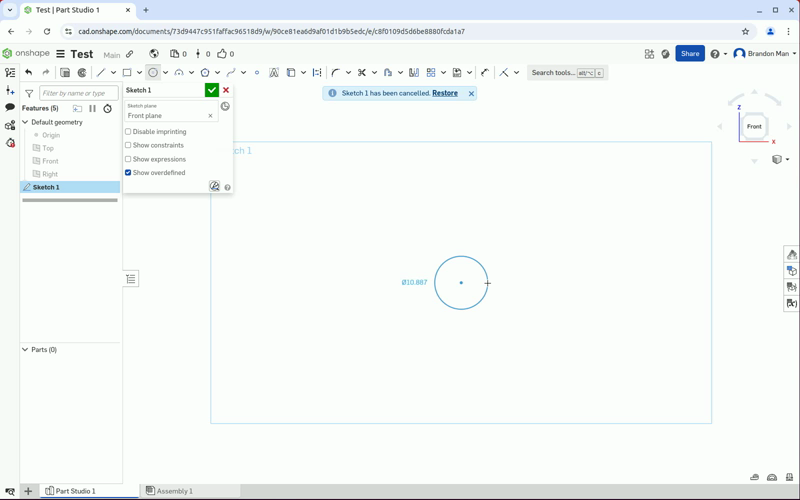
click(487, 282)
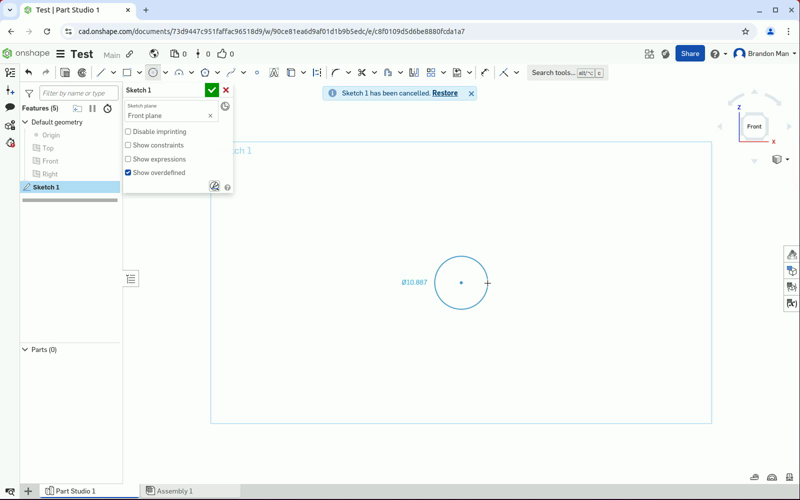
key(esc)
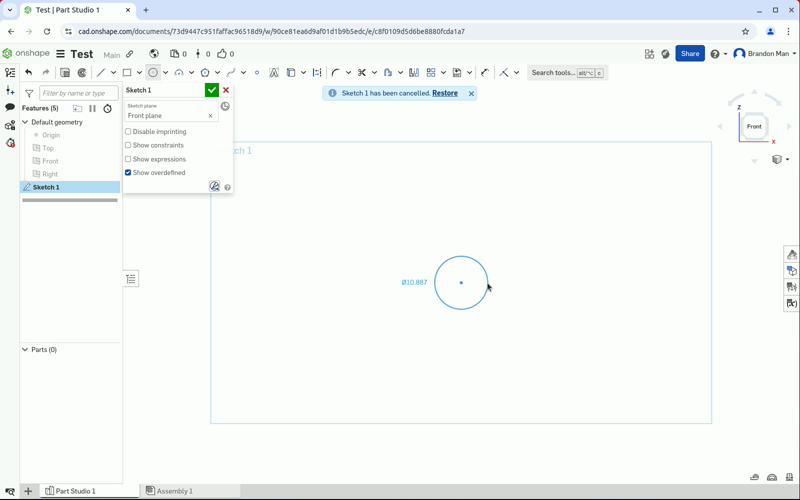
key(c)
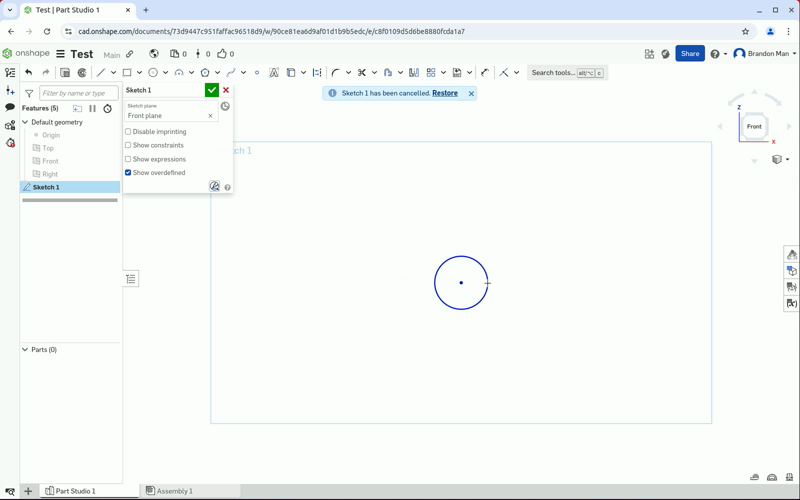
key_down(shift)
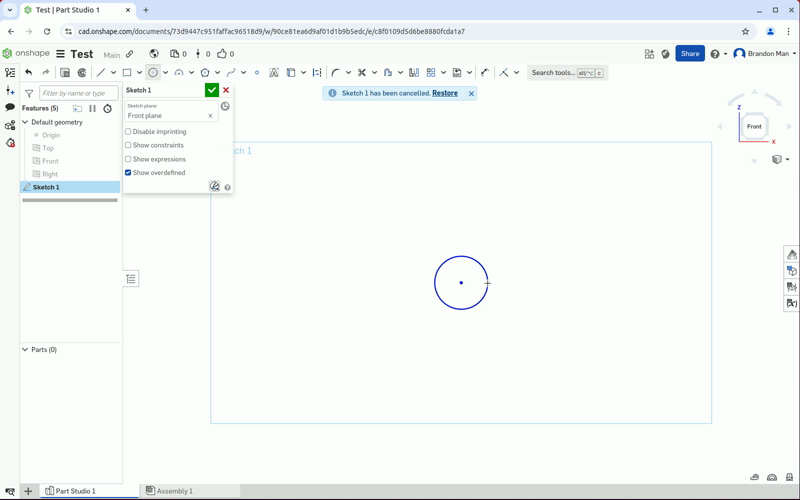
mouse_move(461, 282)
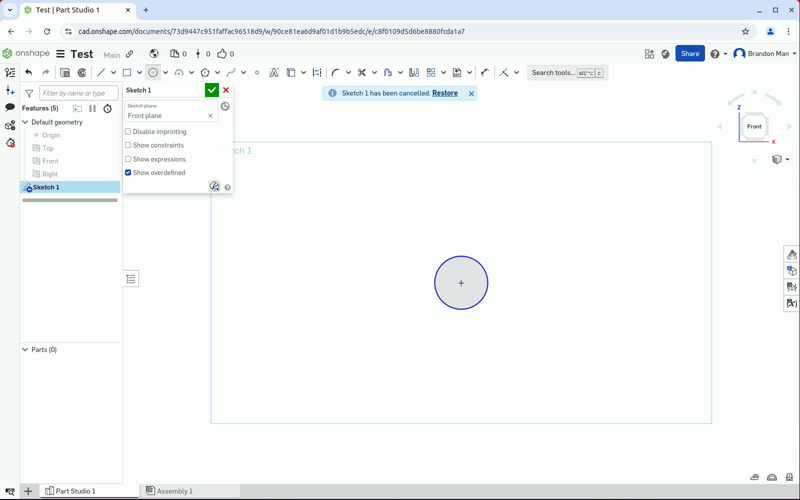
click(461, 282)
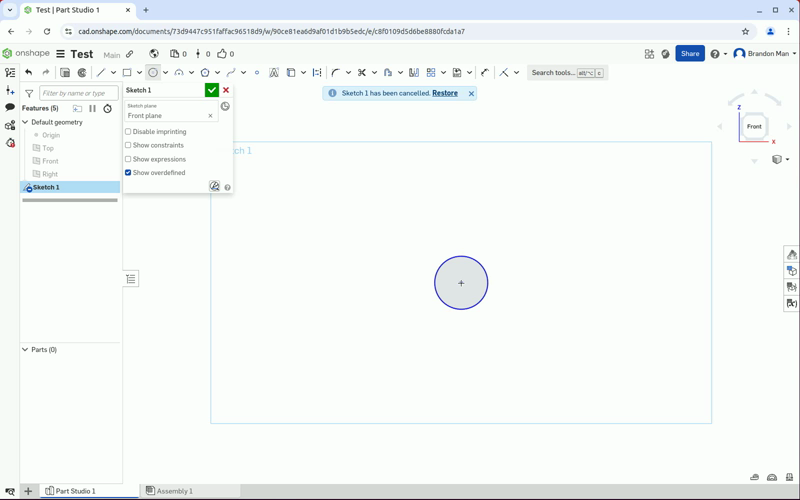
key_up(shift)
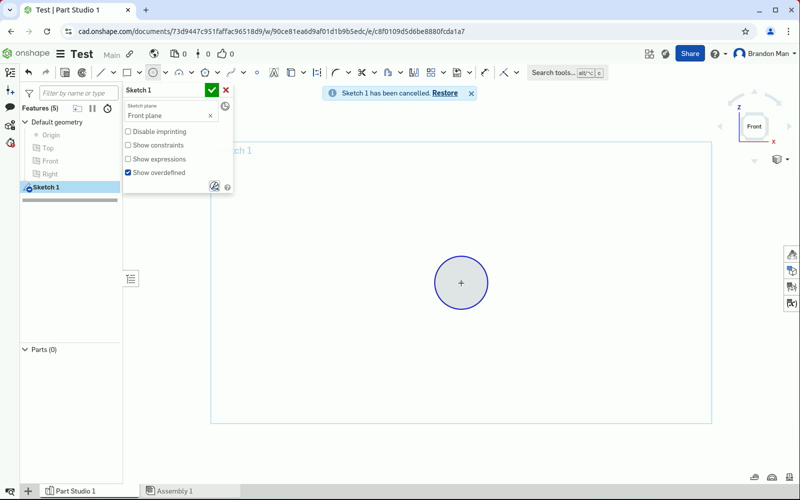
mouse_move(475, 282)
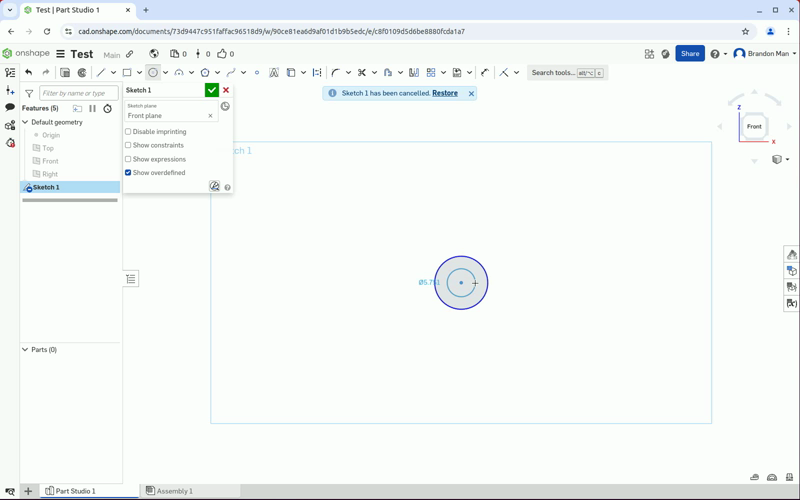
click(475, 282)
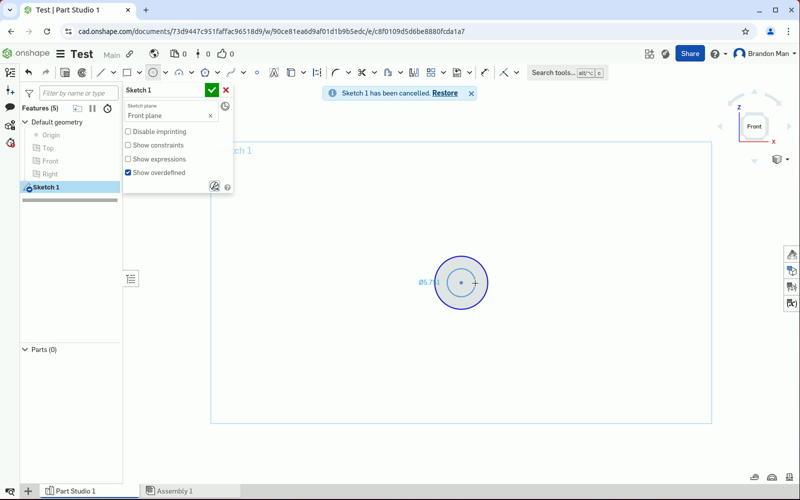
key(esc)
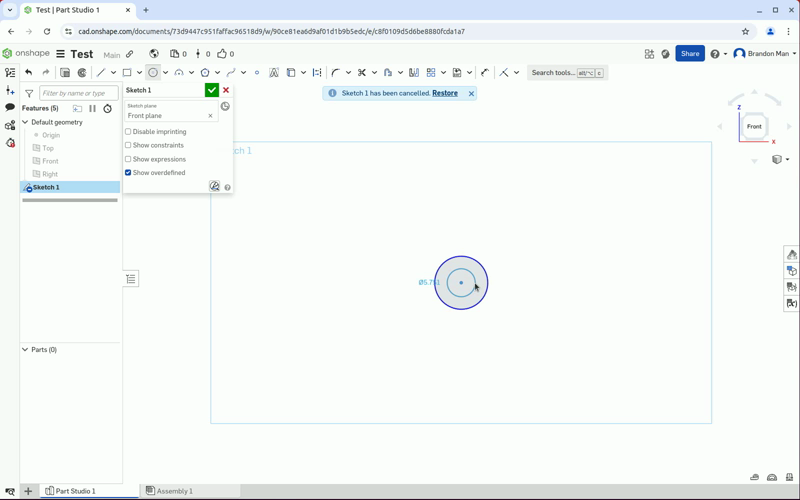
mouse_move(477, 285)
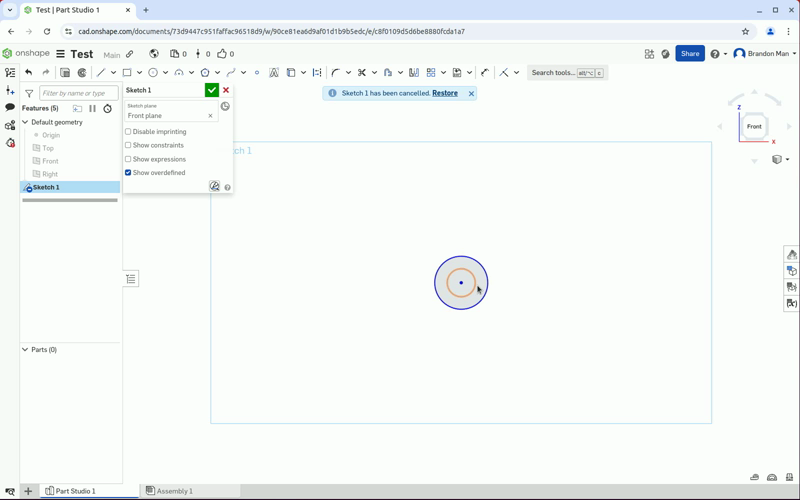
scroll(6)
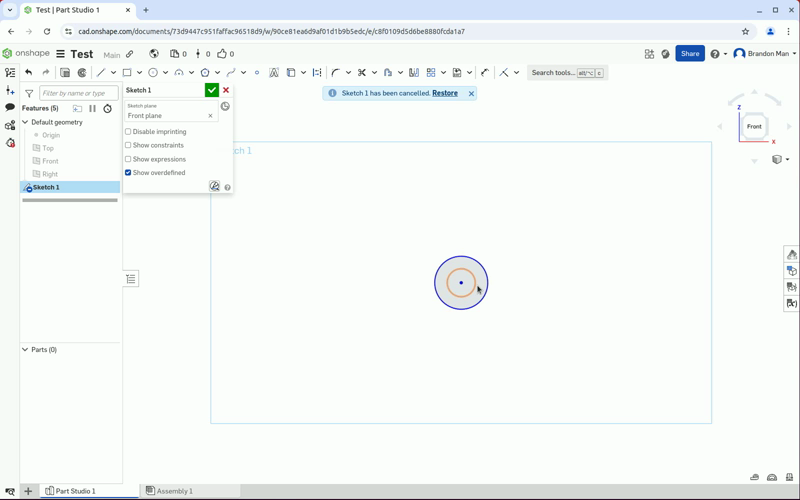
scroll(6)
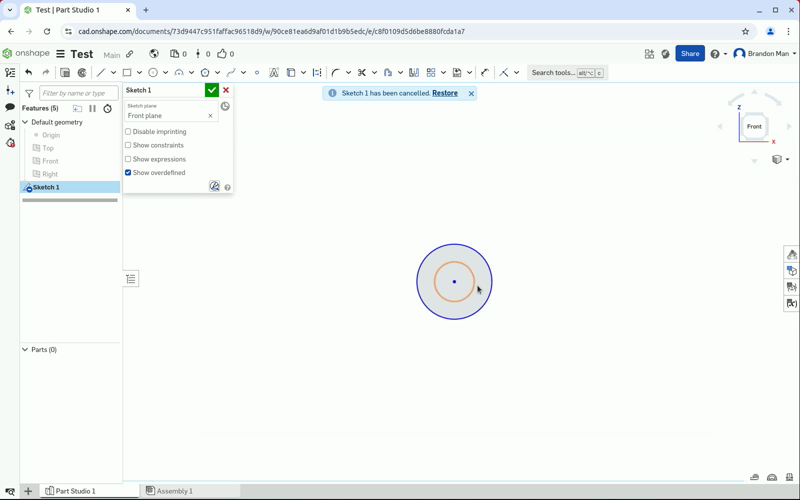
scroll(6)
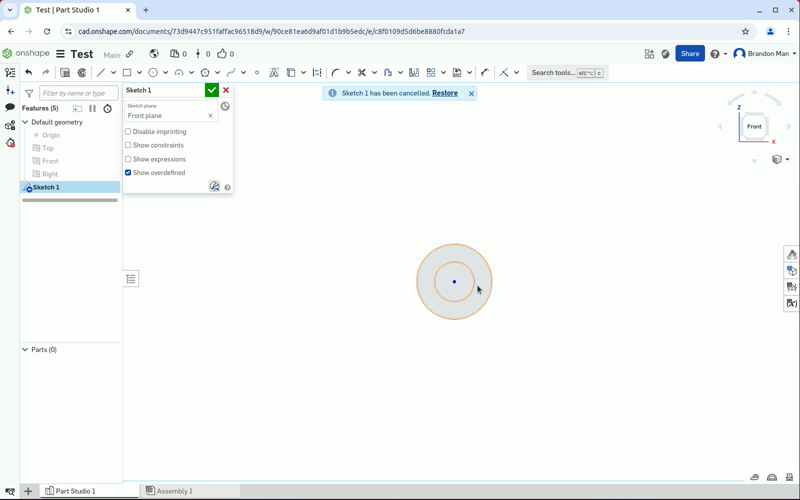
scroll(6)
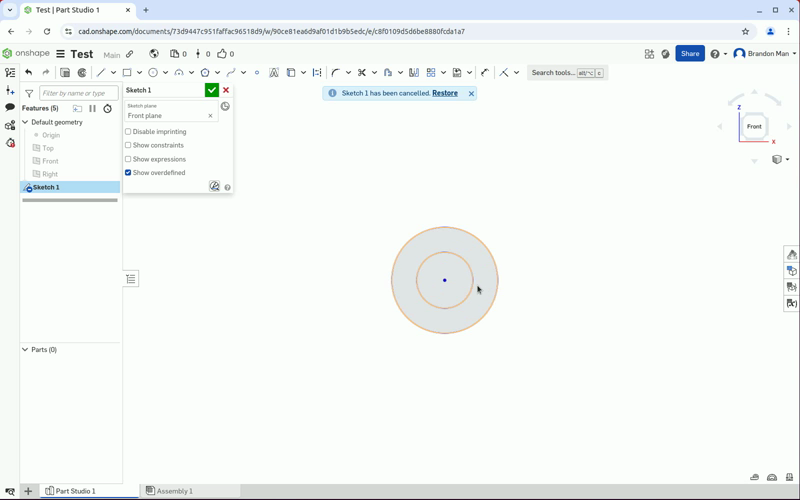
scroll(6)
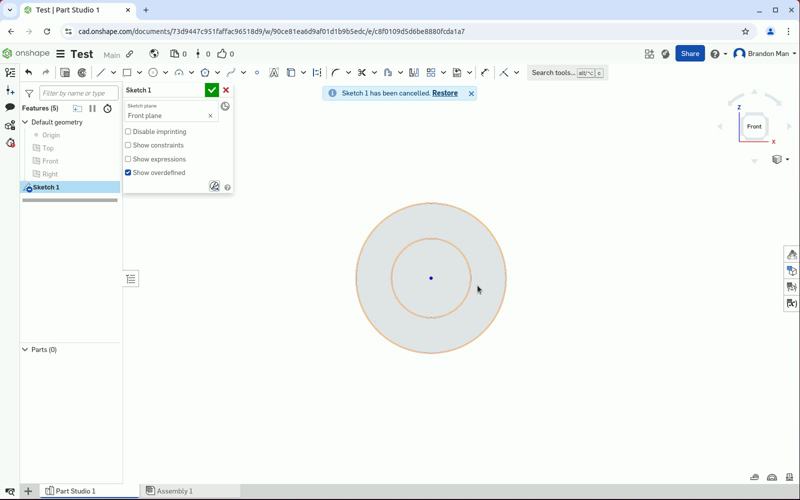
scroll(6)
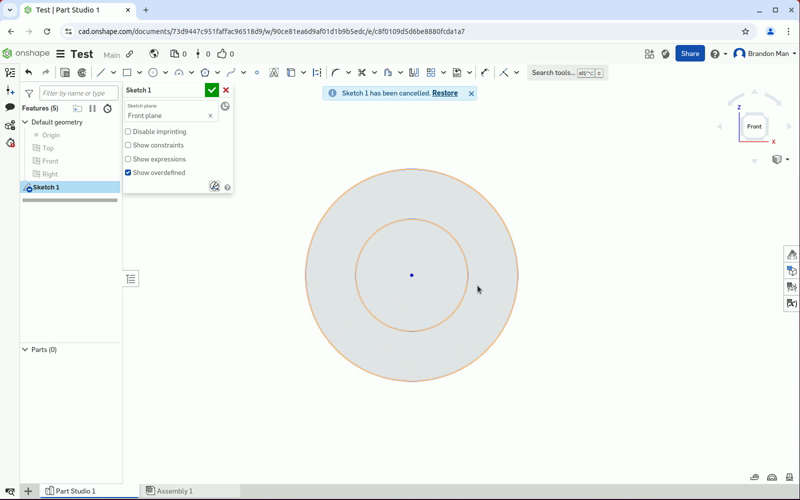
scroll(6)
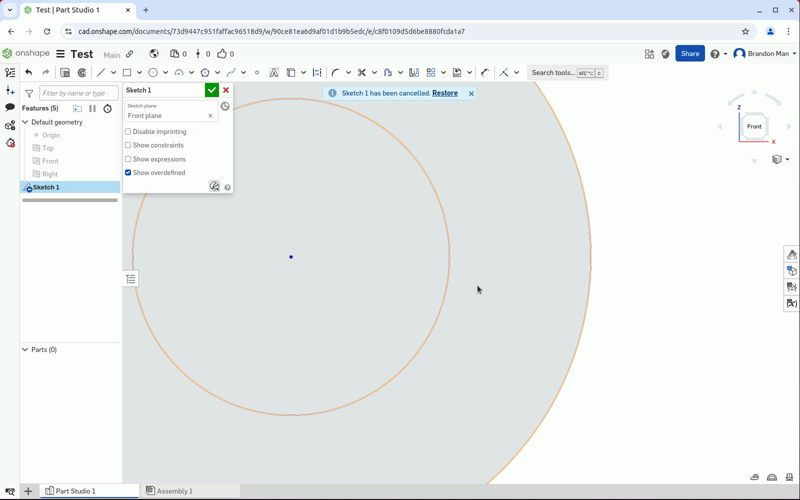
click(477, 285)
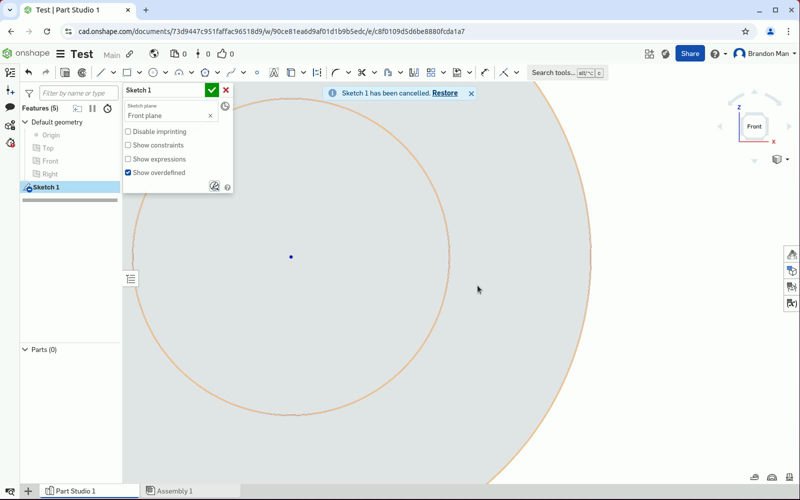
scroll(-6)
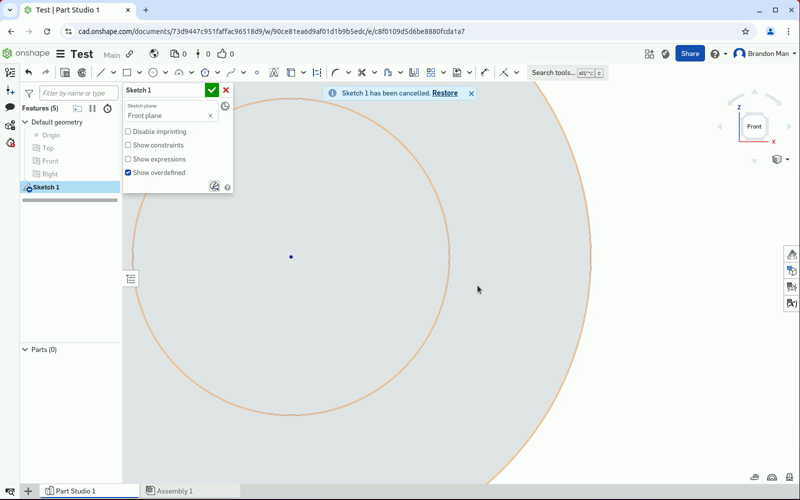
scroll(-6)
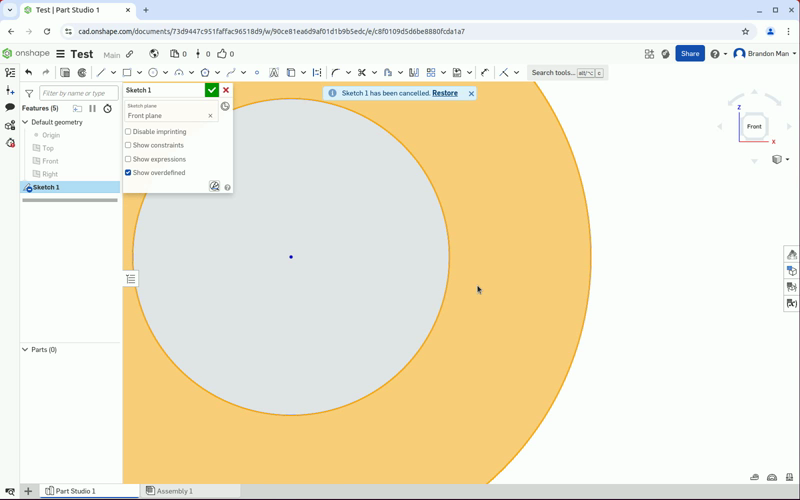
scroll(-6)
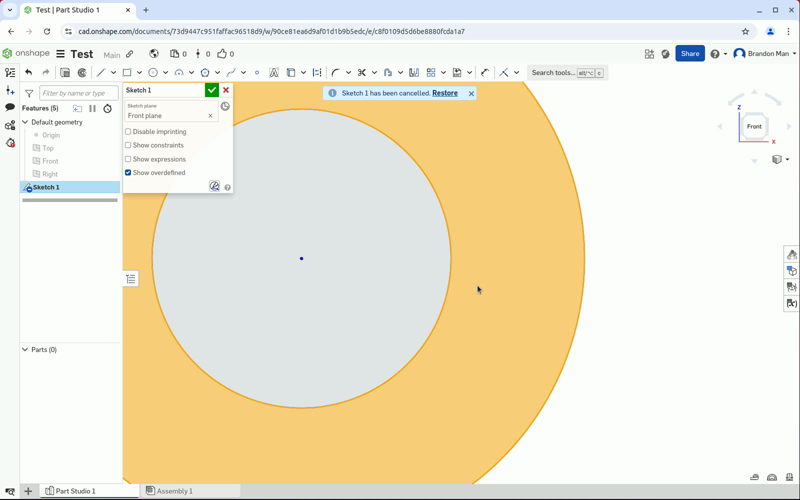
scroll(-6)
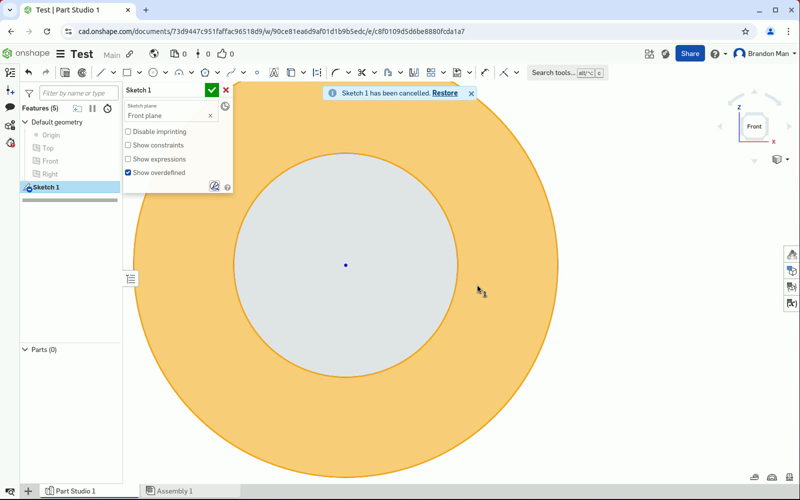
scroll(-6)
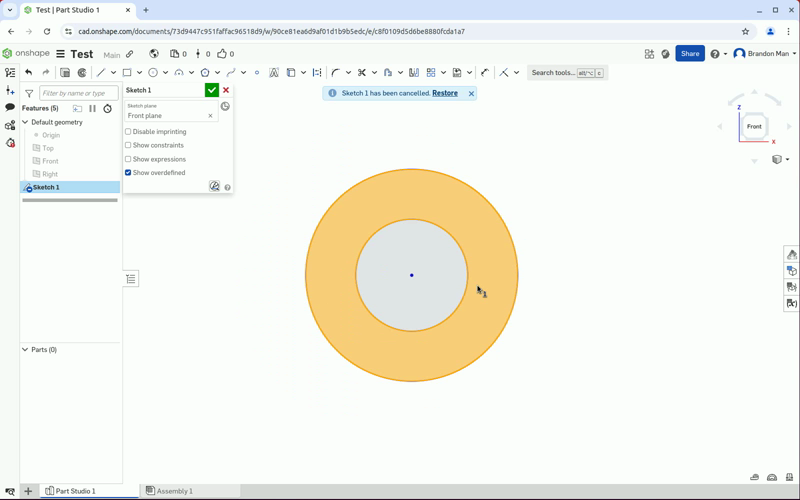
scroll(-6)
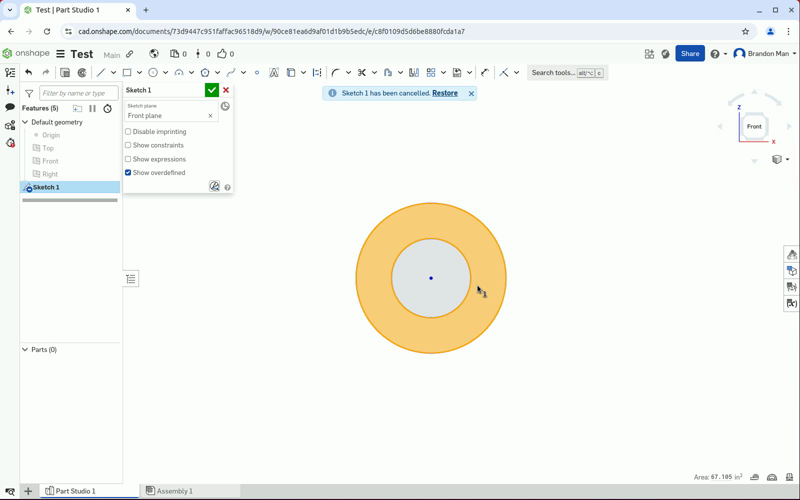
scroll(-6)
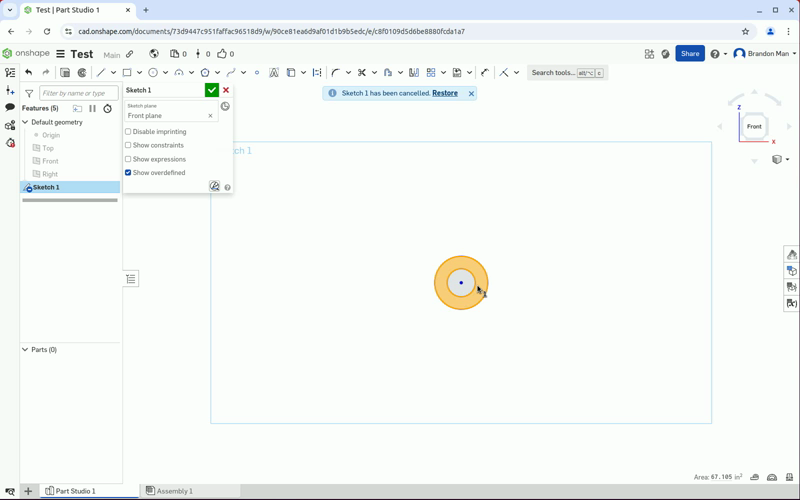
mouse_move(73, 352)
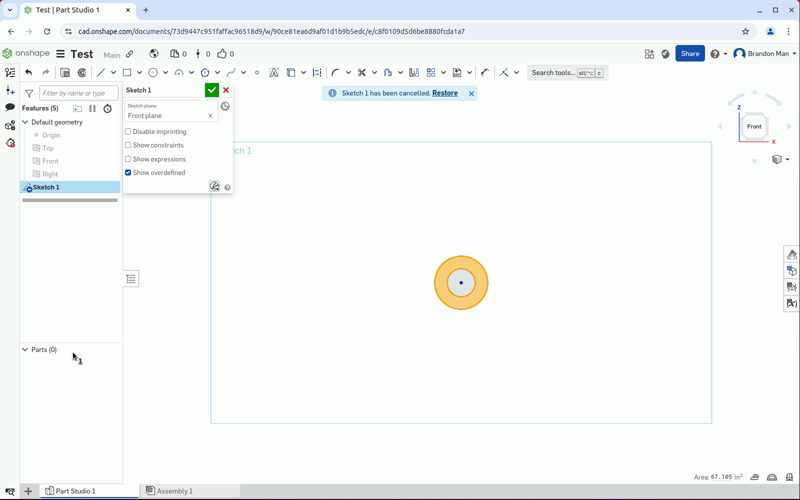
key(shift+y)
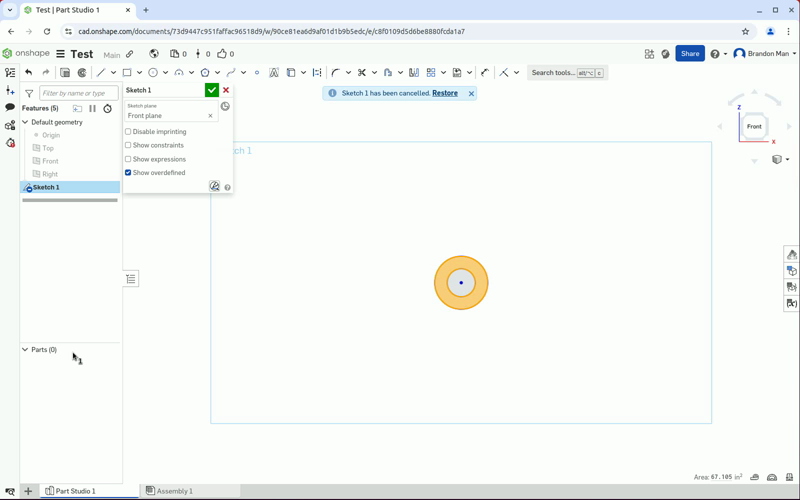
key(shift+e)
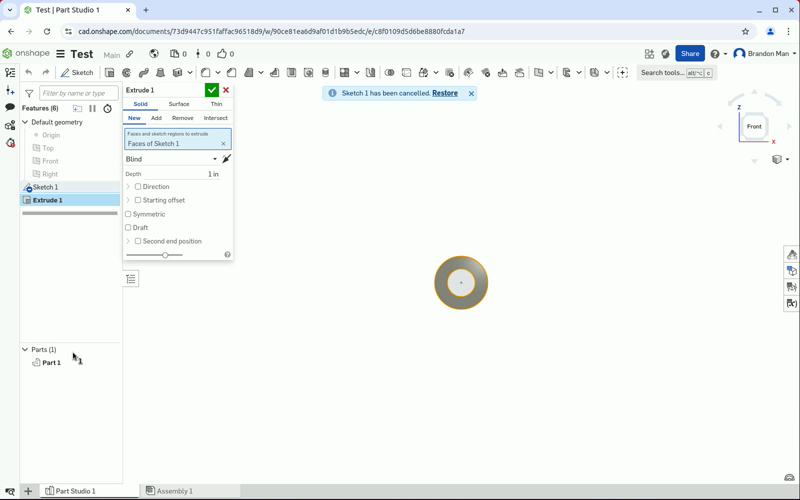
mouse_move(143, 106)
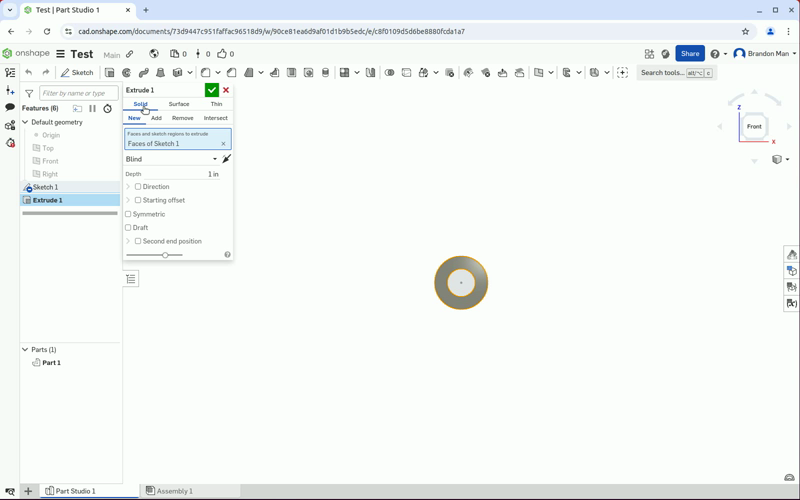
click(143, 106)
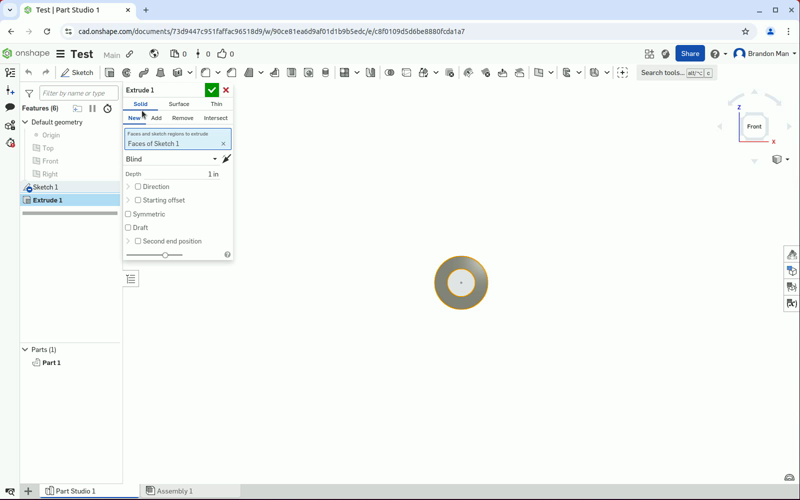
mouse_move(137, 120)
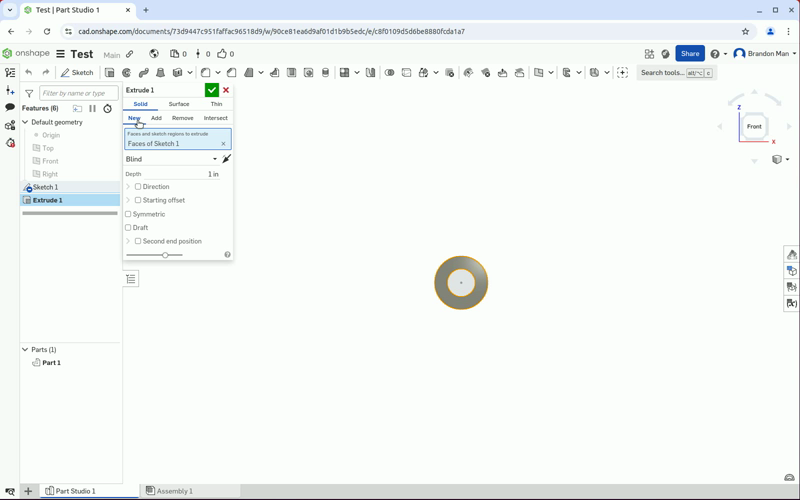
click(137, 120)
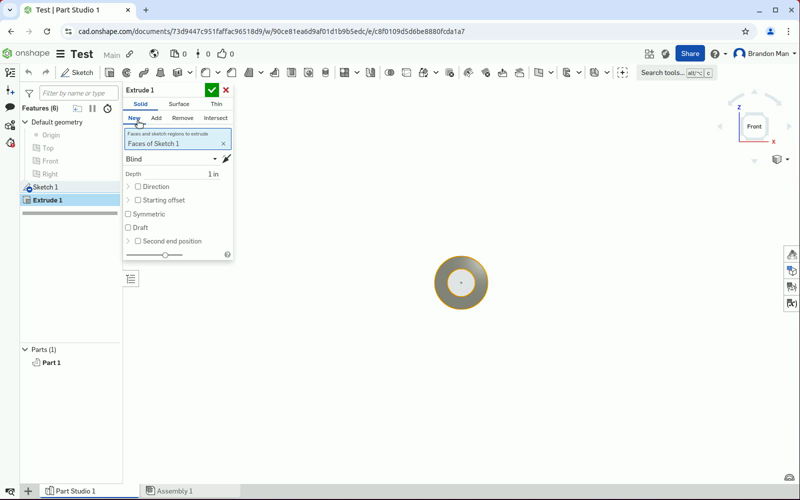
key(tab, 4)
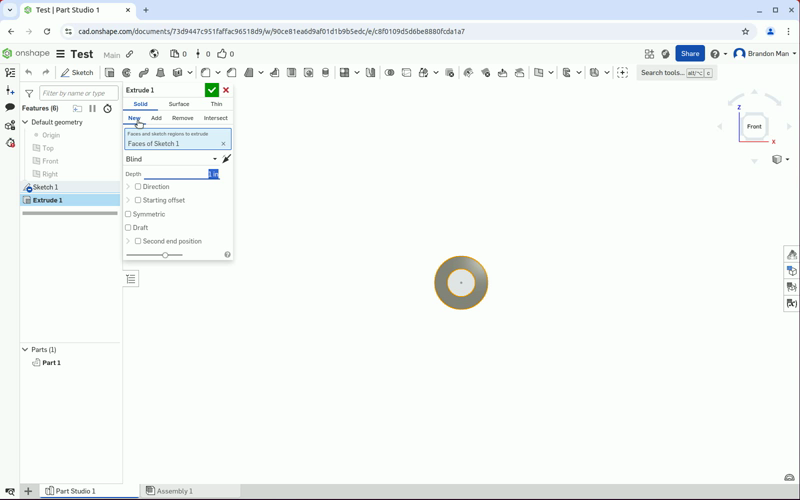
text(8.184)
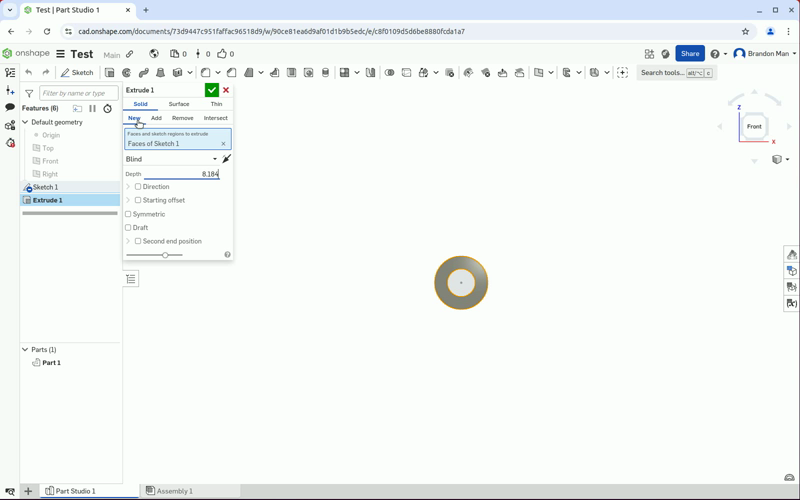
key(tab, 3)
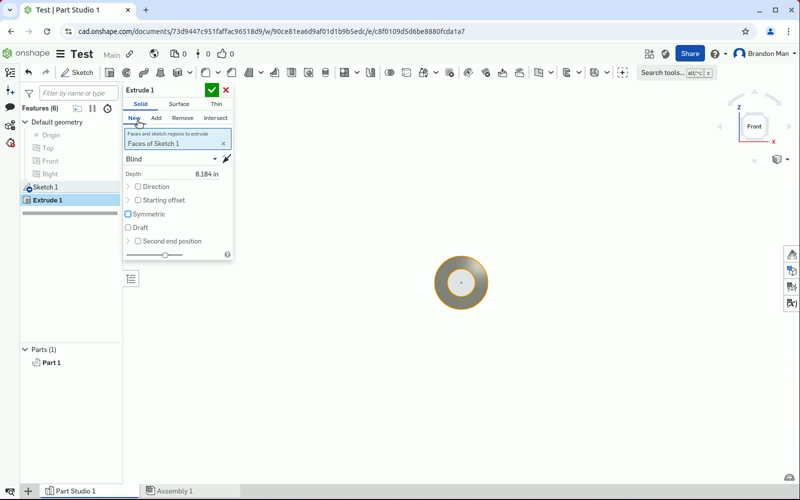
key(space)
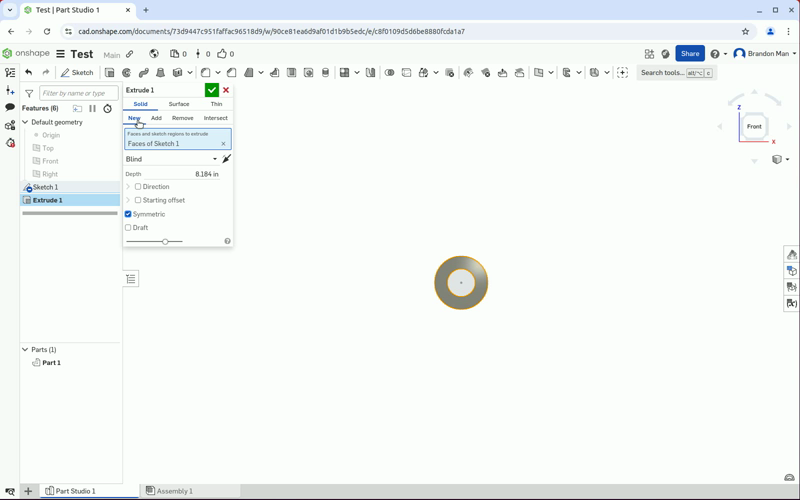
key(enter)
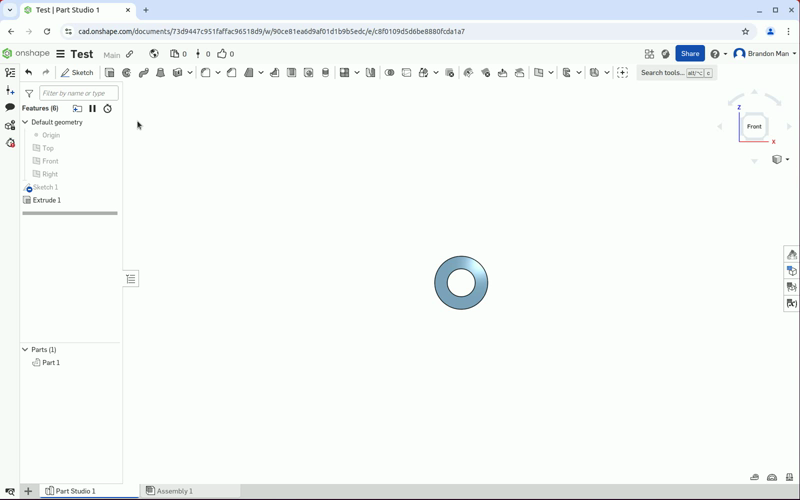
key(shift+h)
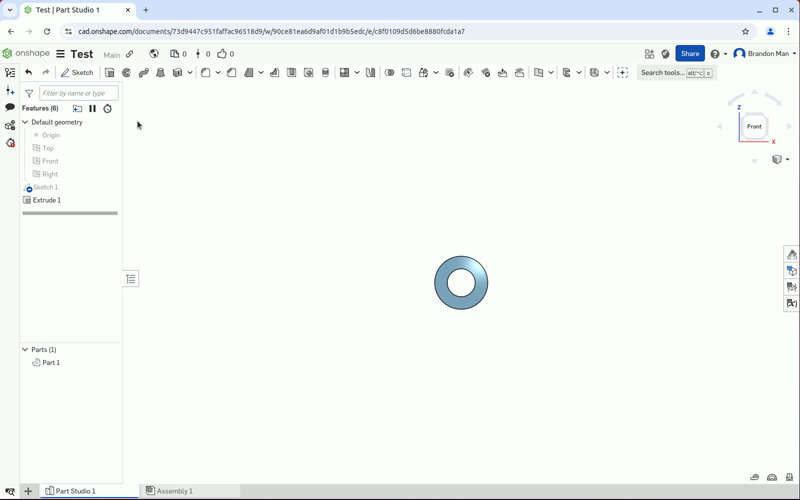
key(shift+h)
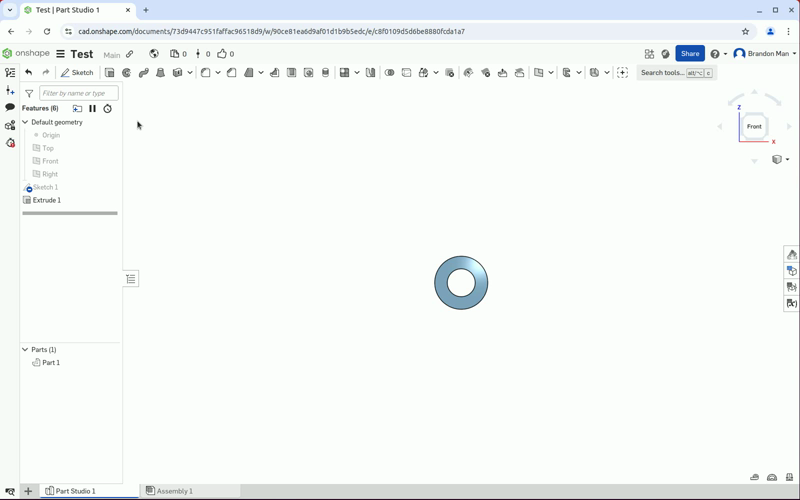
mouse_move(73, 189)
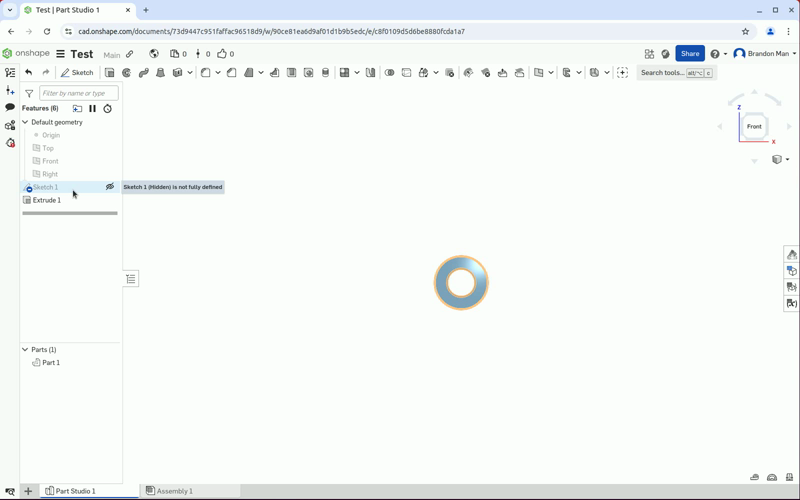
click(73, 189)
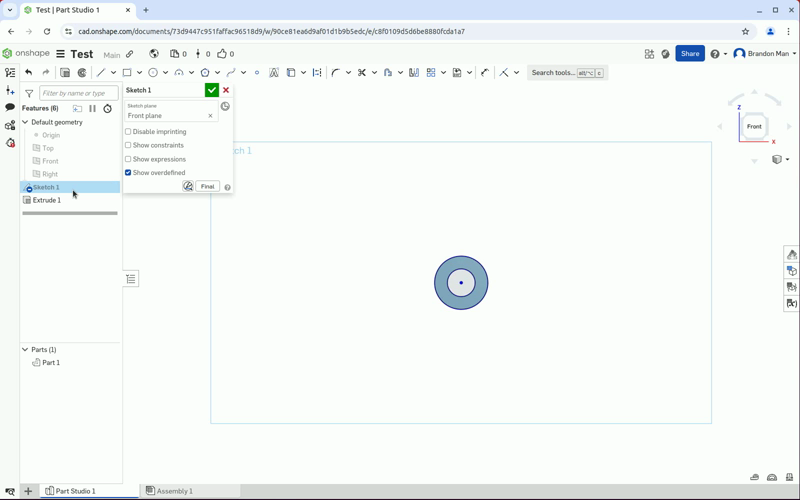
mouse_move(229, 92)
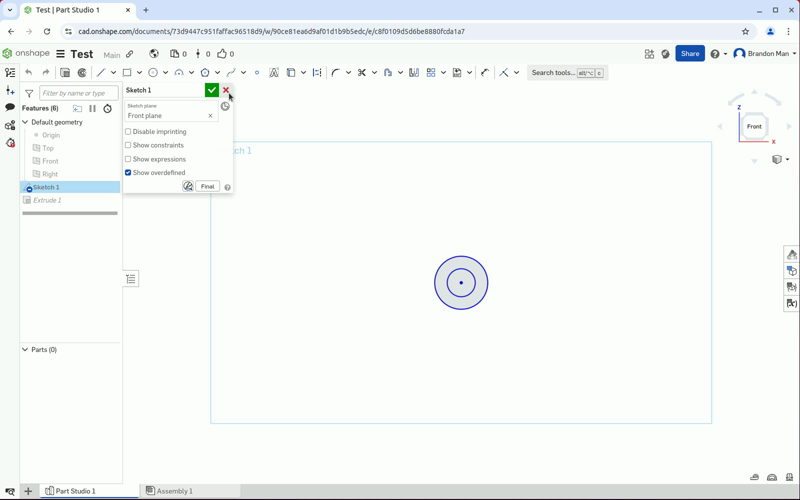
click(229, 92)
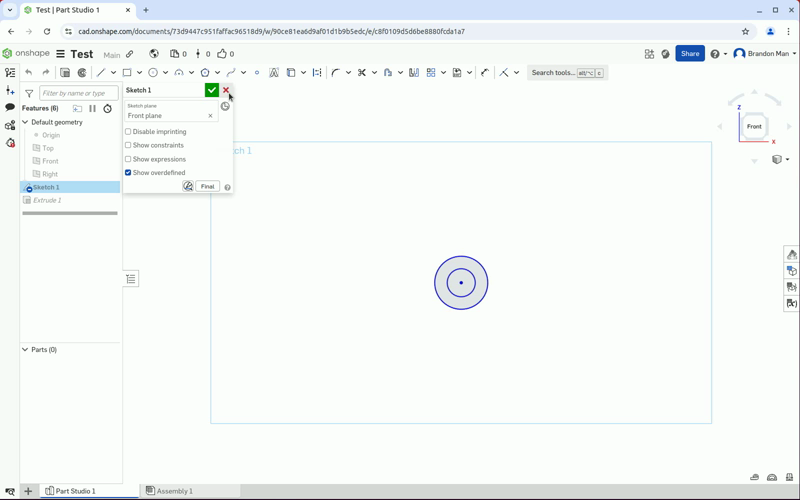
key(shift+s)
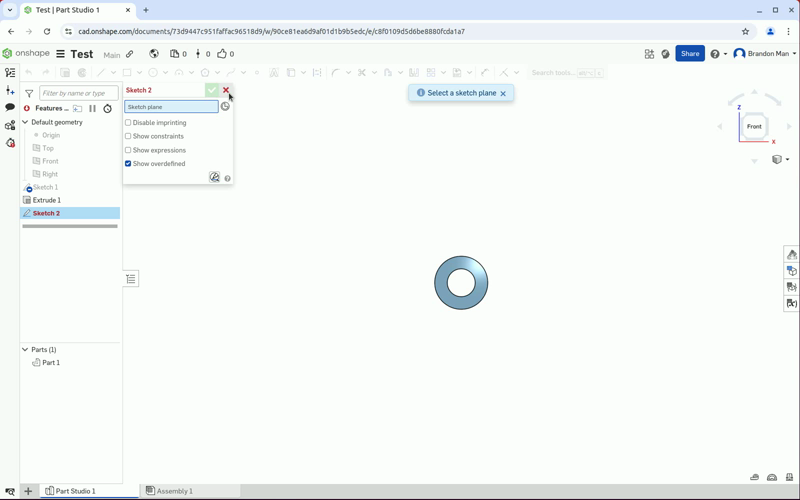
mouse_move(73, 163)
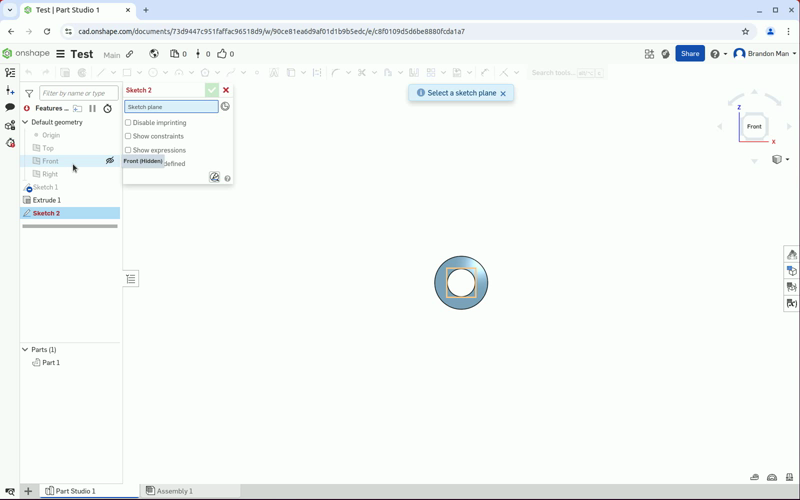
click(73, 163)
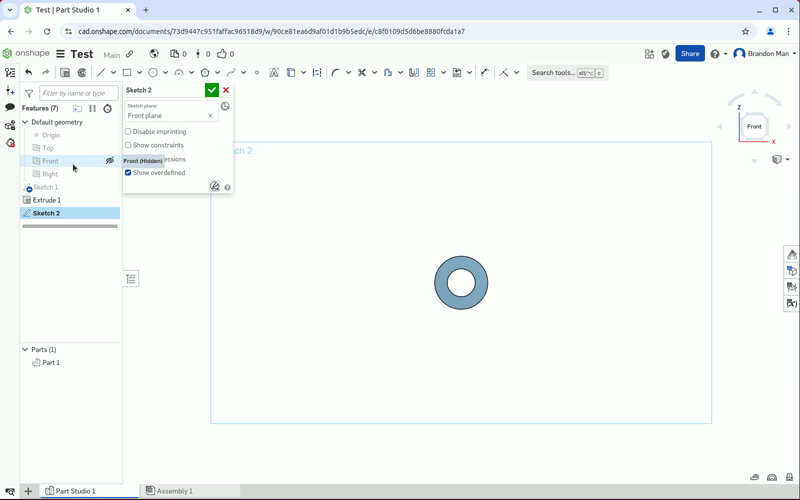
mouse_move(73, 352)
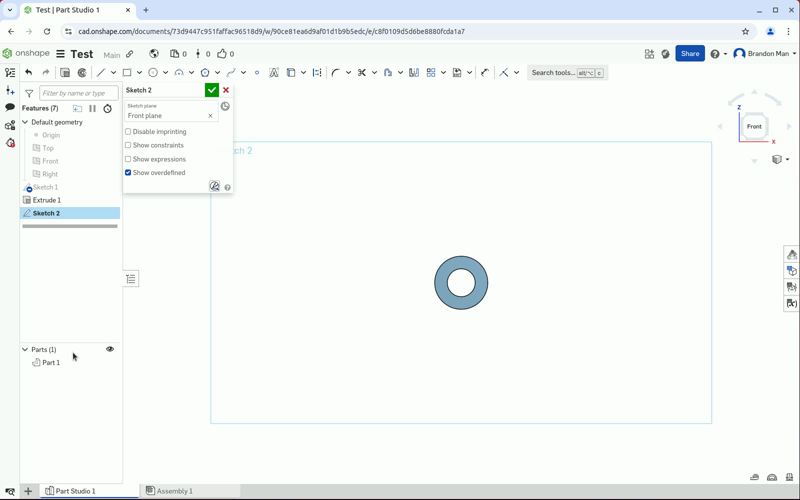
key(y)
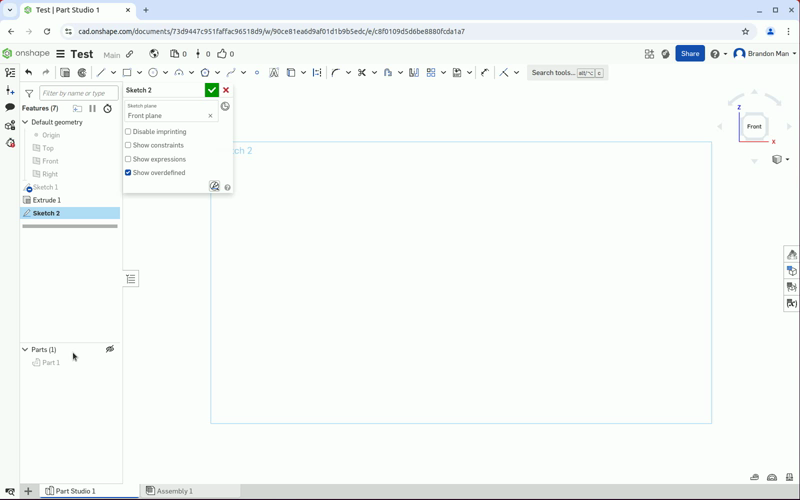
key(a)
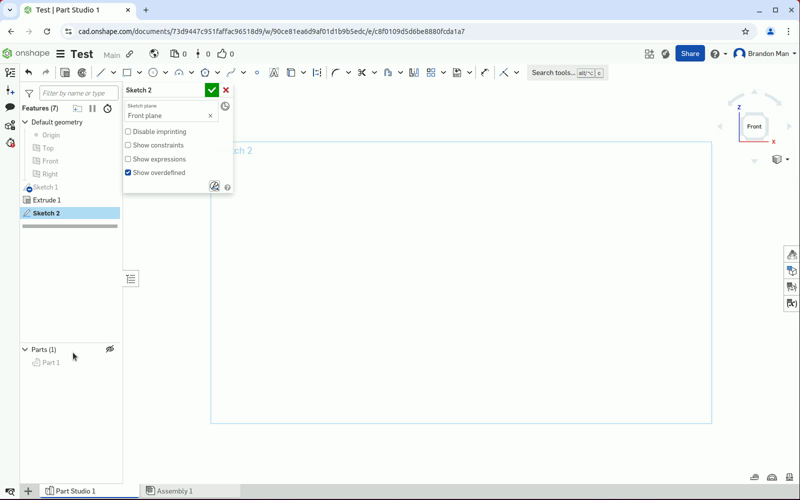
key_down(shift)
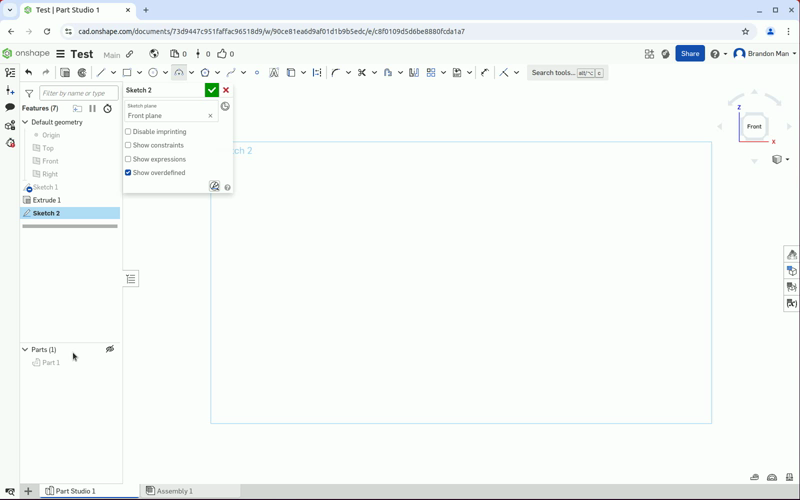
mouse_move(348, 354)
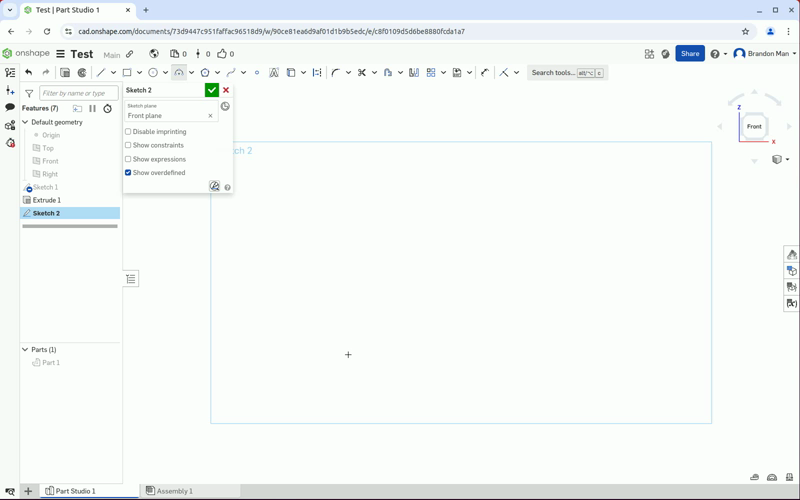
click(348, 354)
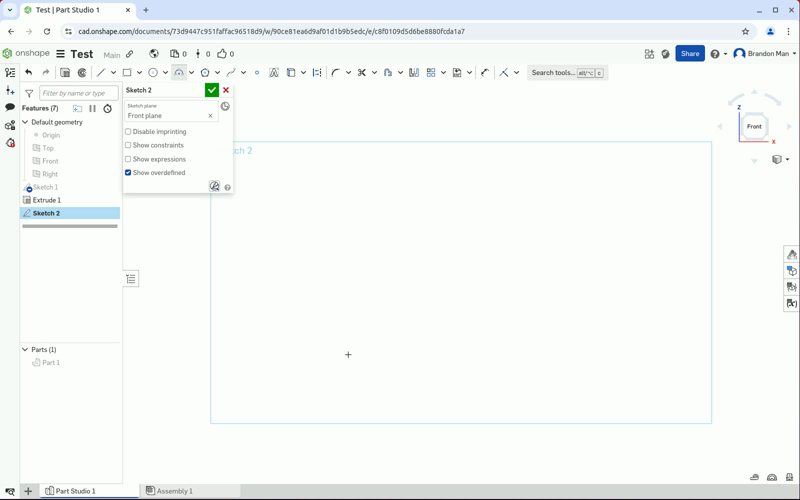
key_up(shift)
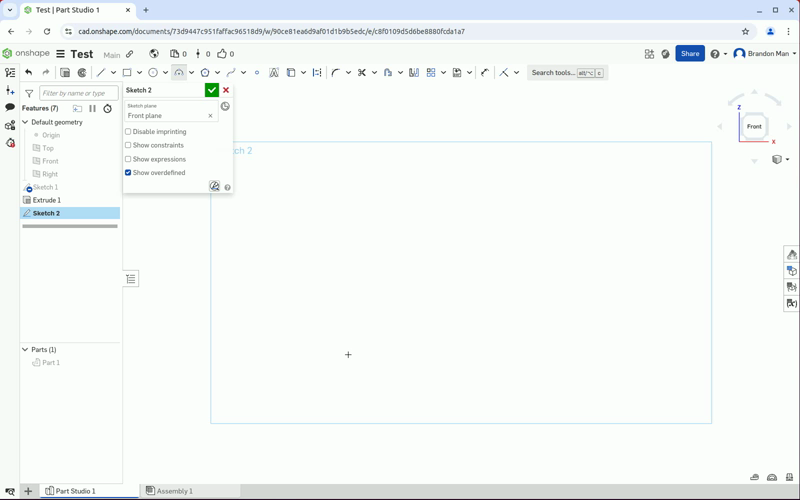
key_down(shift)
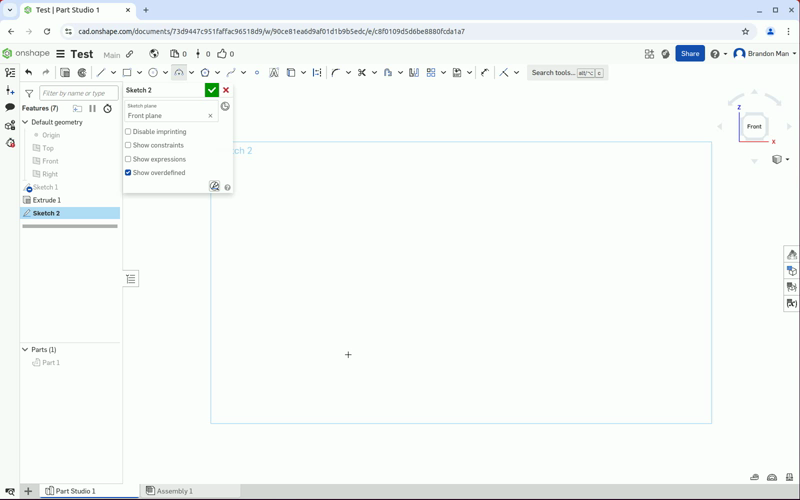
mouse_move(368, 364)
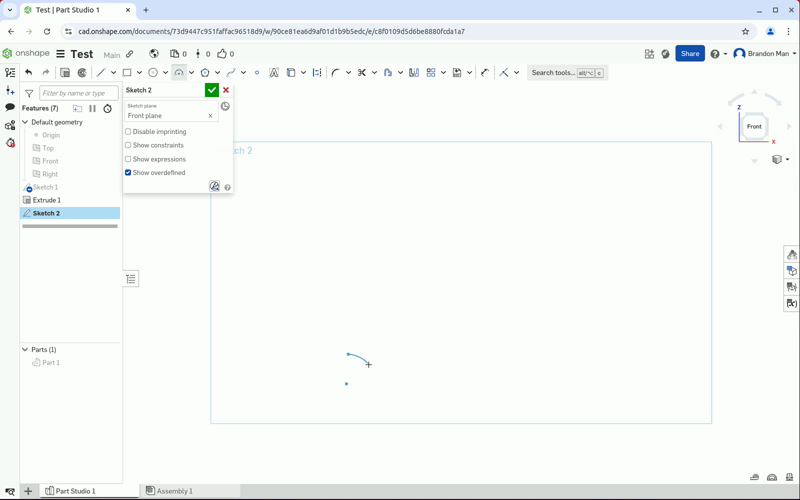
click(368, 364)
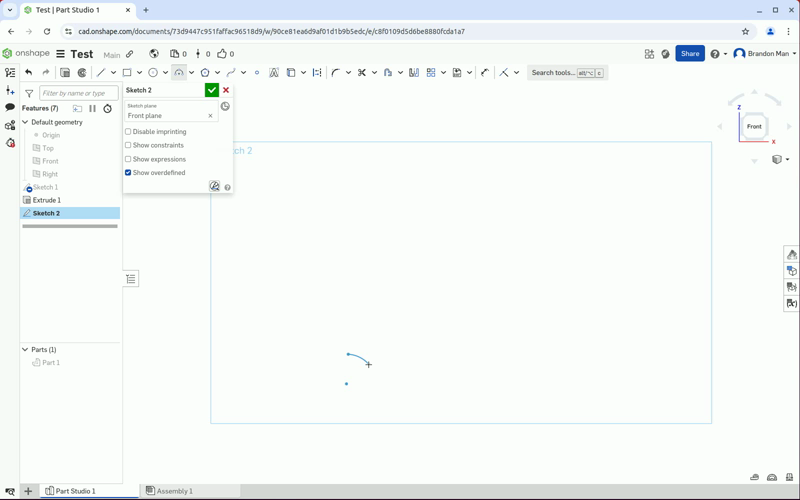
mouse_move(365, 343)
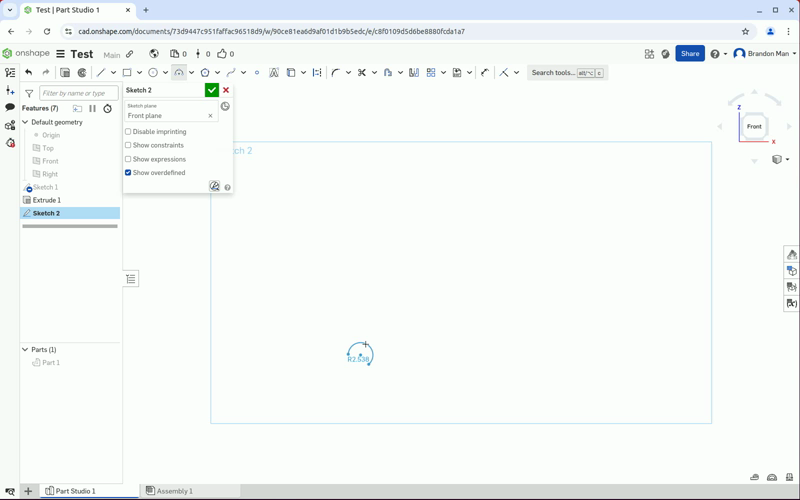
click(365, 343)
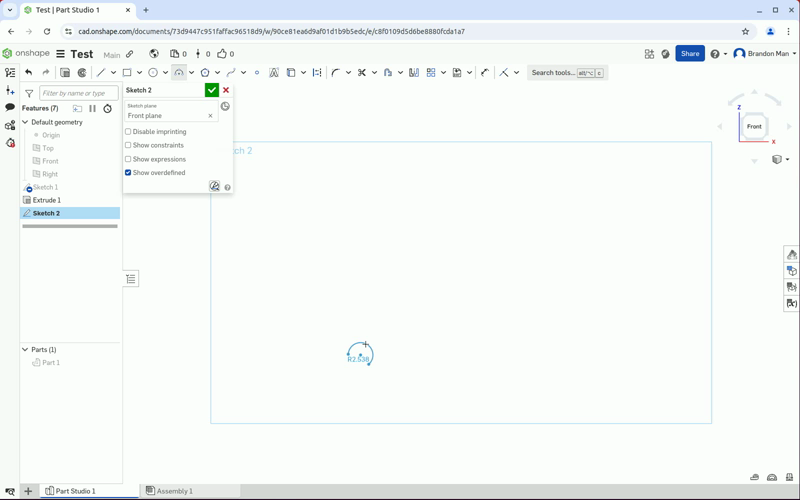
key_up(shift)
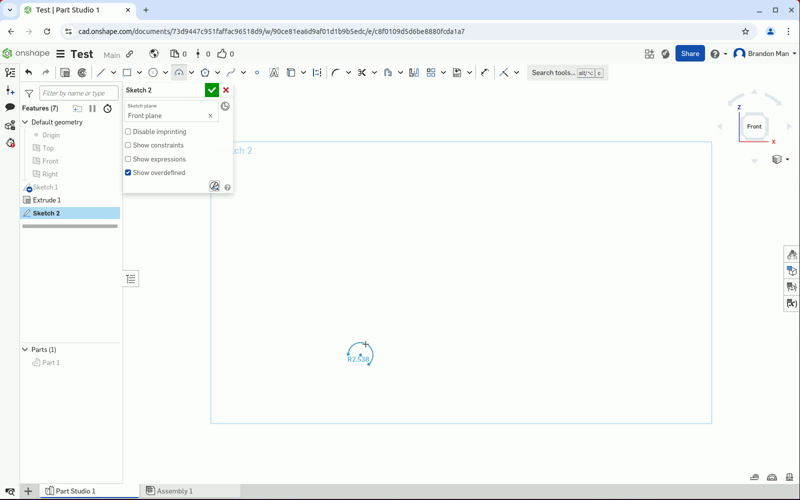
key(esc)
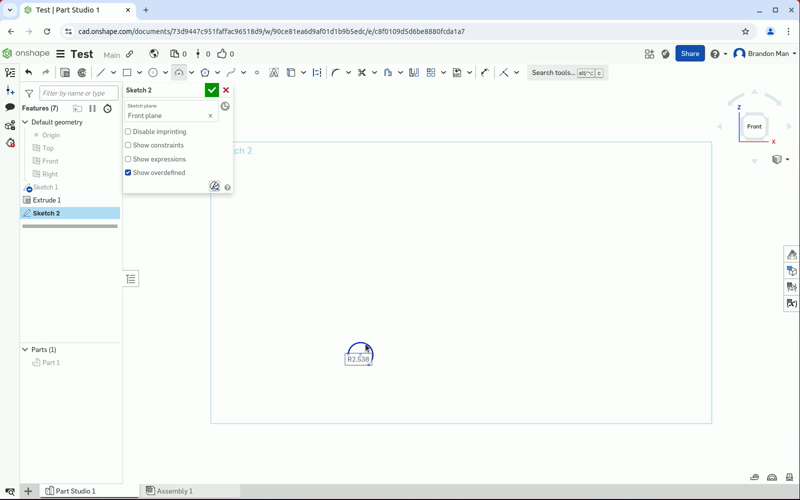
key(l)
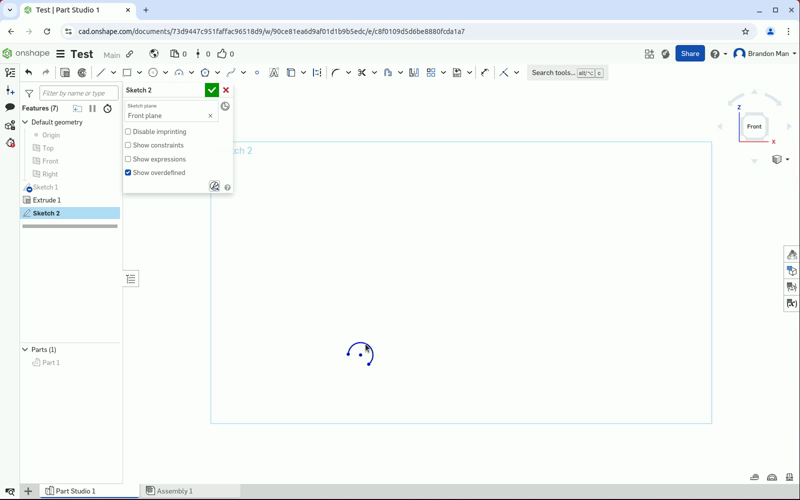
mouse_move(368, 364)
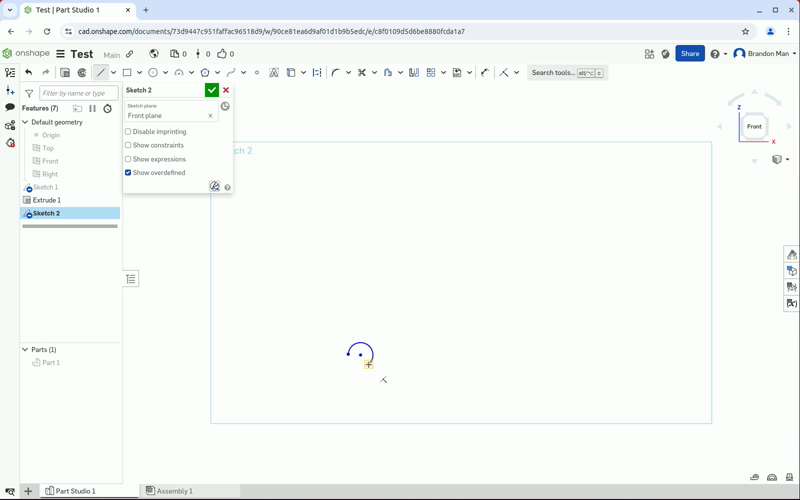
click(368, 364)
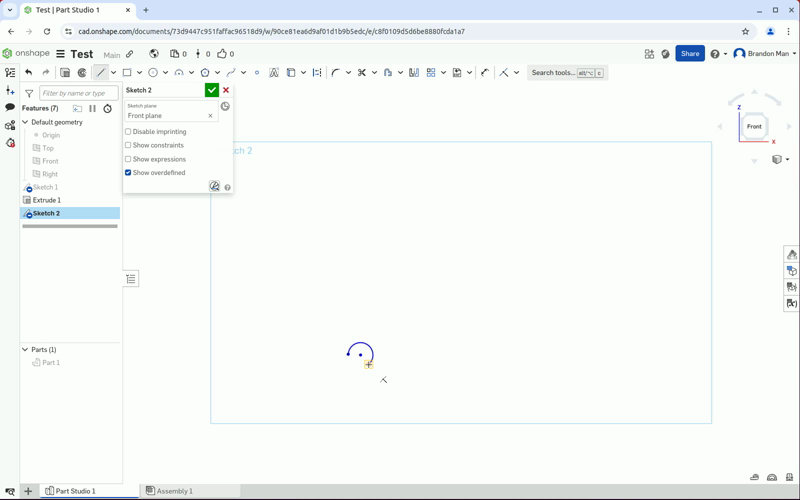
key_down(shift)
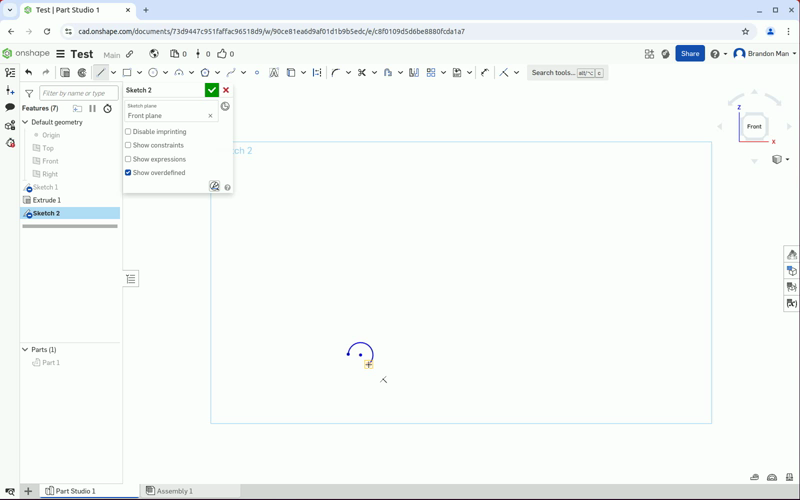
mouse_move(433, 306)
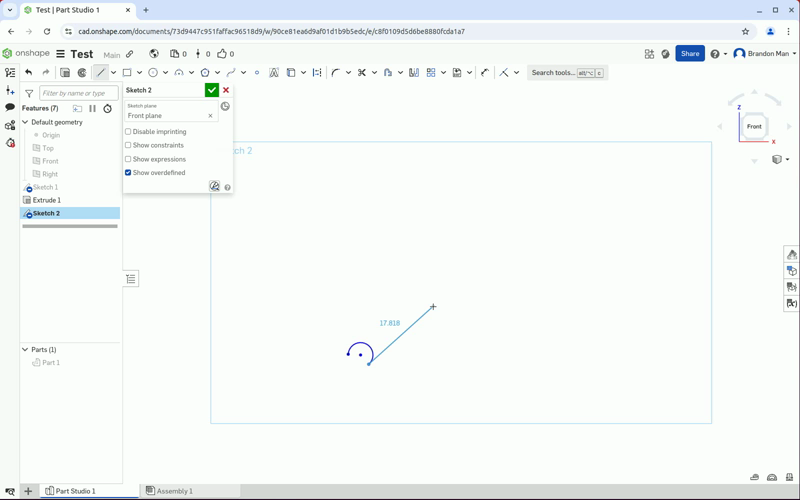
click(433, 306)
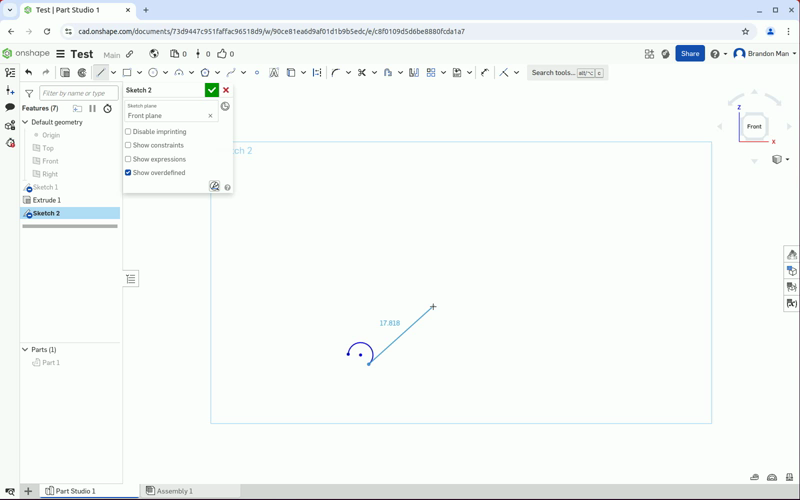
key_up(shift)
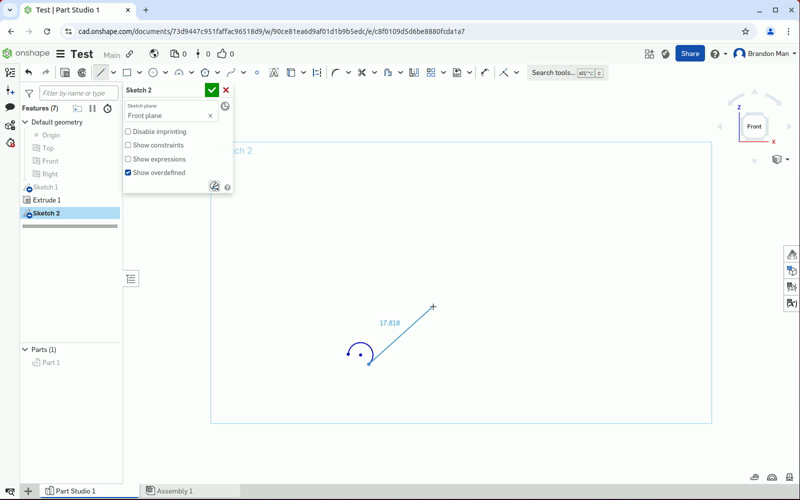
key(esc)
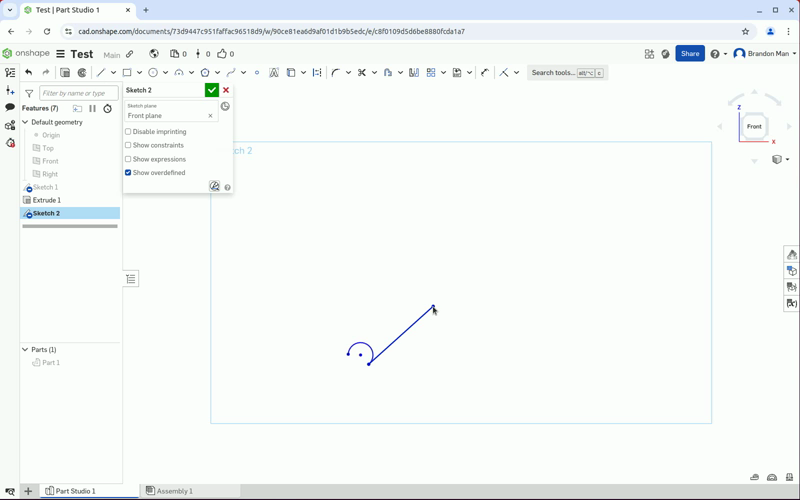
key(a)
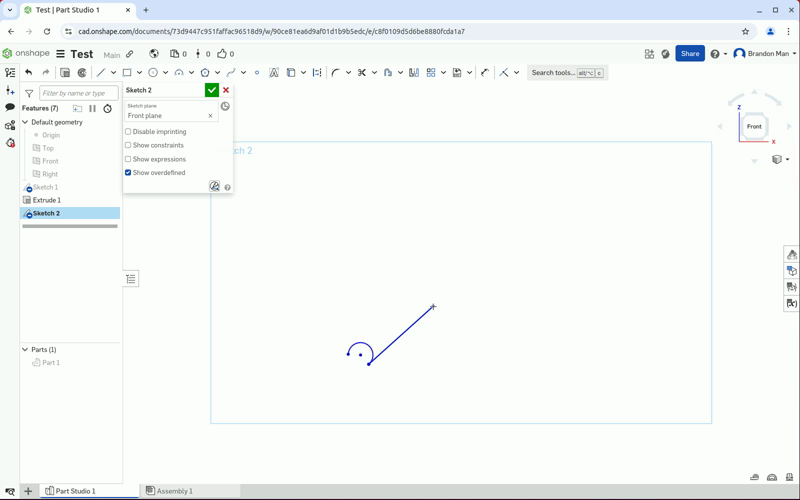
mouse_move(433, 306)
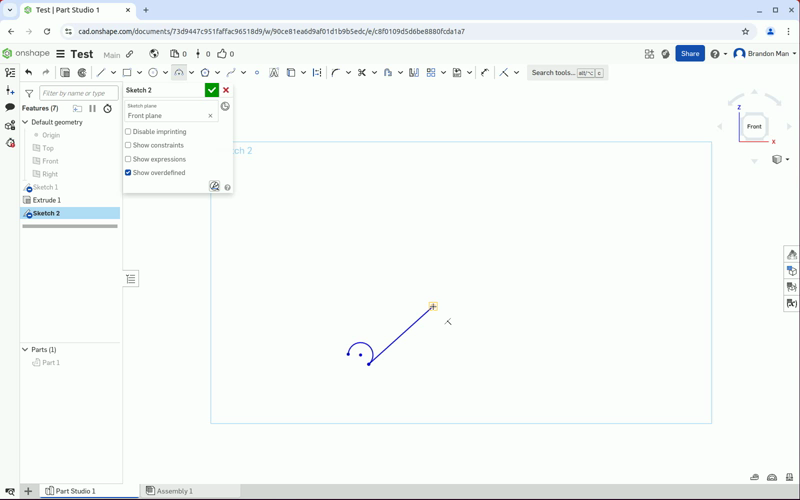
click(433, 306)
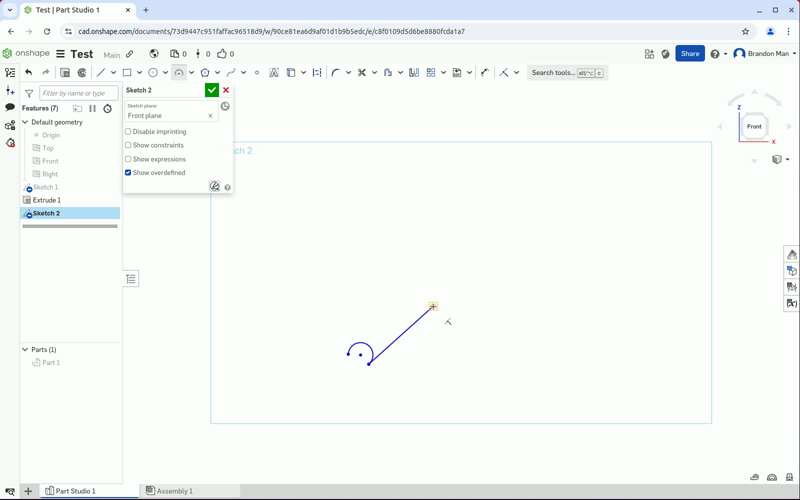
key_down(shift)
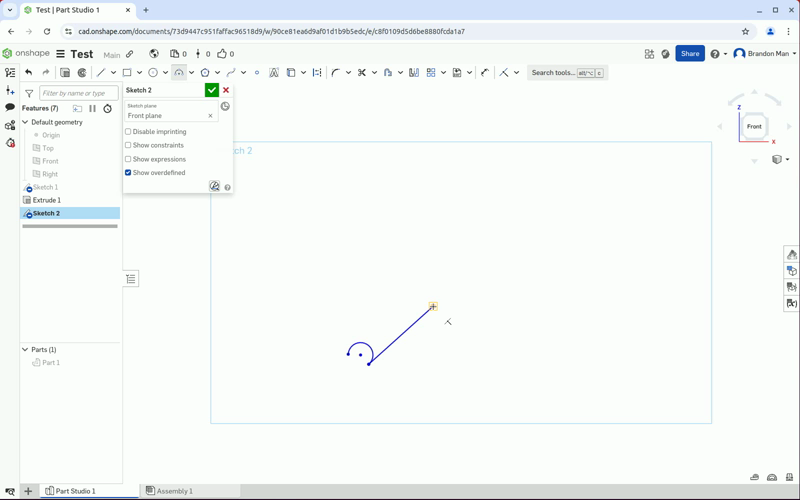
mouse_move(447, 305)
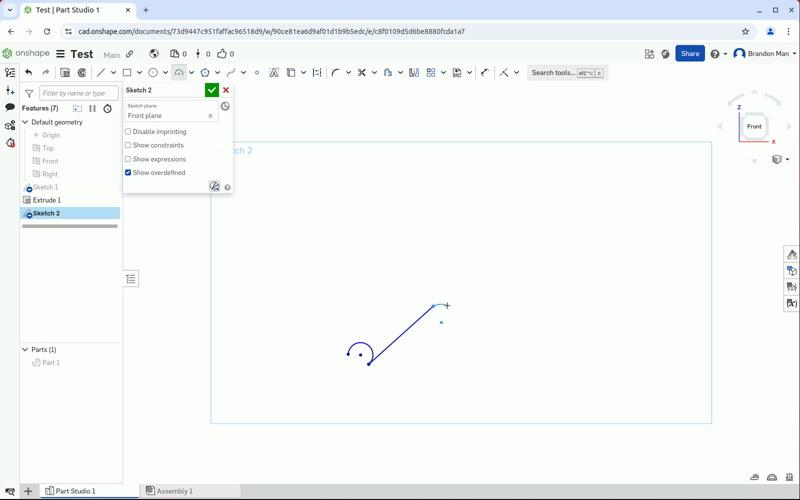
click(447, 305)
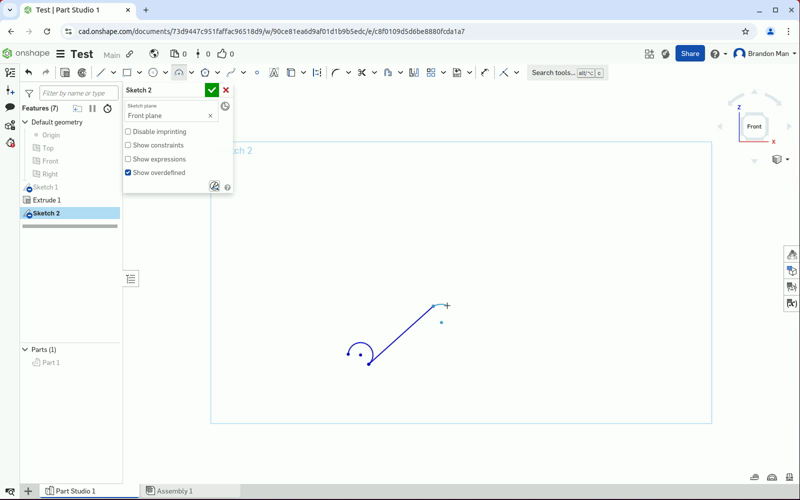
mouse_move(440, 303)
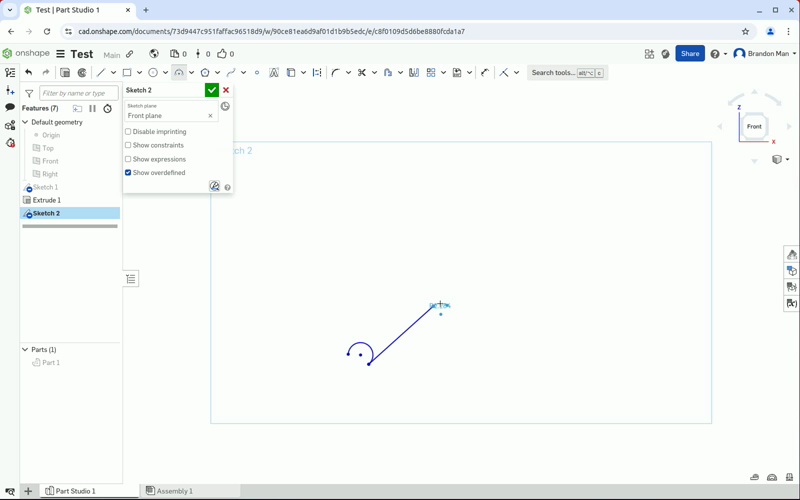
click(440, 303)
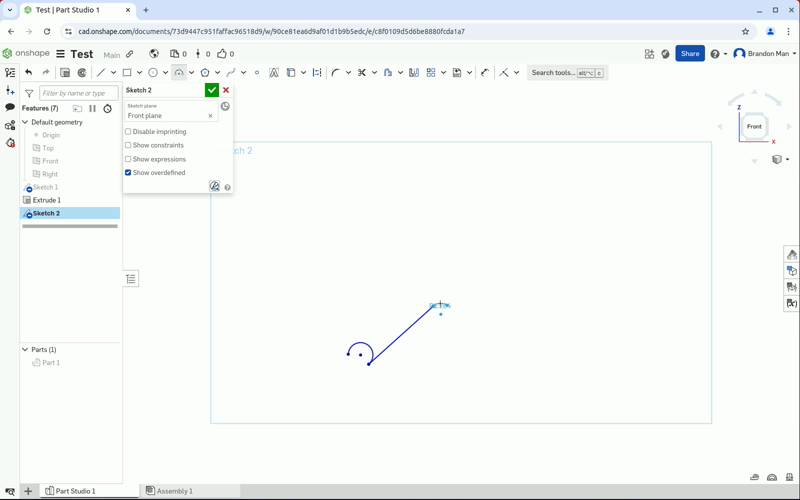
key_up(shift)
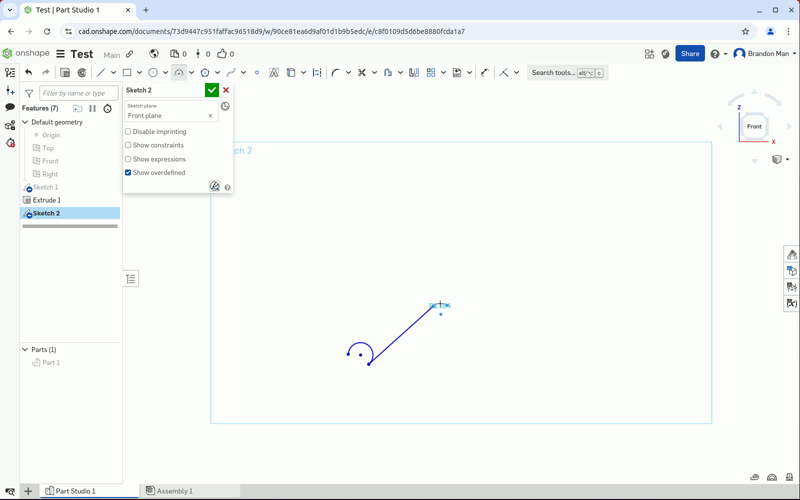
mouse_move(447, 305)
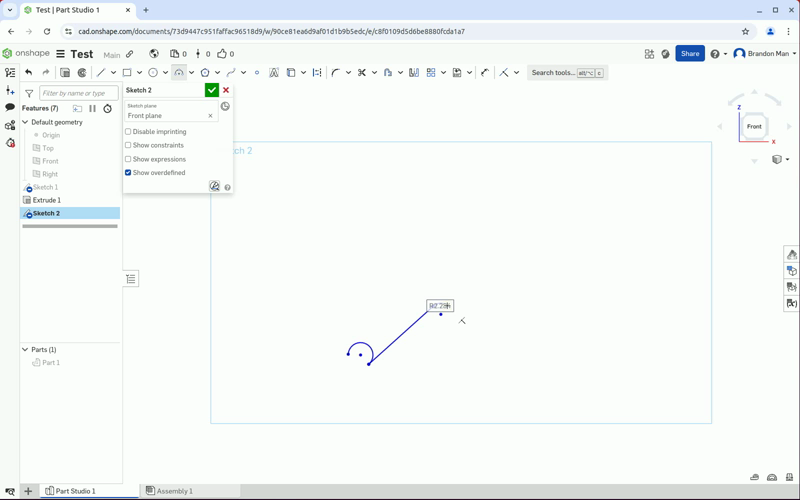
click(447, 305)
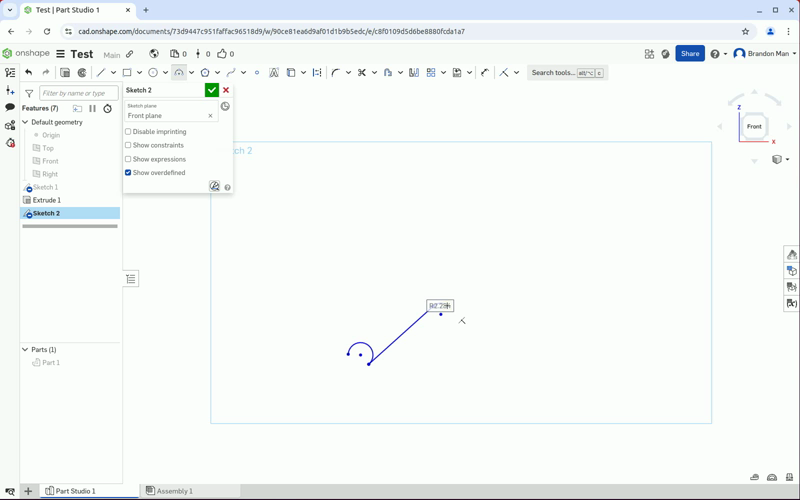
key_down(shift)
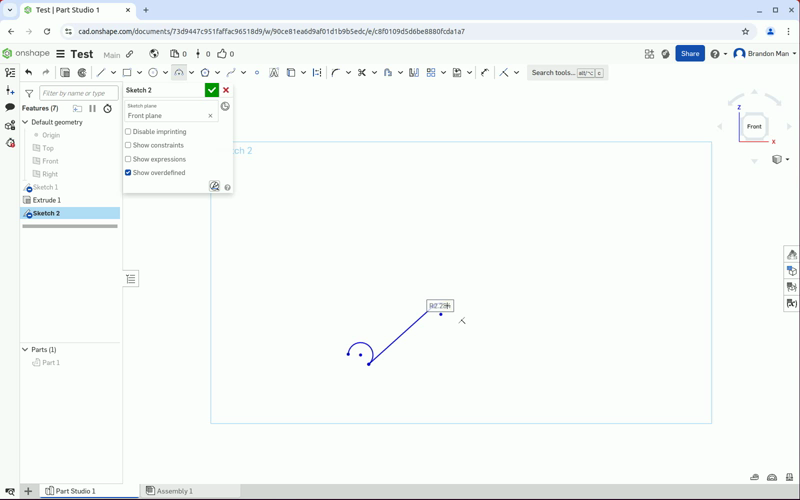
mouse_move(450, 259)
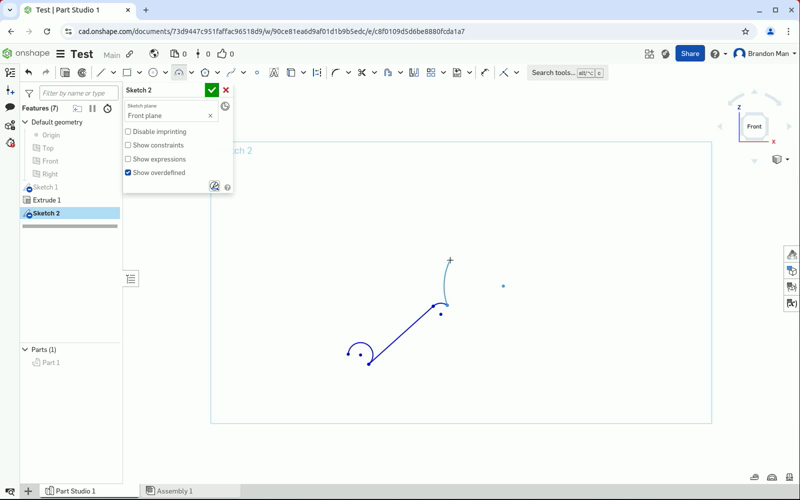
click(450, 259)
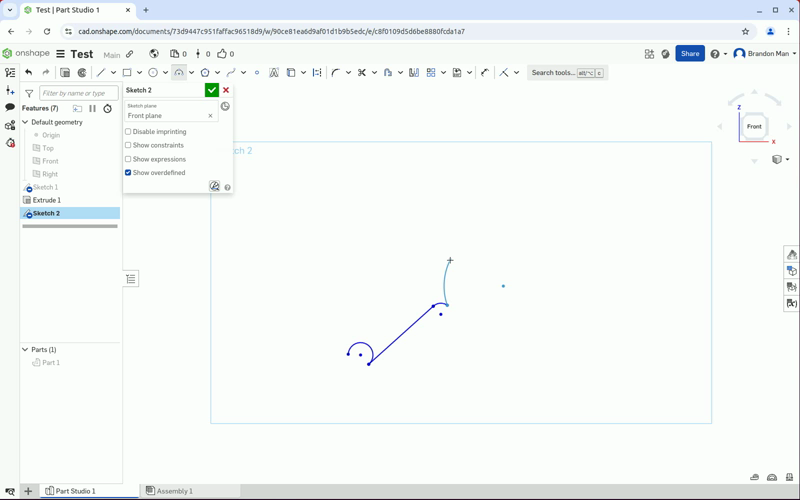
mouse_move(434, 281)
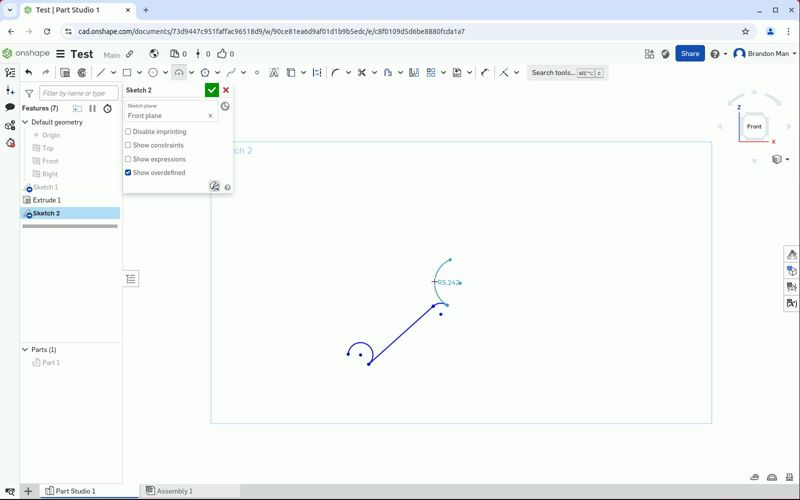
click(434, 281)
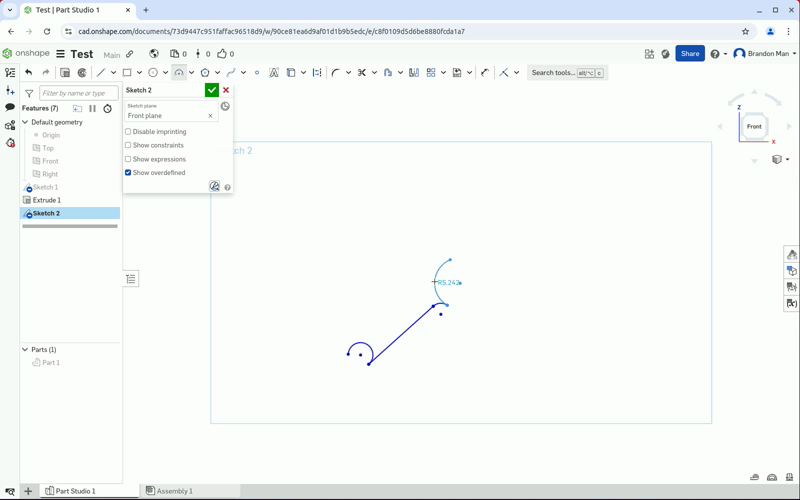
key_up(shift)
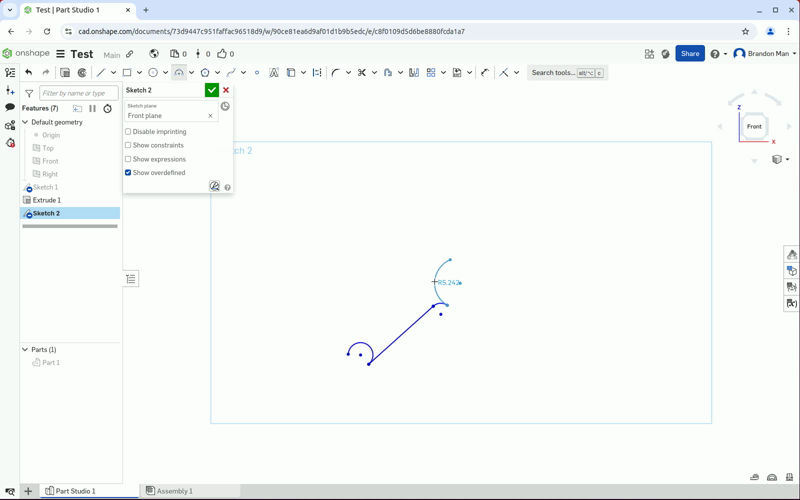
key(esc)
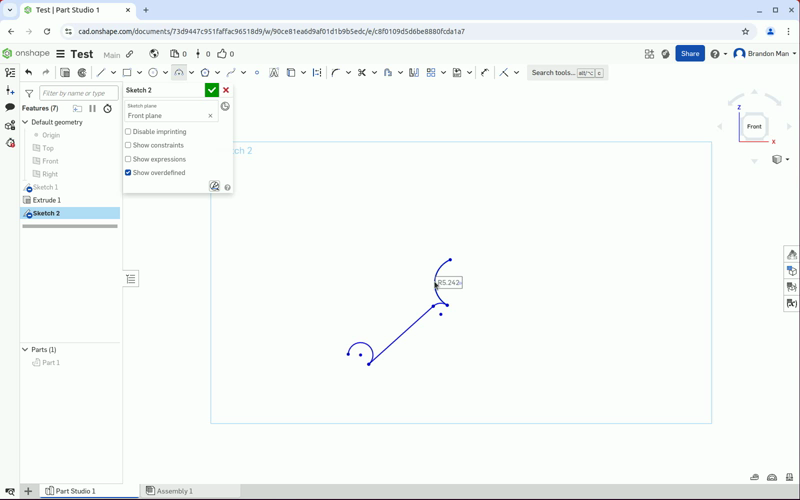
key(l)
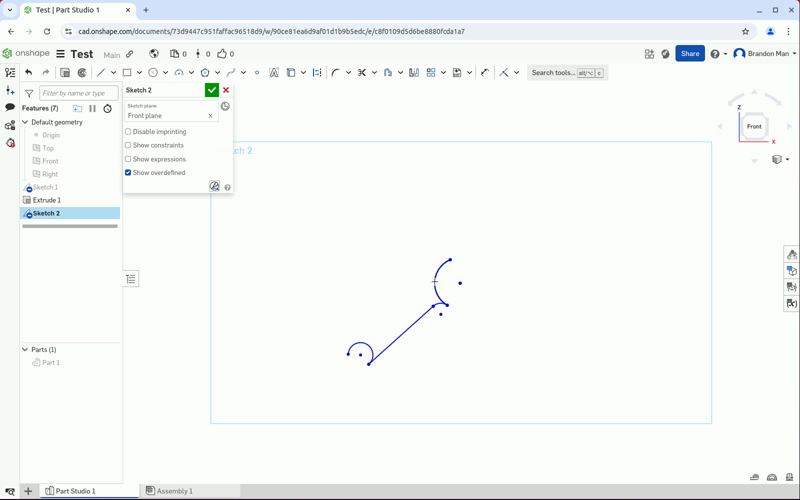
mouse_move(450, 259)
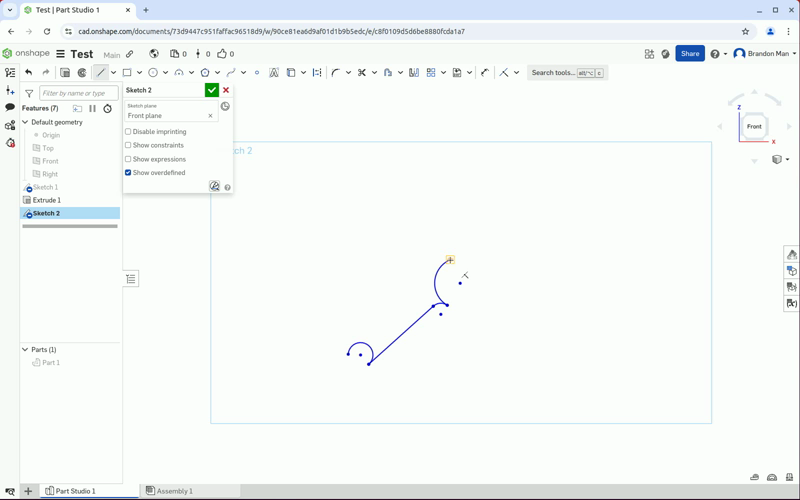
click(450, 259)
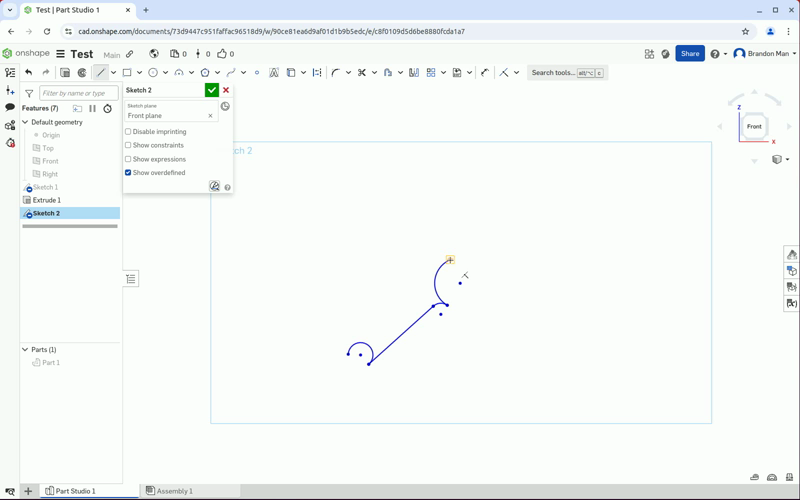
key_down(shift)
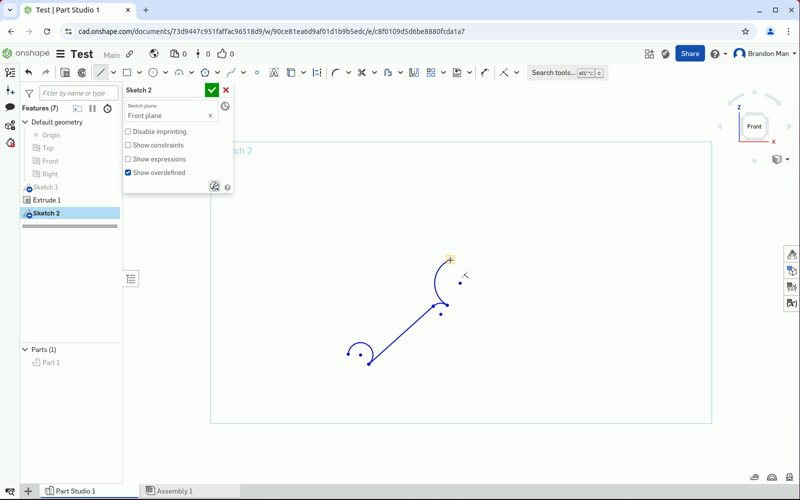
mouse_move(355, 301)
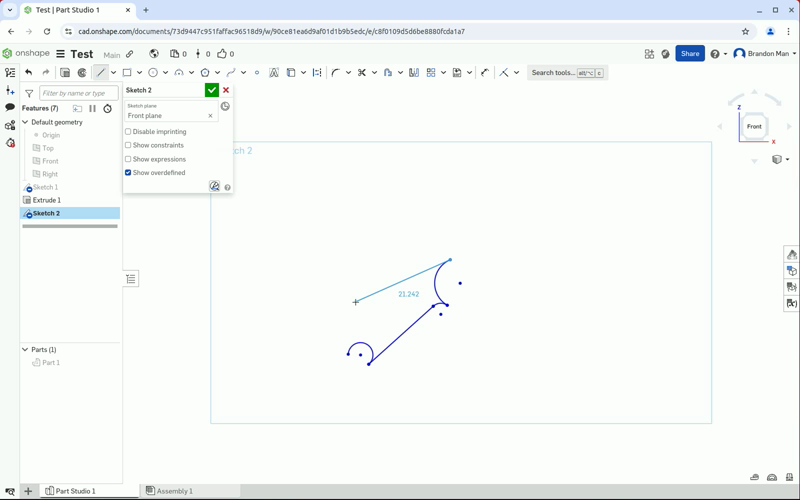
click(355, 301)
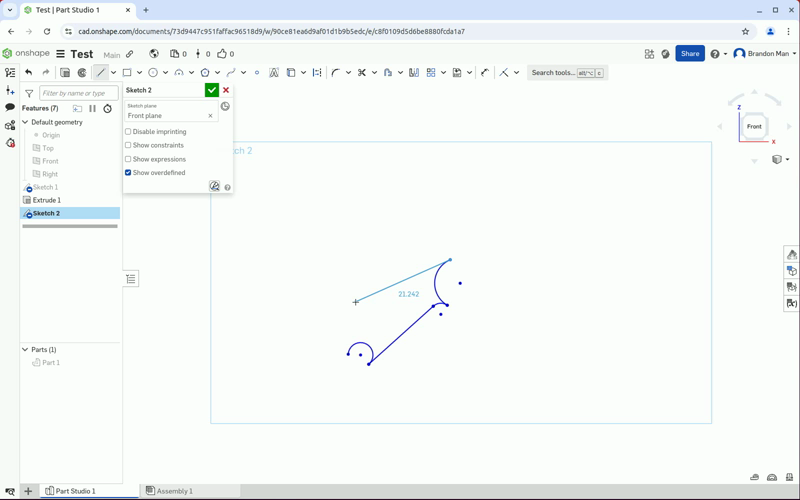
key_up(shift)
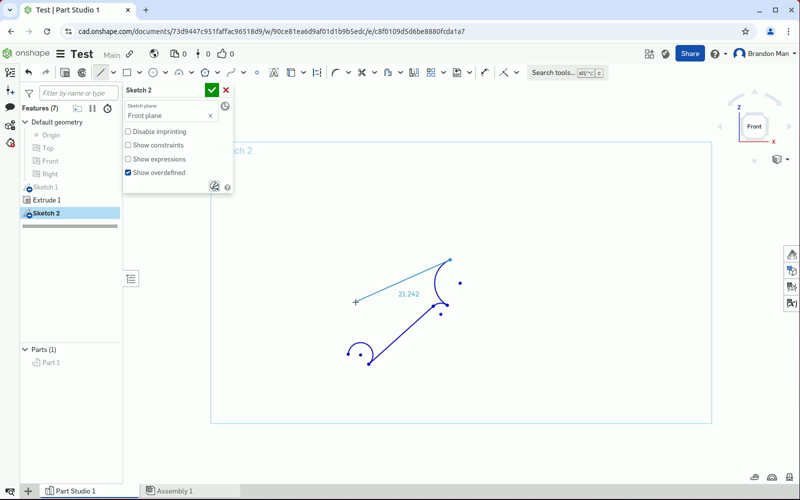
key(esc)
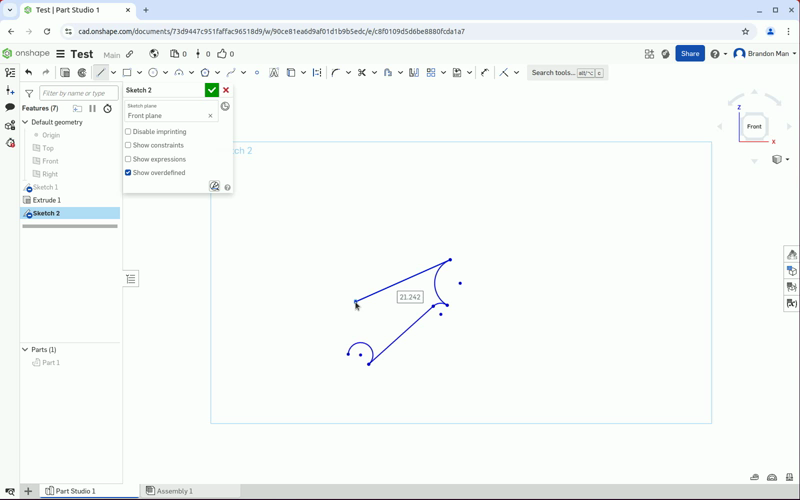
key(a)
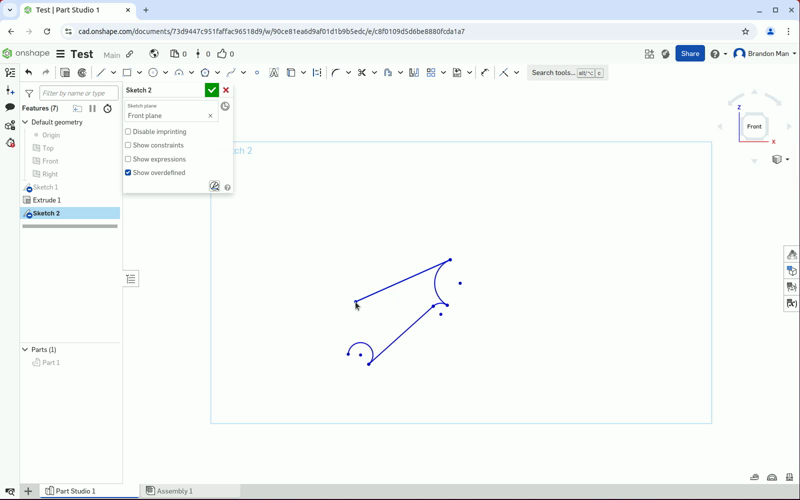
mouse_move(355, 301)
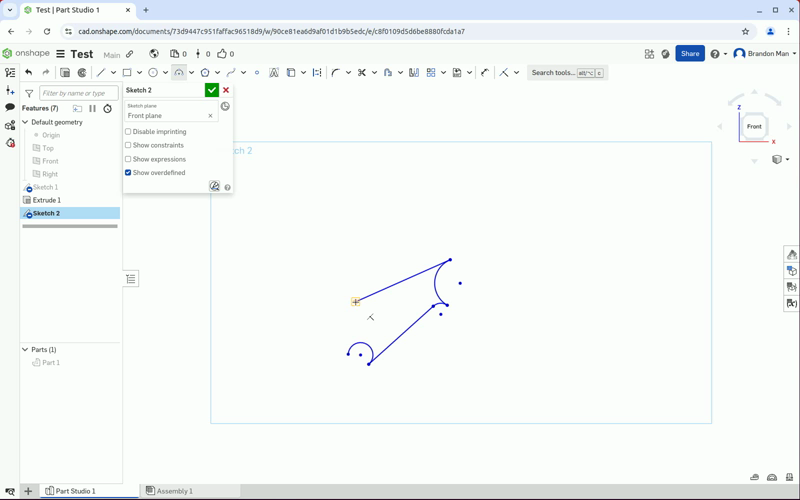
click(355, 301)
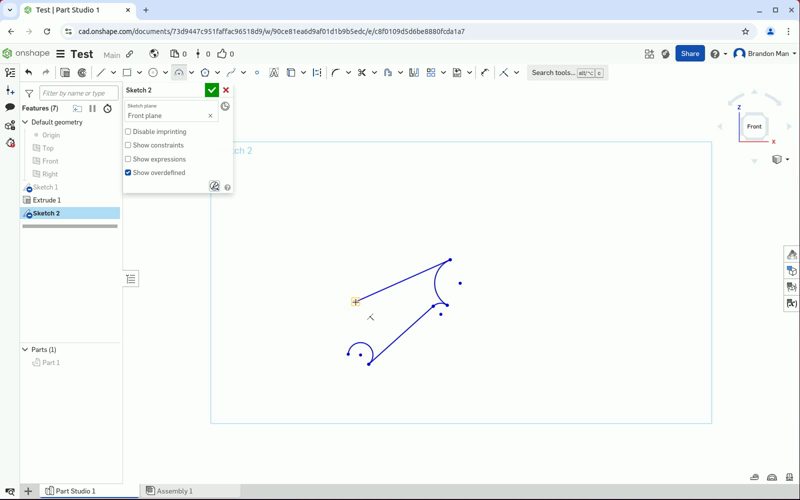
key_down(shift)
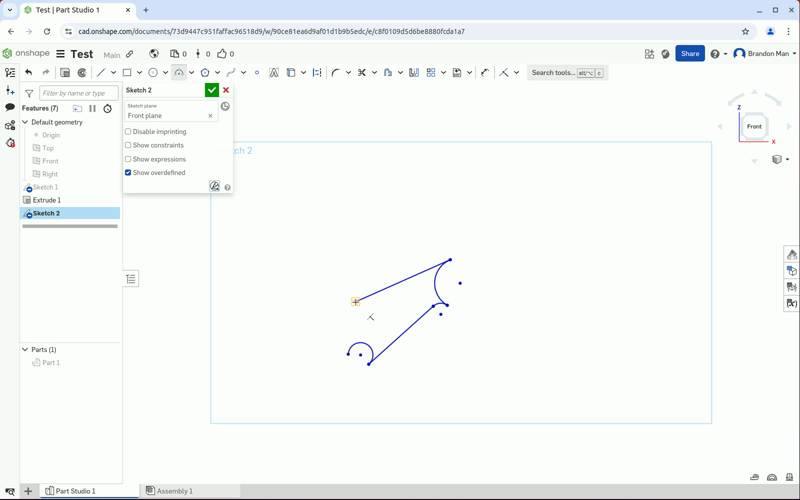
mouse_move(348, 313)
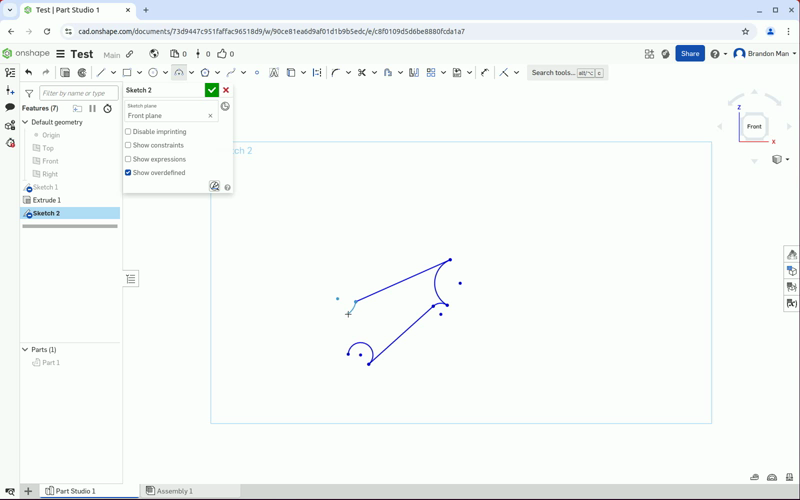
click(348, 313)
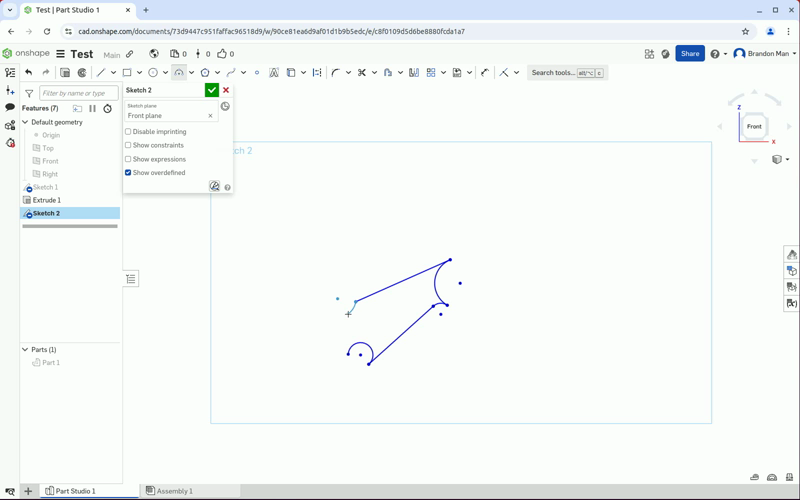
mouse_move(371, 320)
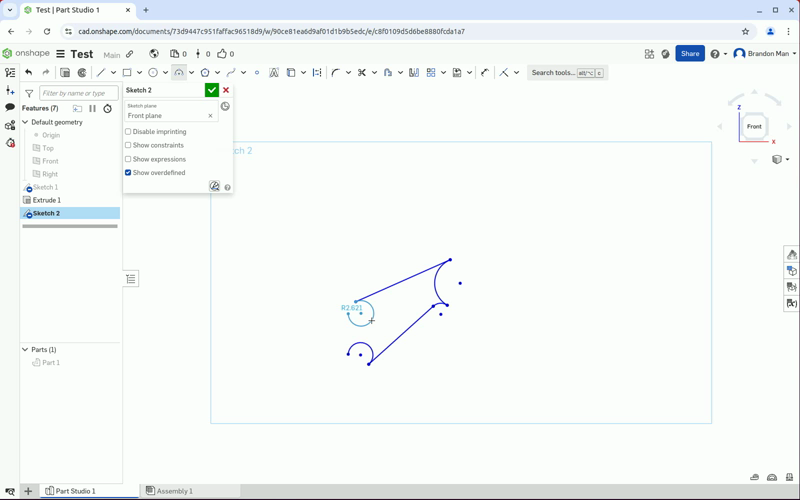
click(371, 320)
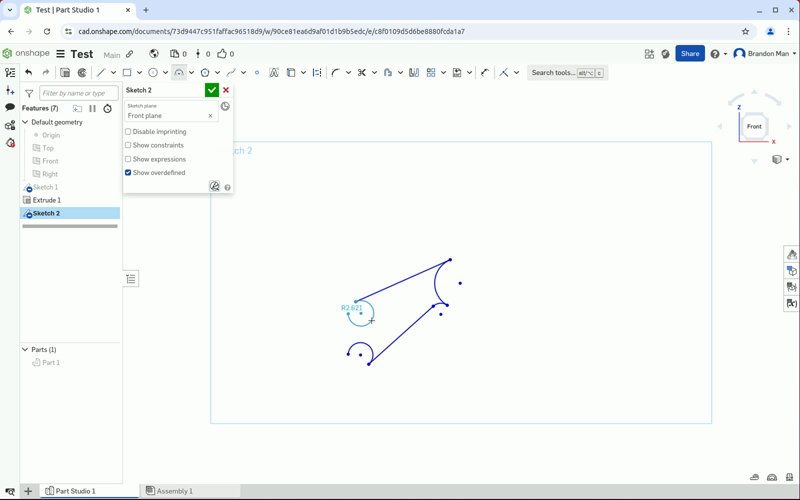
key_up(shift)
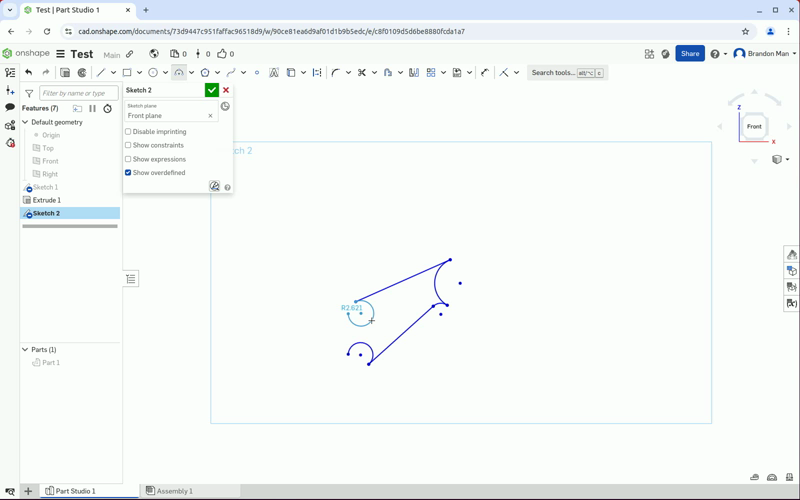
key(esc)
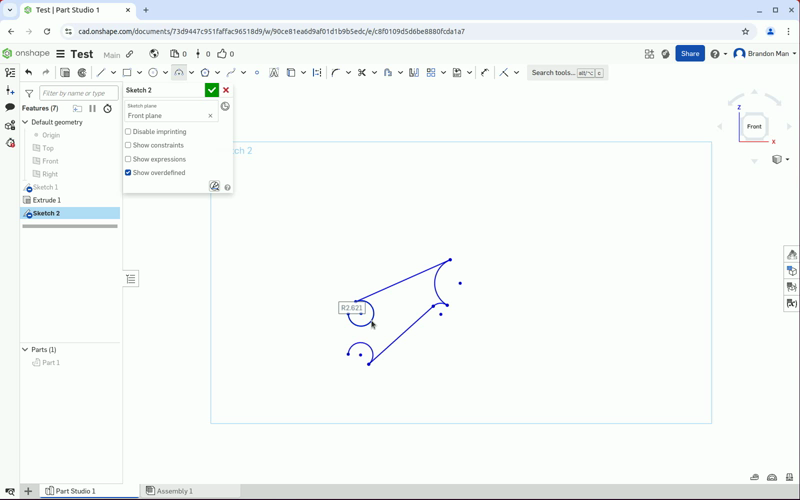
key(l)
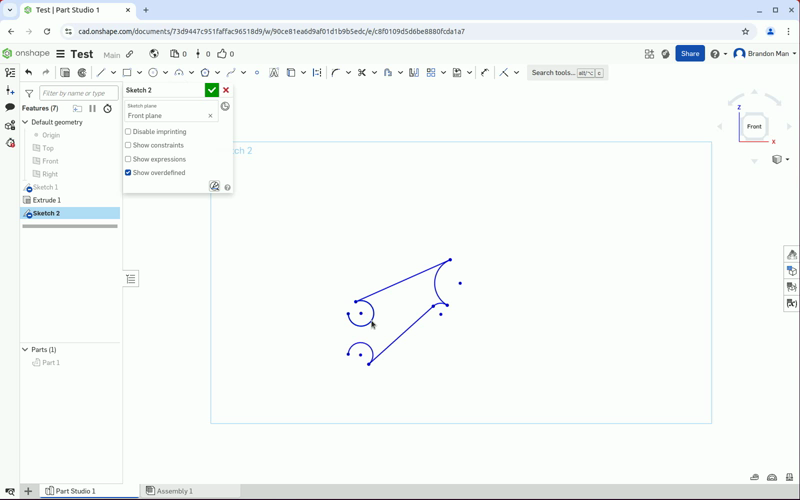
mouse_move(348, 313)
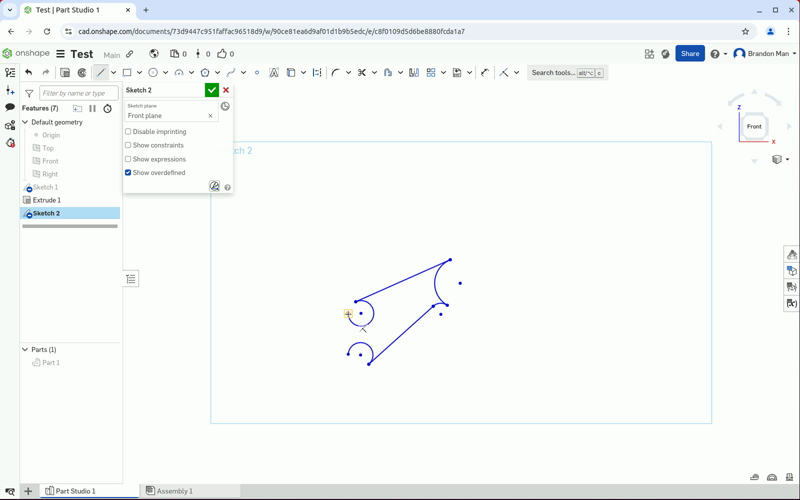
click(348, 313)
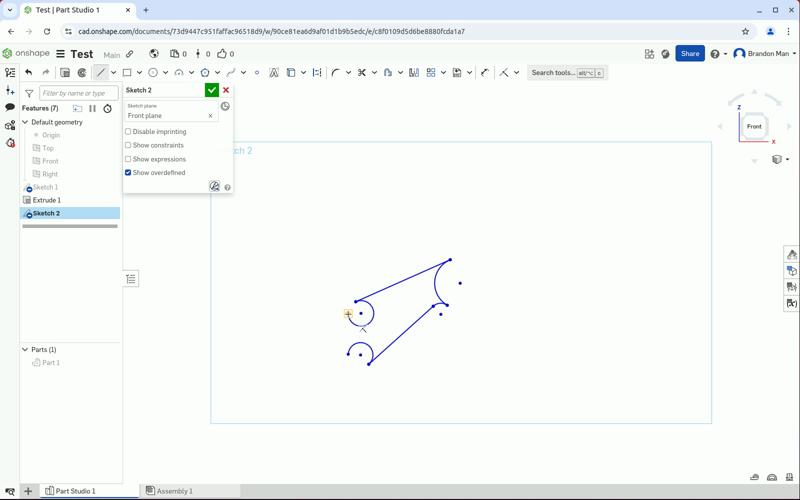
mouse_move(378, 313)
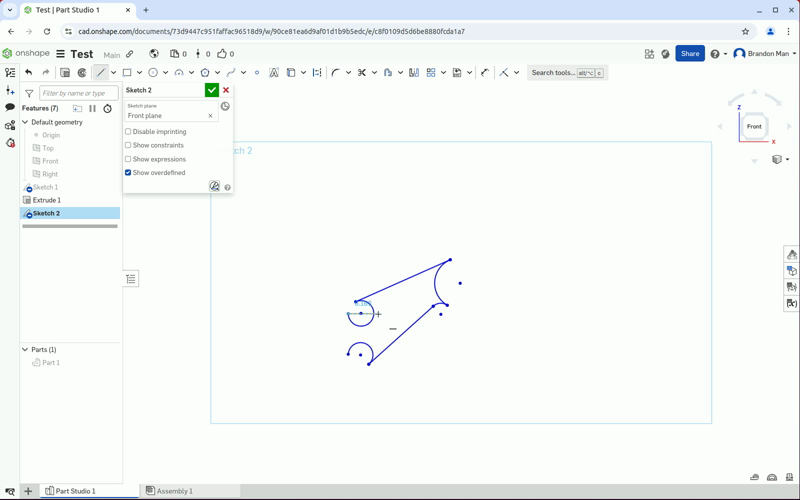
key_down(shift)
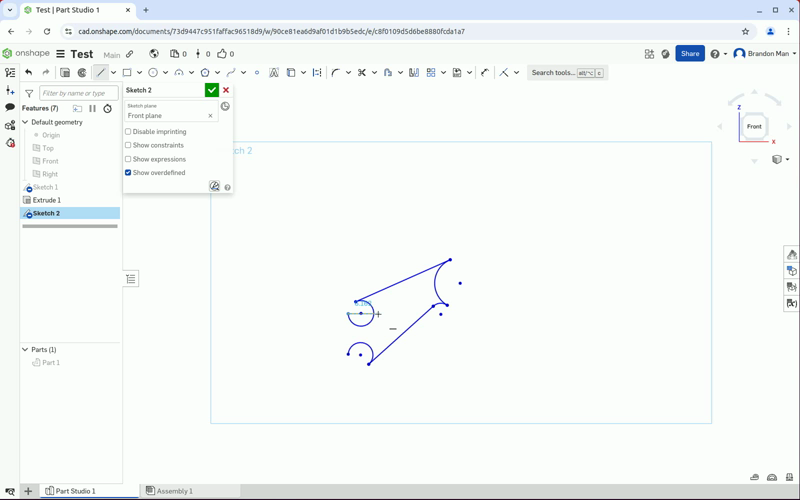
mouse_move(348, 354)
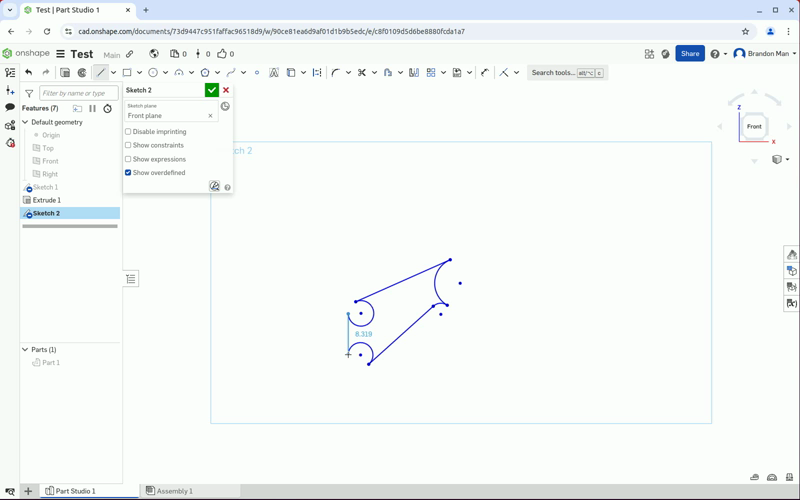
key_up(shift)
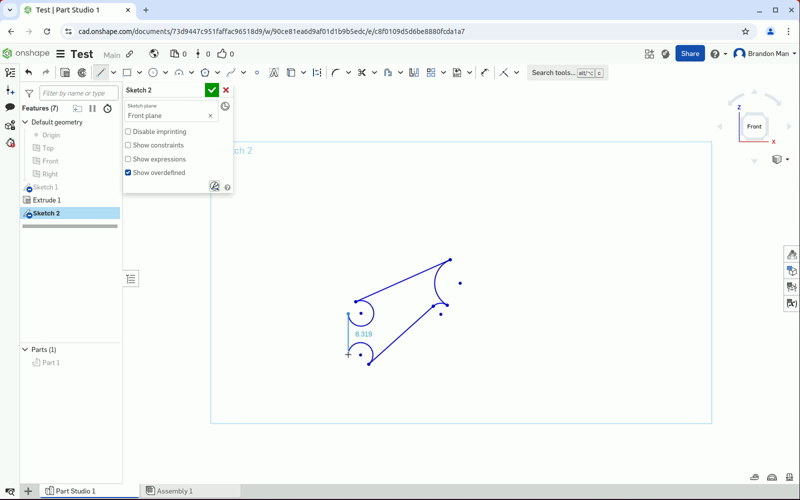
click(348, 354)
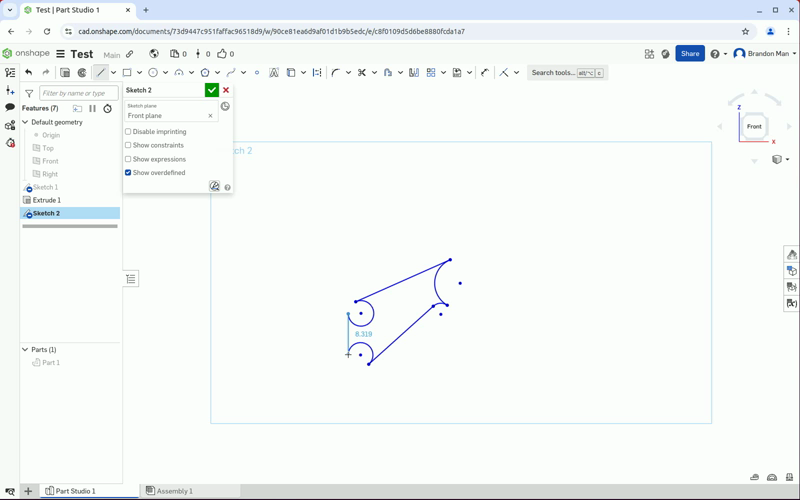
key(esc)
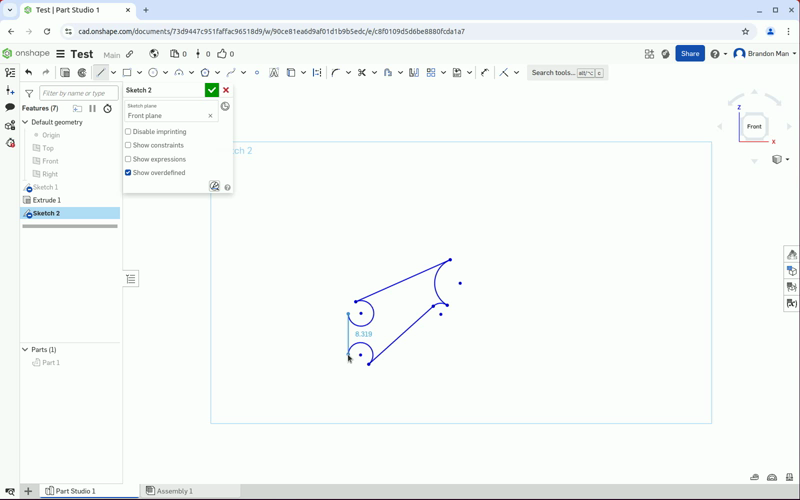
mouse_move(379, 303)
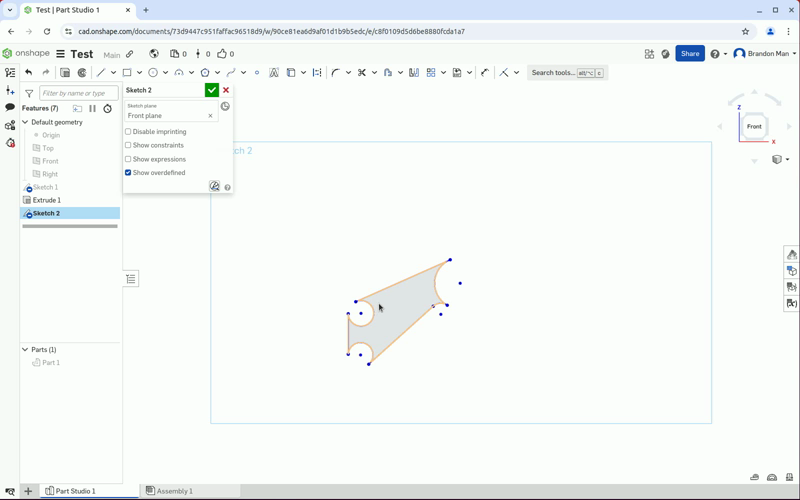
click(379, 303)
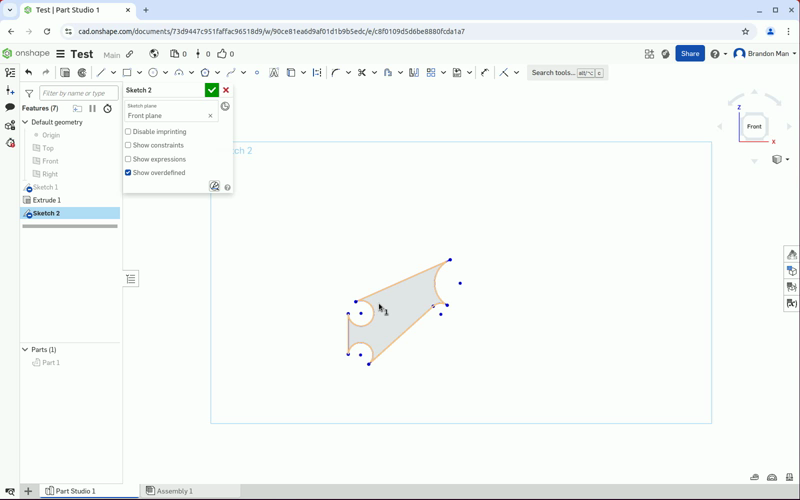
mouse_move(73, 352)
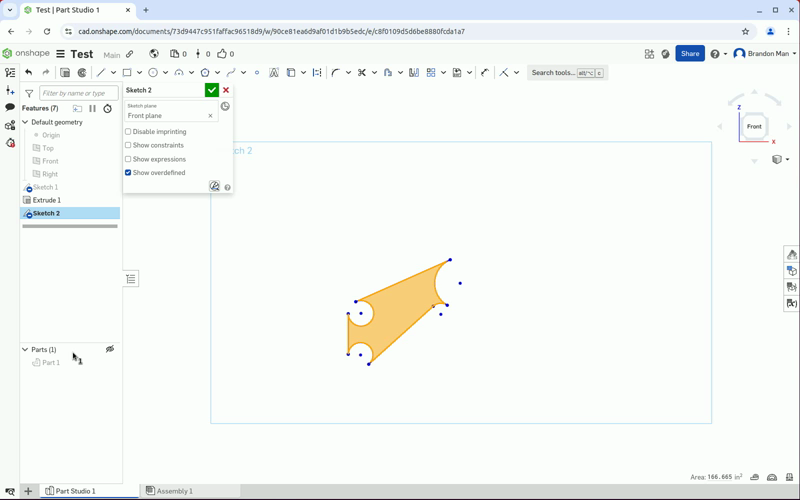
key(shift+y)
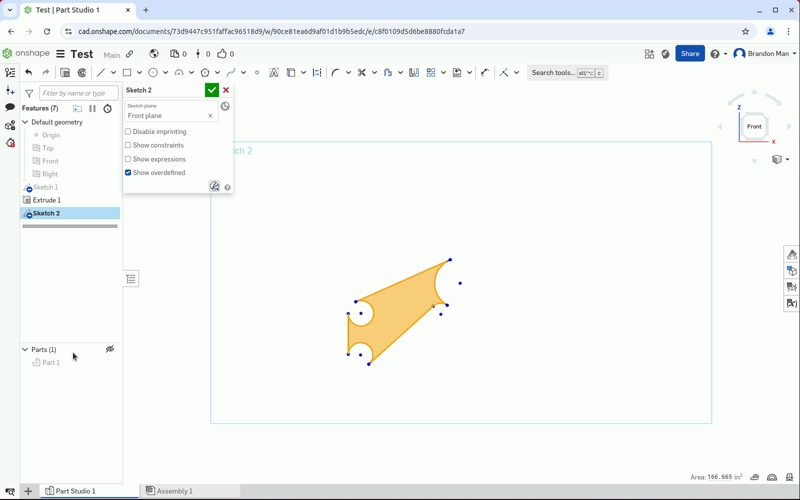
key(shift+e)
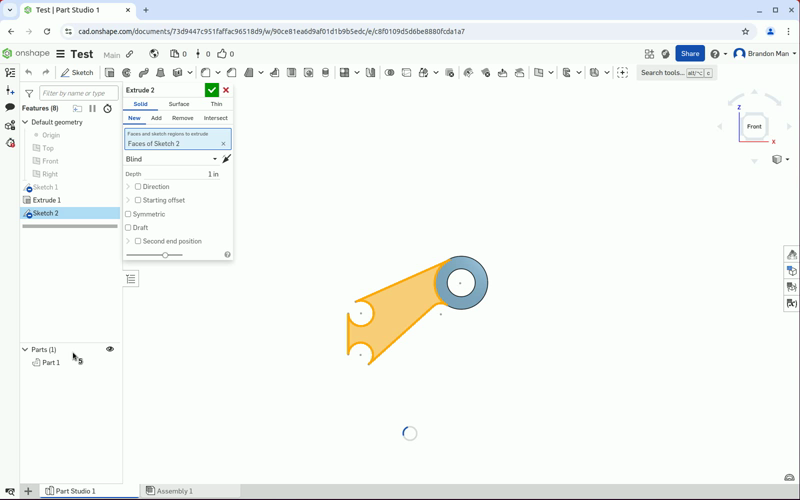
mouse_move(143, 106)
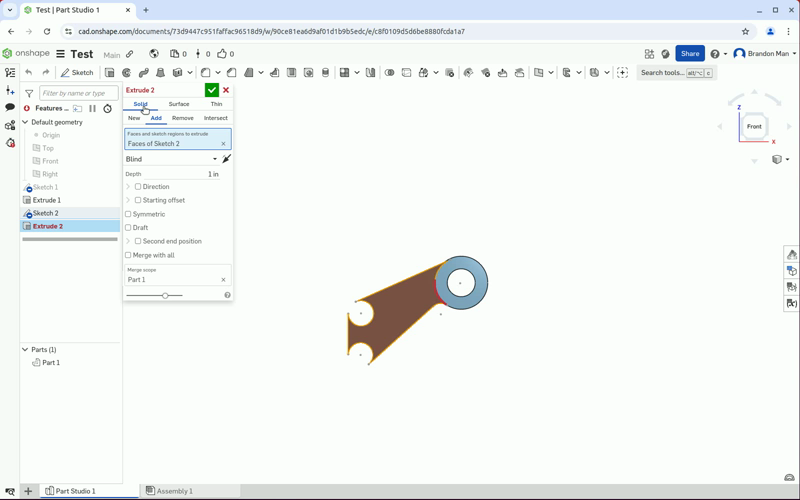
click(143, 106)
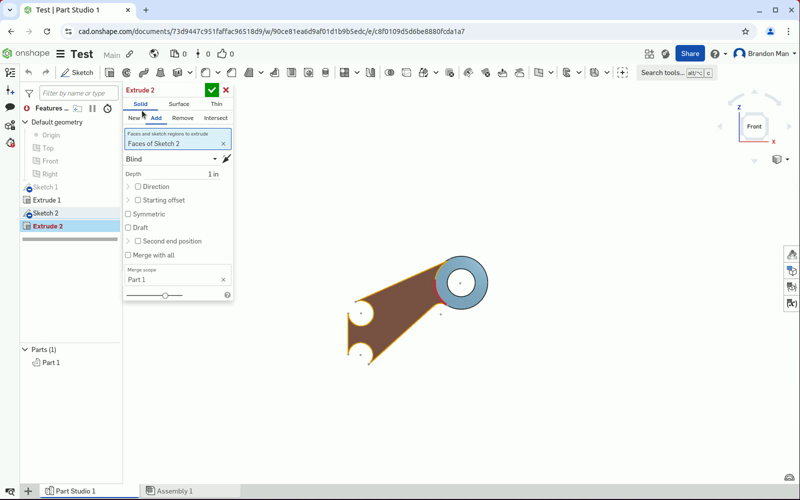
mouse_move(137, 120)
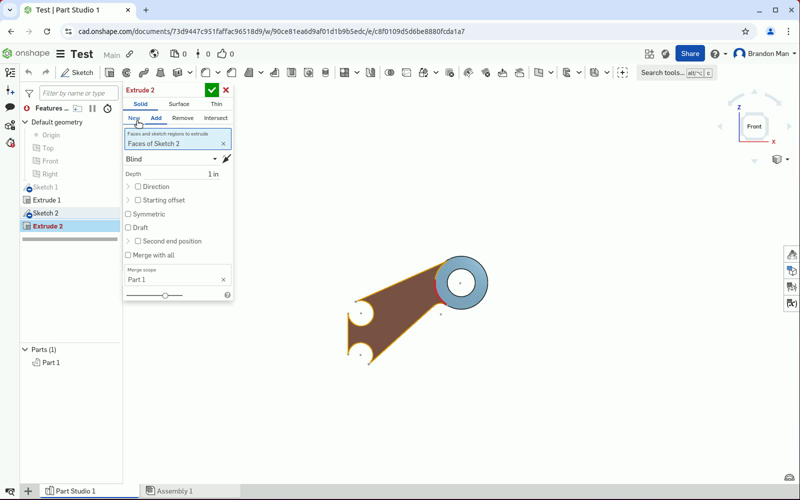
click(137, 120)
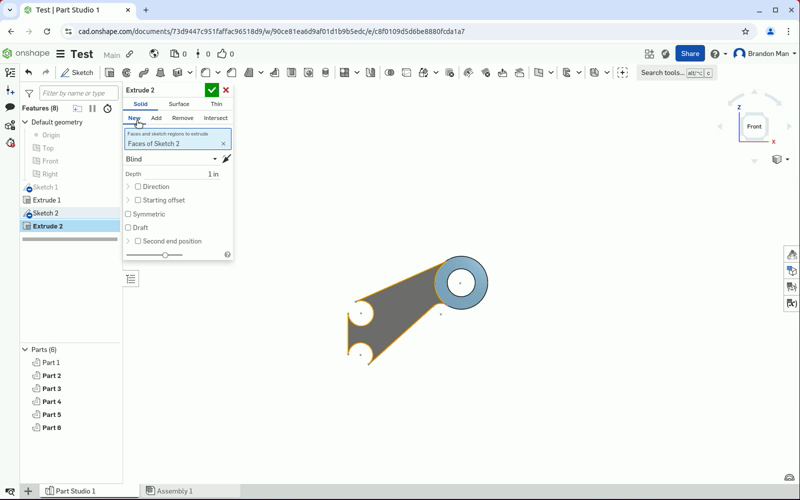
key(tab, 4)
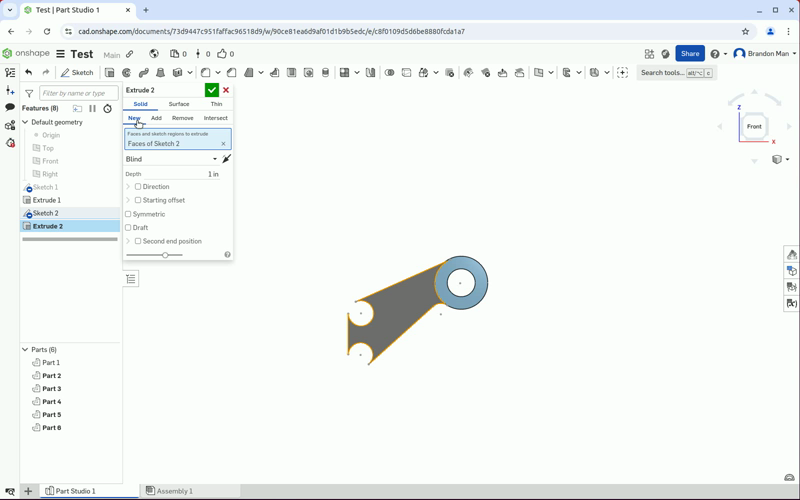
text(2.408)
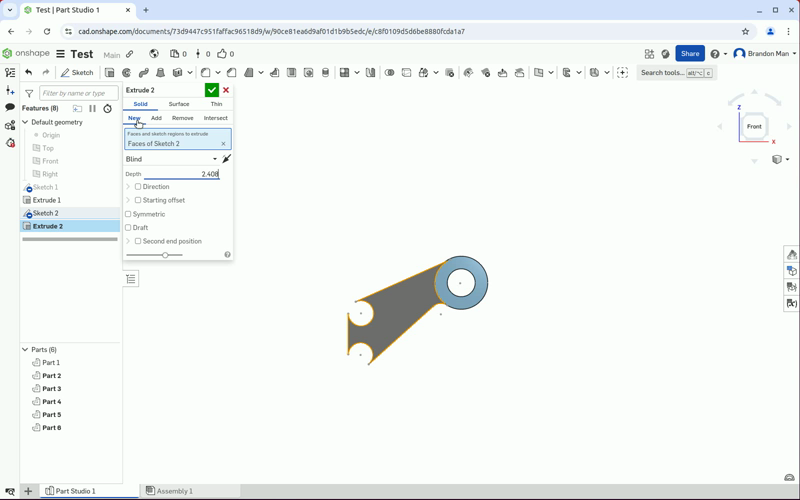
key(tab, 3)
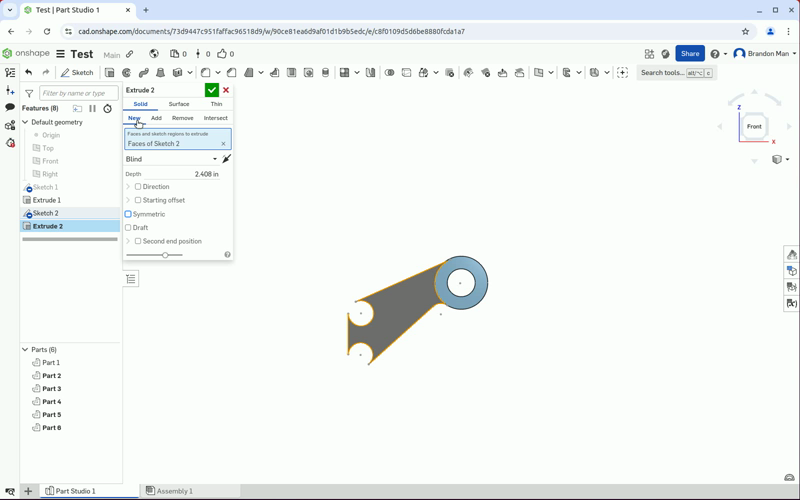
key(space)
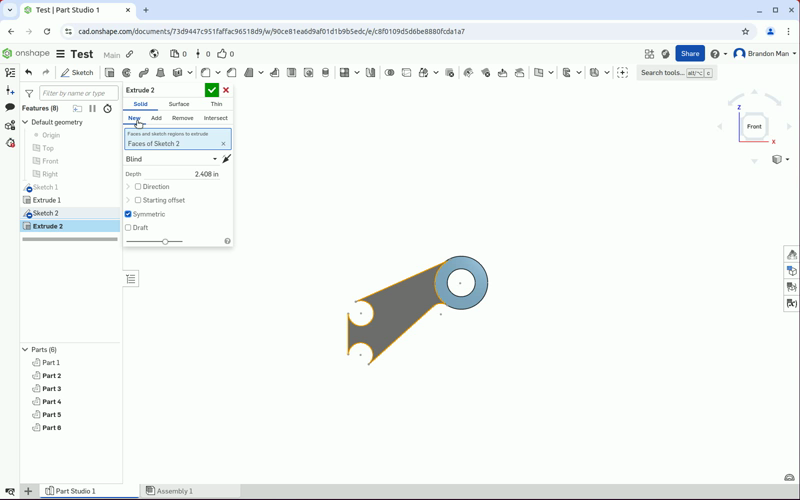
key(enter)
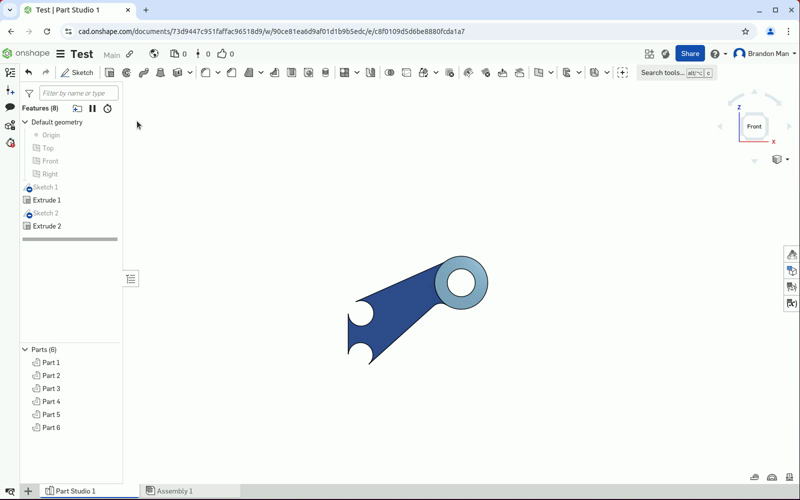
key(shift+h)
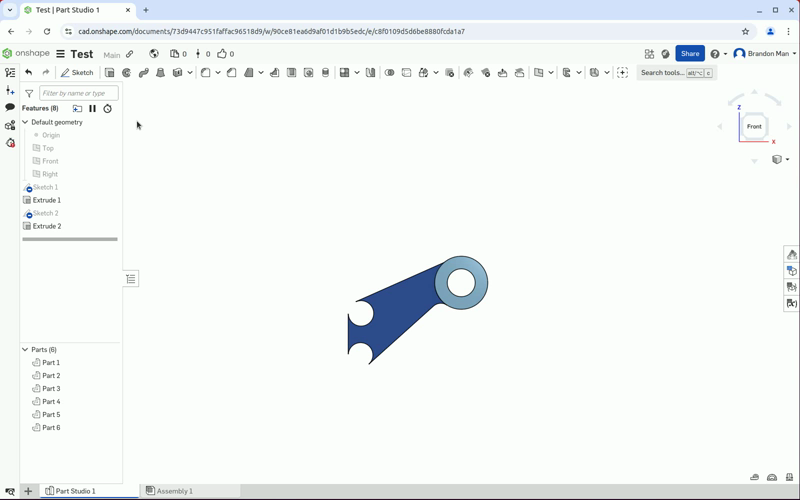
key(shift+h)
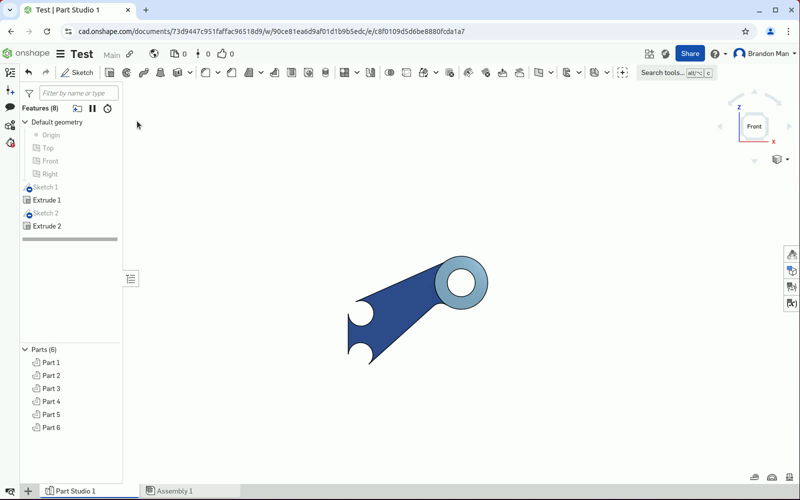
mouse_move(73, 189)
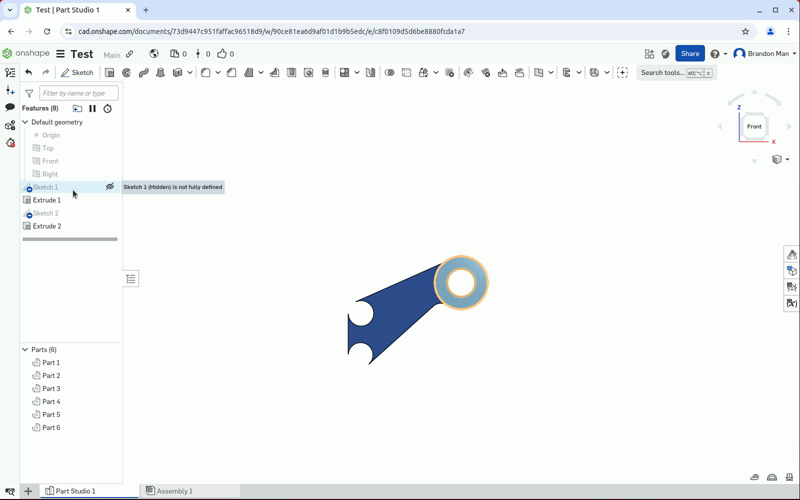
click(73, 189)
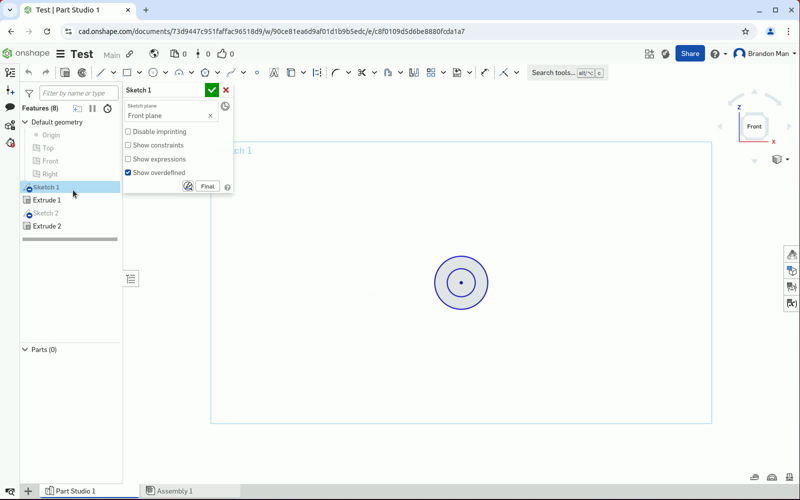
mouse_move(229, 92)
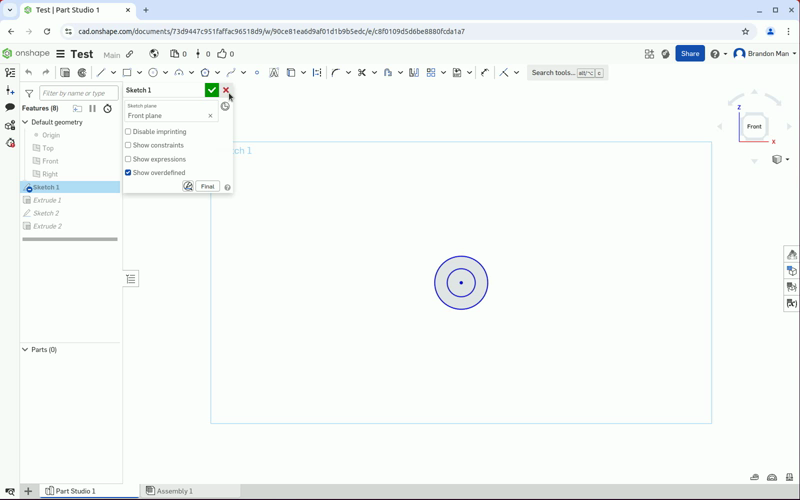
click(229, 92)
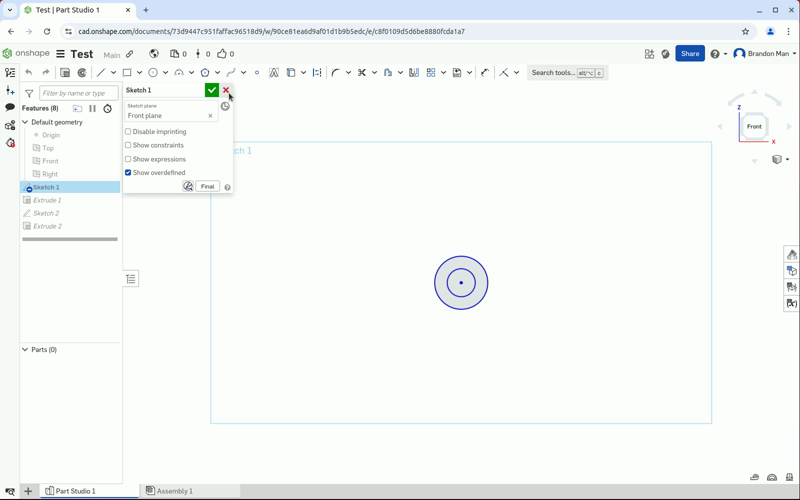
key(shift+s)
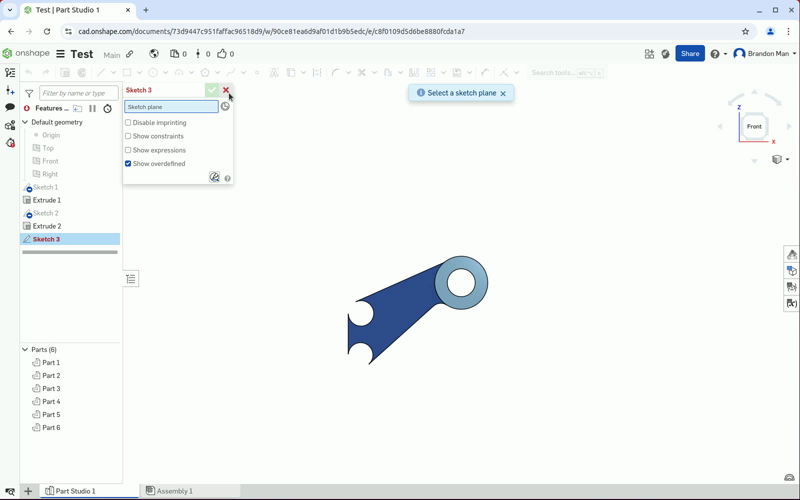
mouse_move(73, 163)
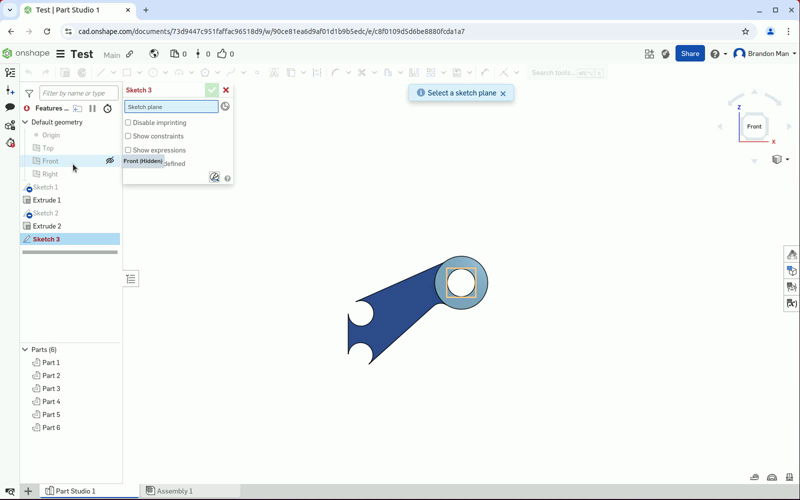
click(73, 163)
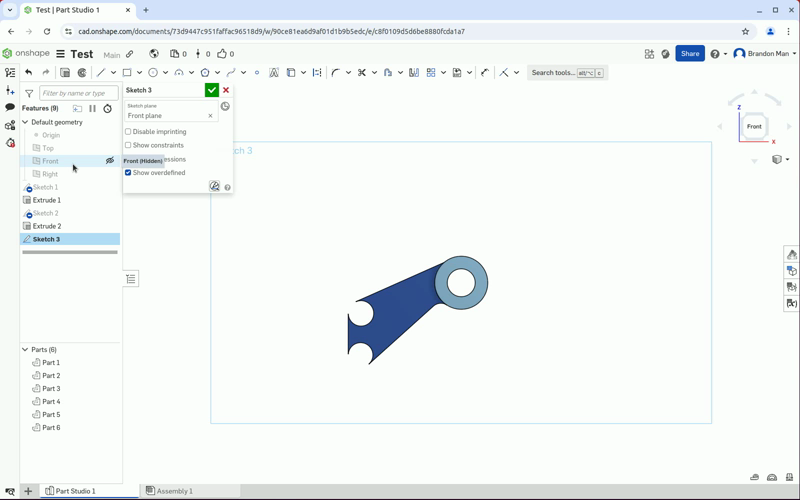
mouse_move(73, 352)
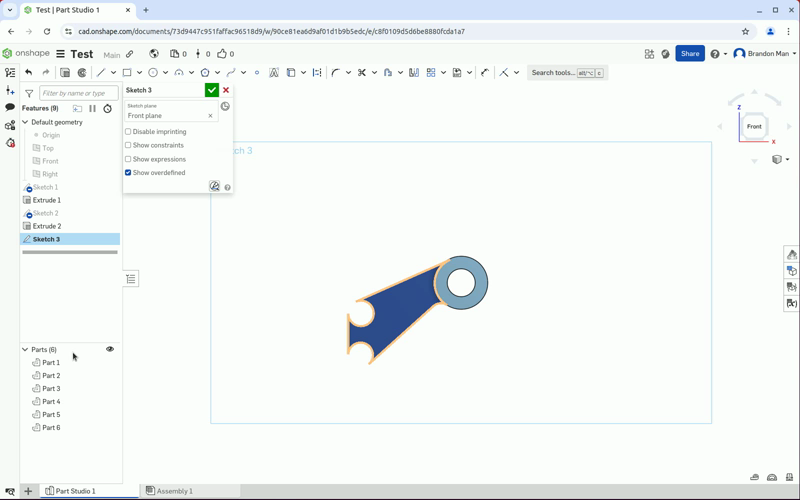
key(y)
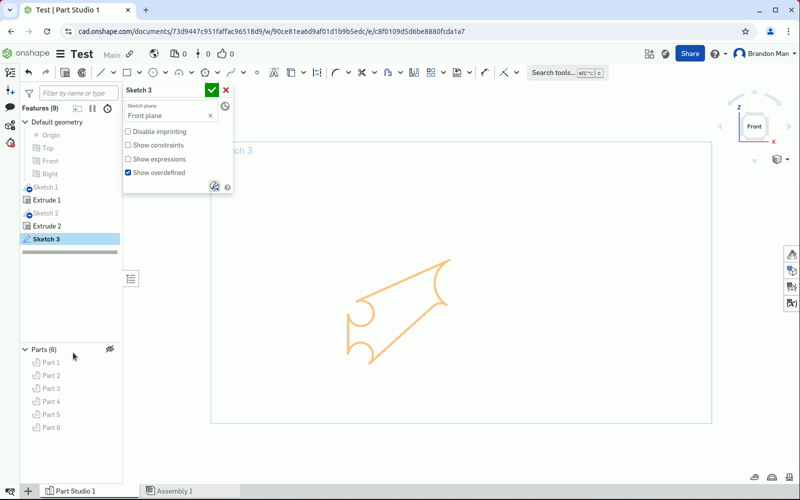
key(c)
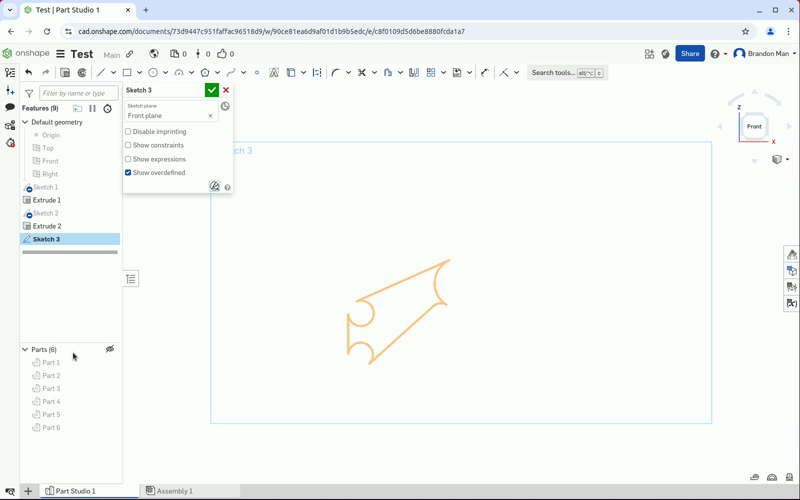
key_down(shift)
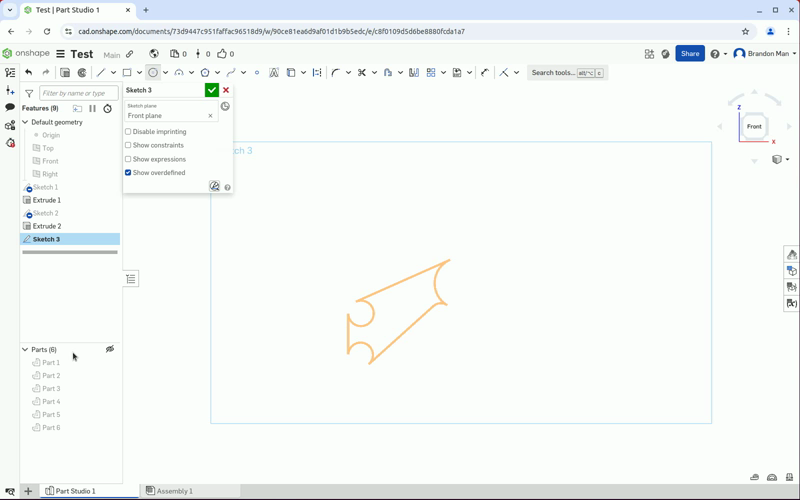
mouse_move(361, 313)
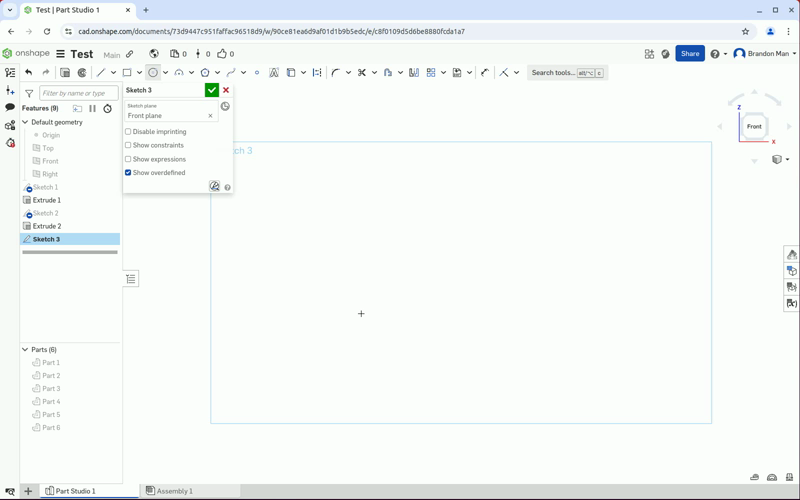
click(361, 313)
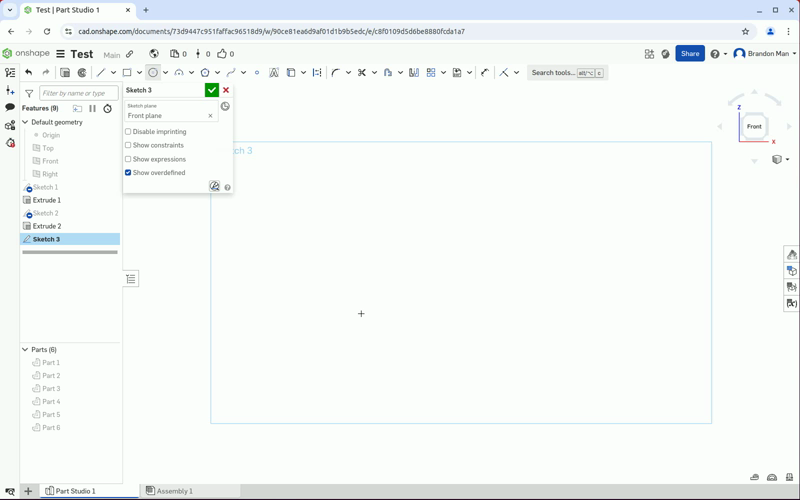
key_up(shift)
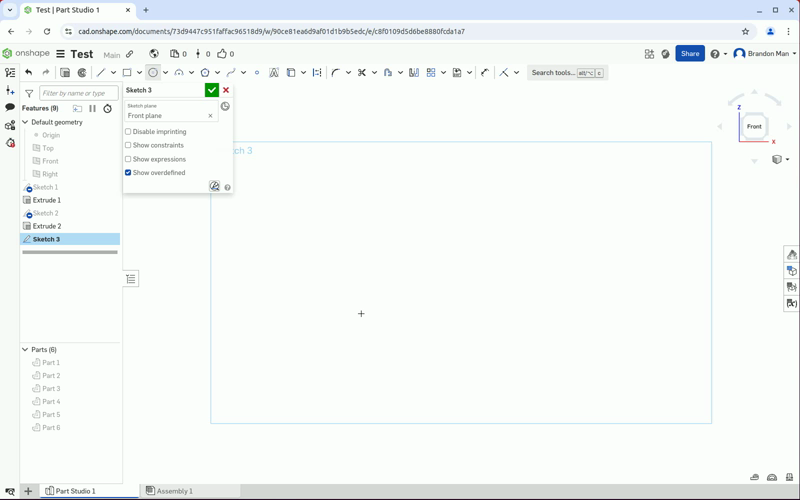
mouse_move(374, 313)
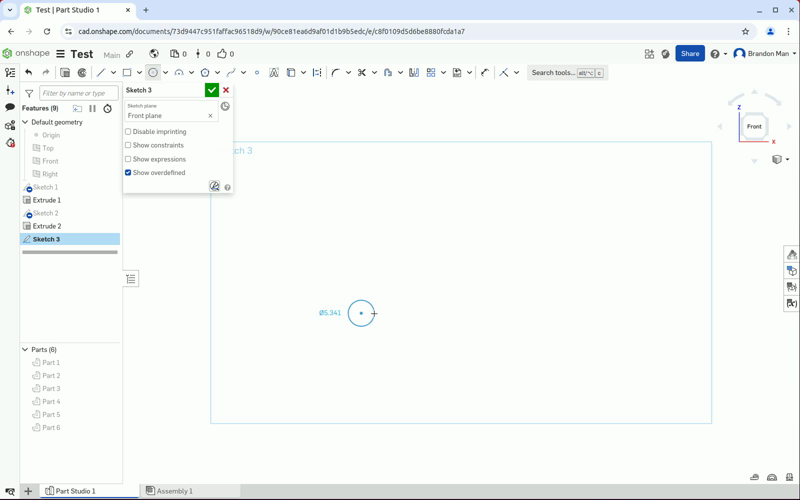
click(374, 313)
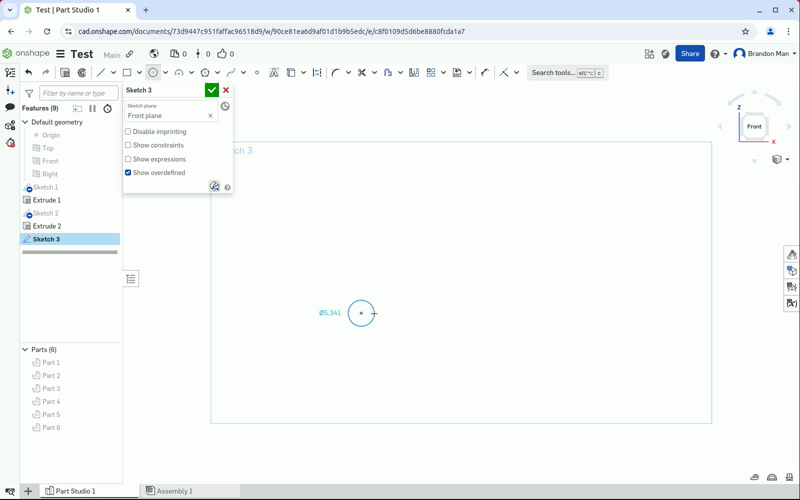
key(esc)
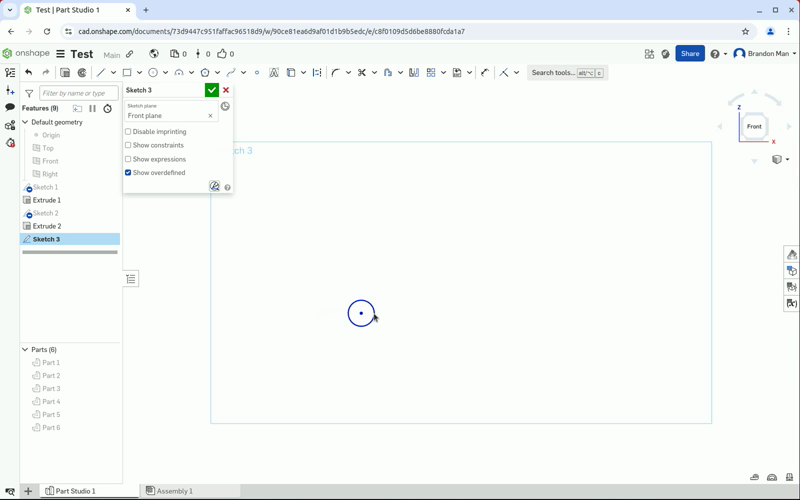
key(c)
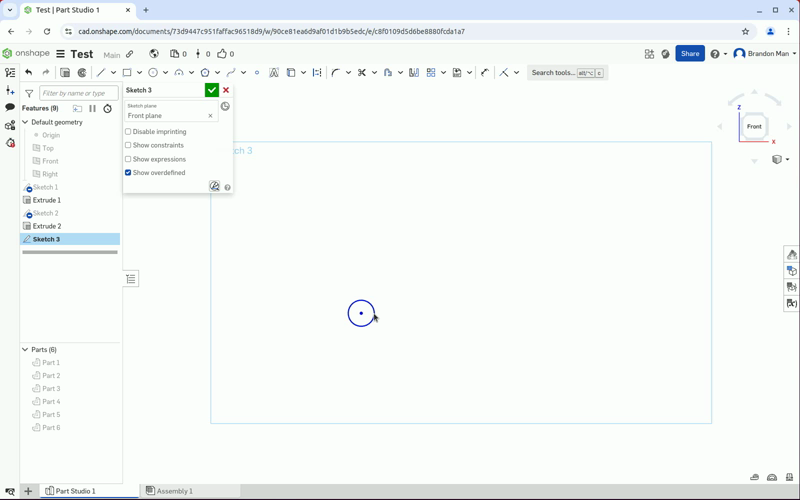
key_down(shift)
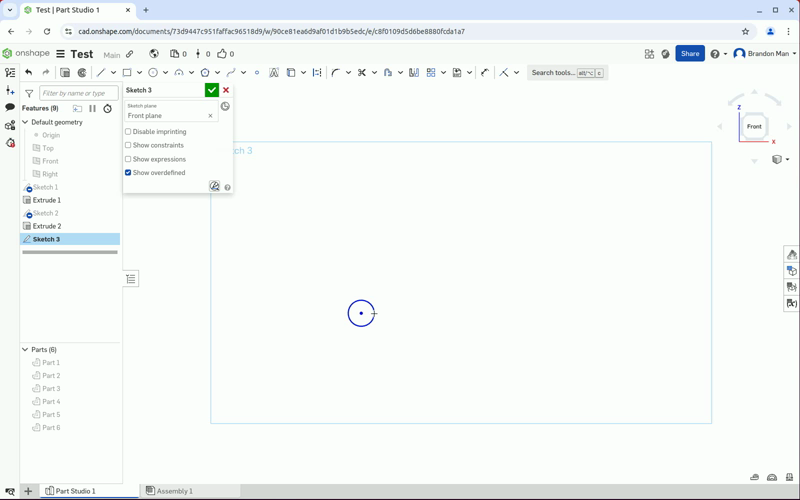
mouse_move(361, 313)
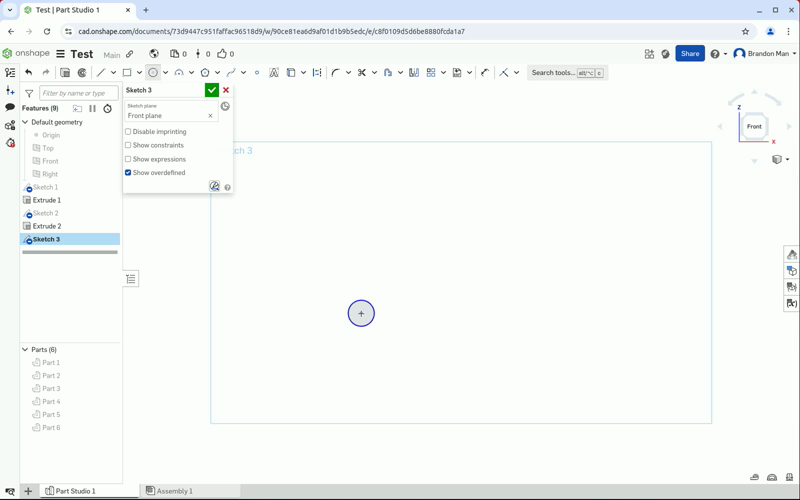
click(361, 313)
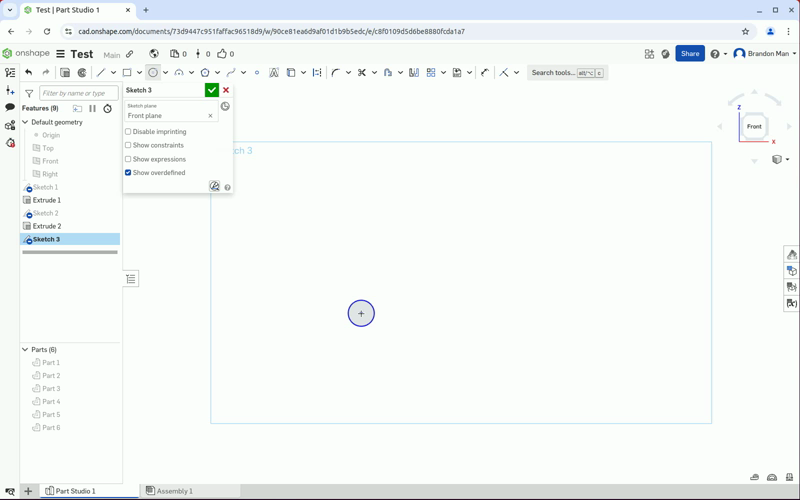
key_up(shift)
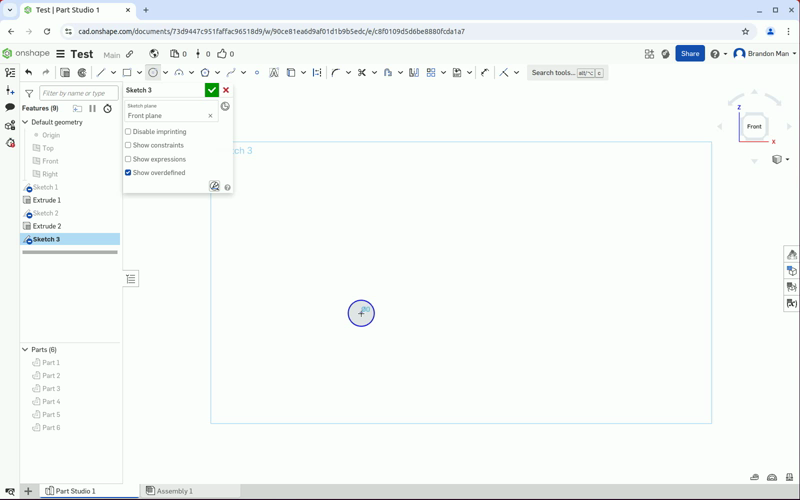
mouse_move(367, 313)
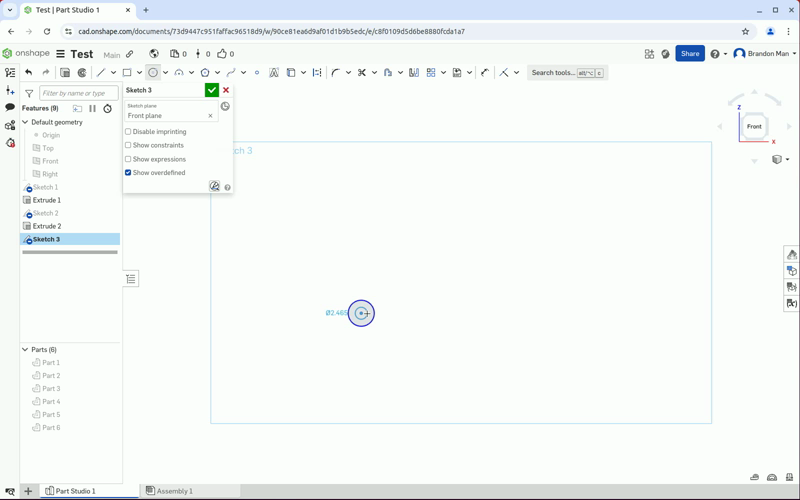
click(367, 313)
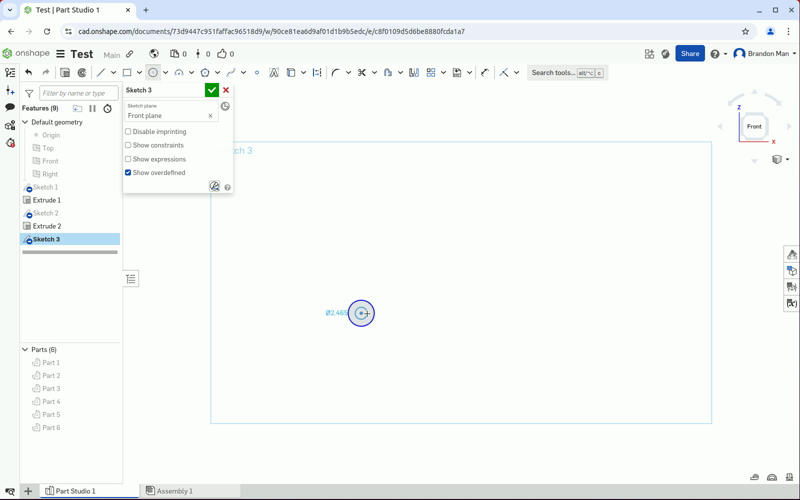
key(esc)
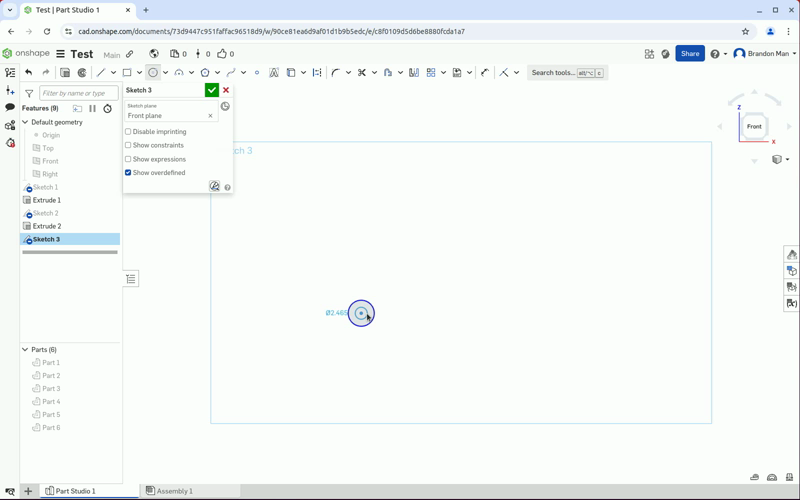
mouse_move(353, 305)
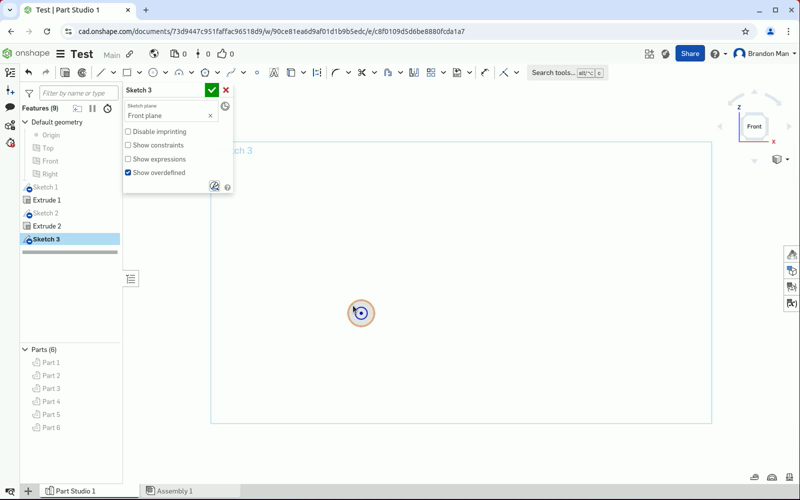
scroll(6)
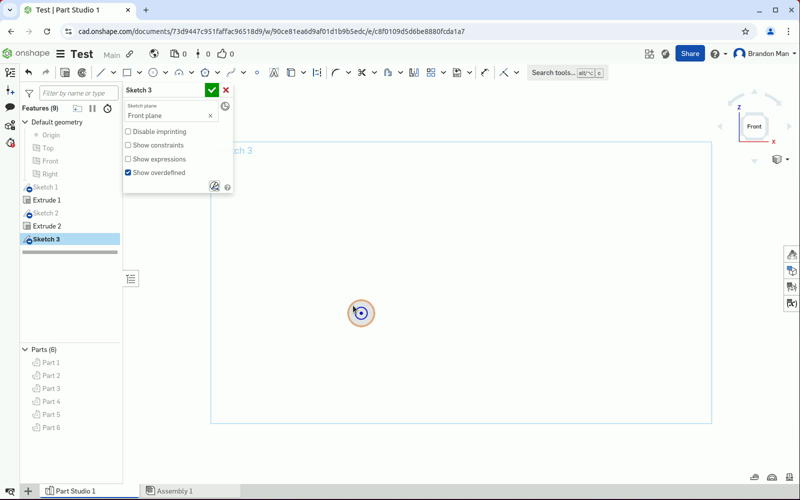
scroll(6)
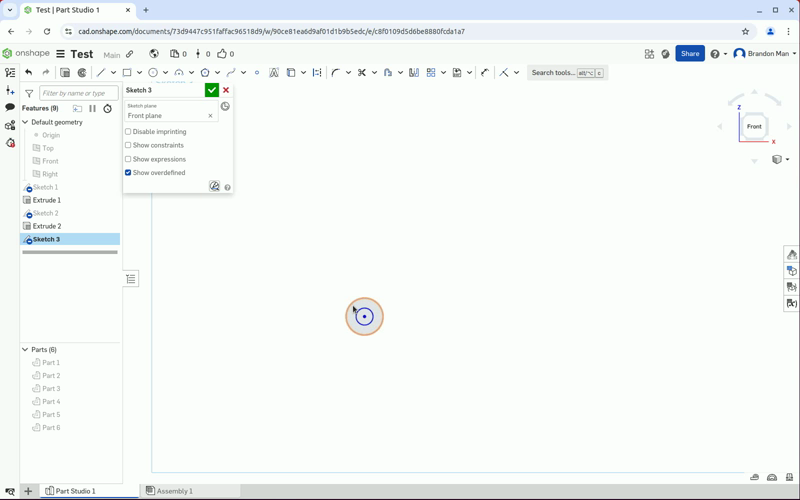
scroll(6)
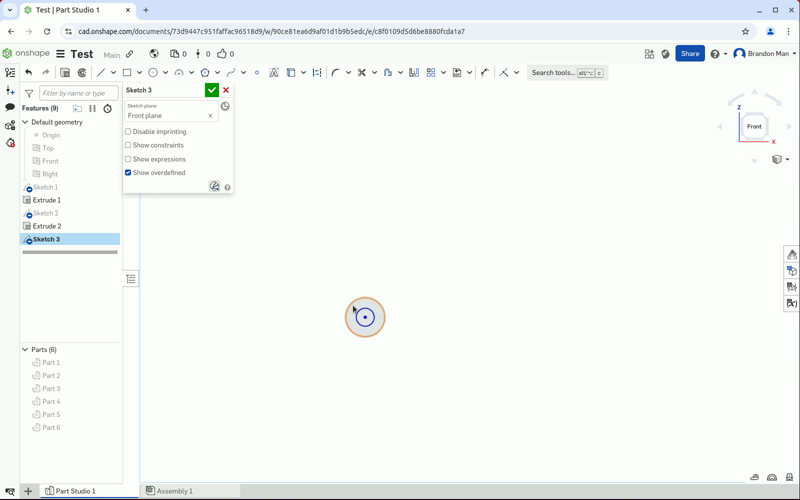
scroll(6)
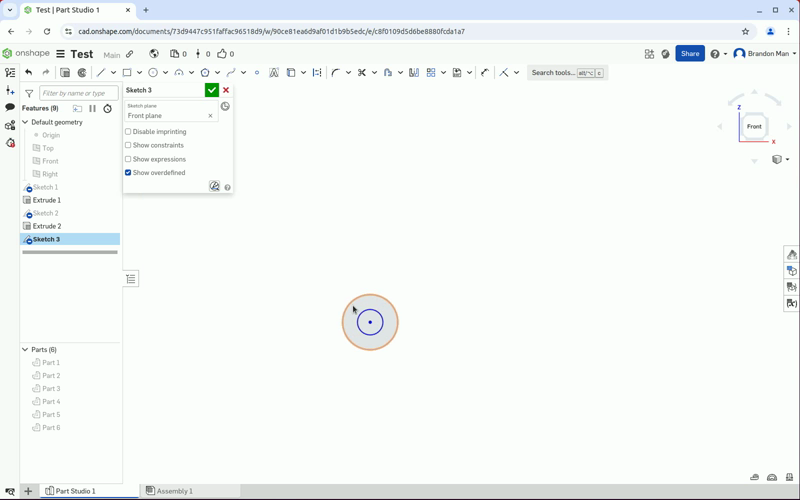
scroll(6)
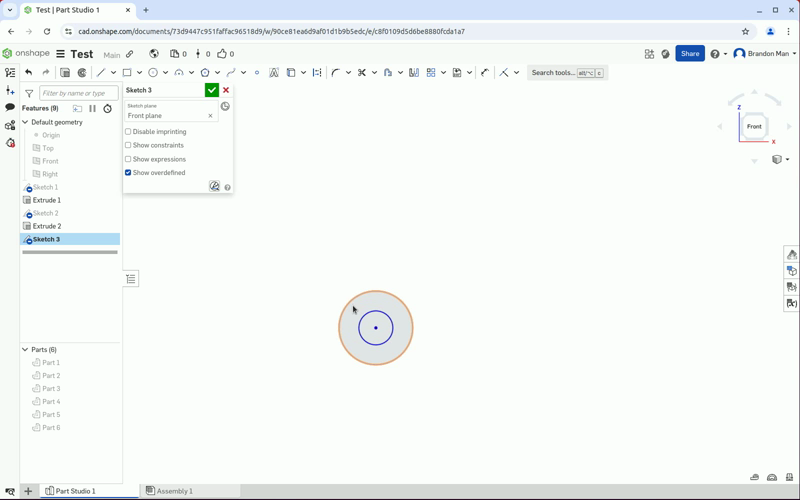
scroll(6)
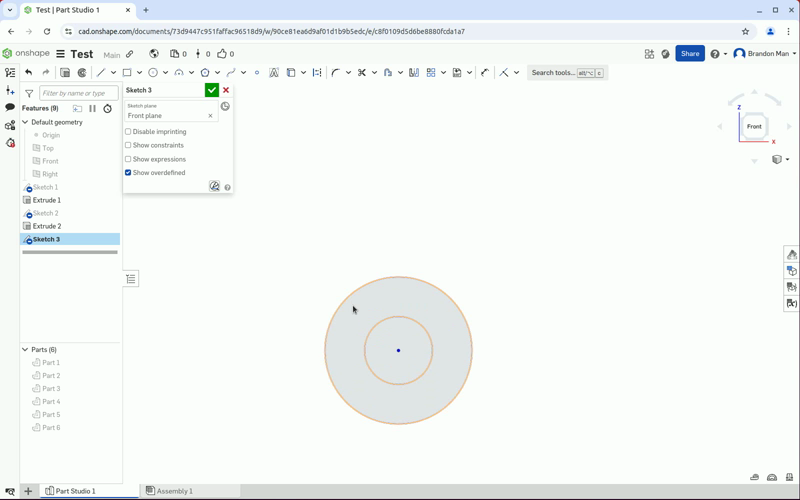
scroll(6)
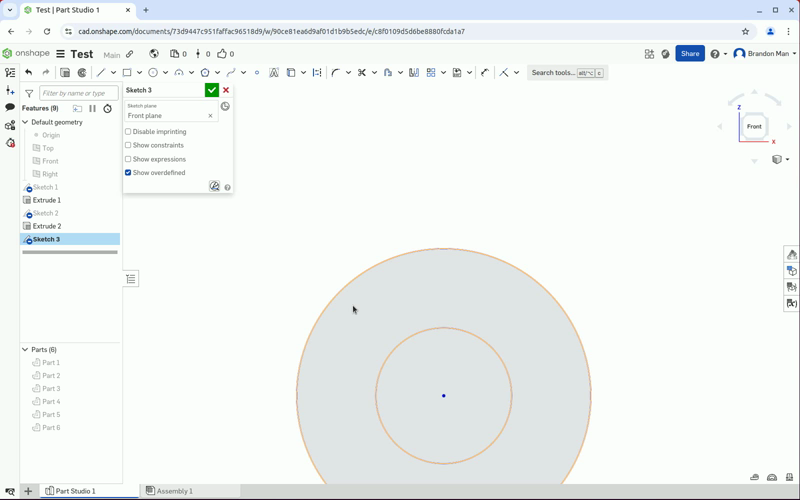
click(353, 305)
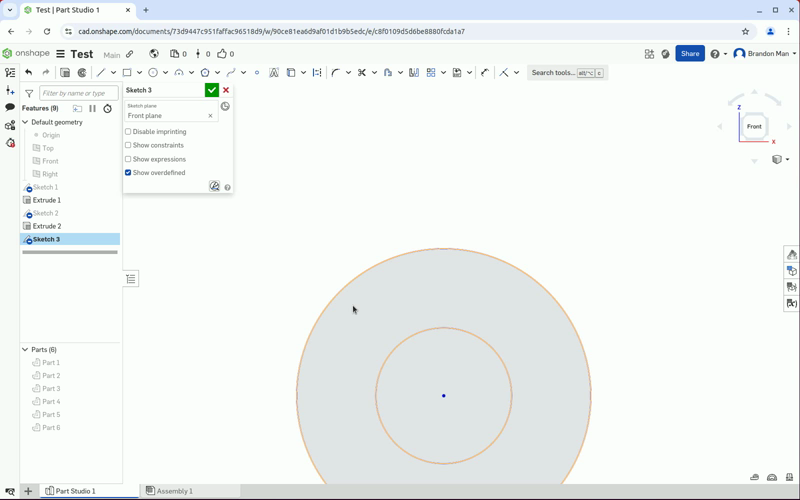
scroll(-6)
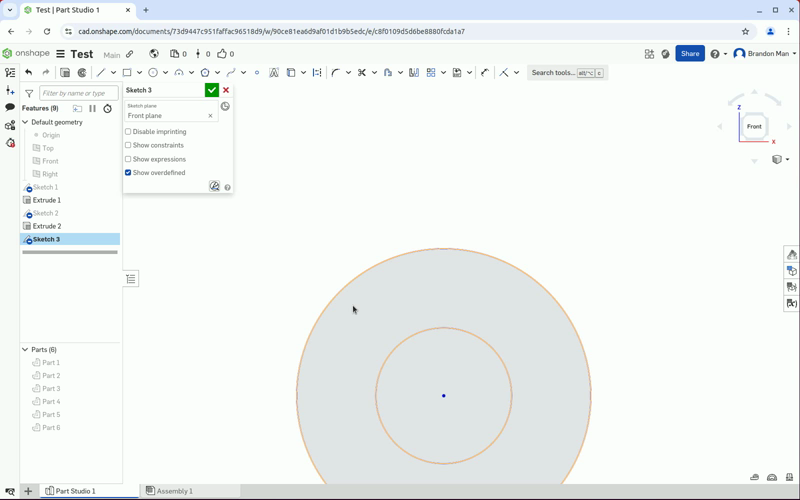
scroll(-6)
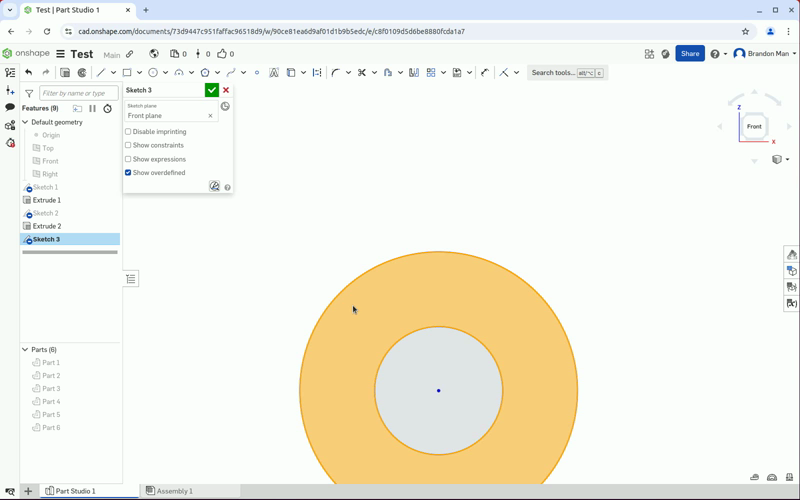
scroll(-6)
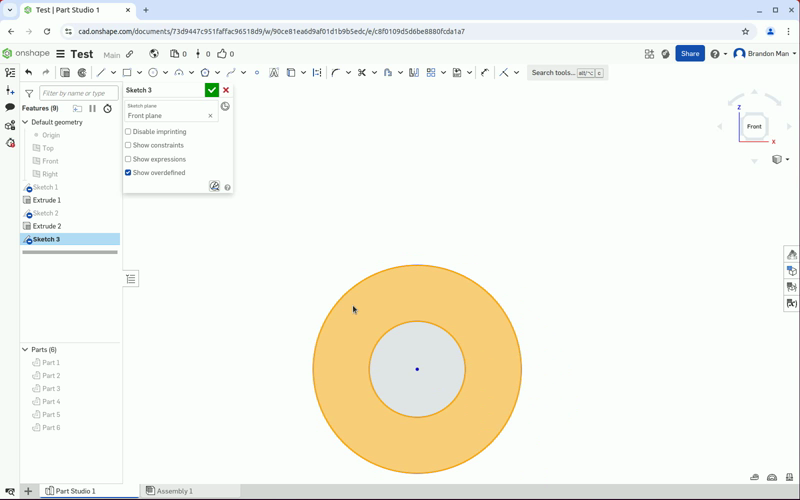
scroll(-6)
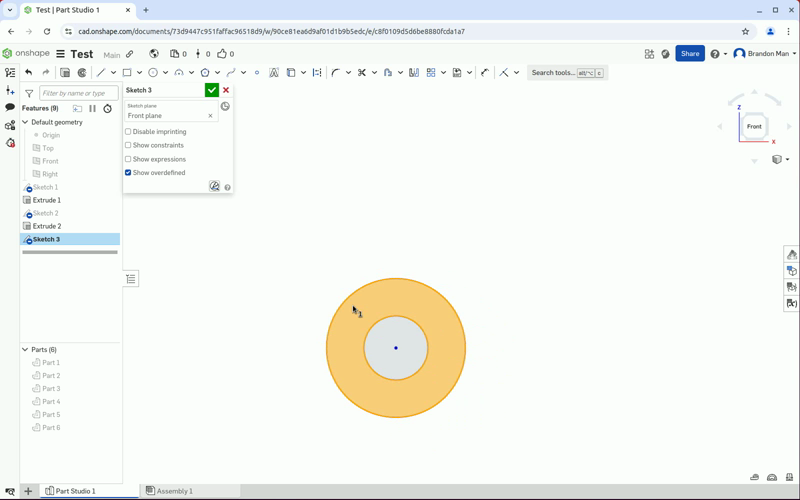
scroll(-6)
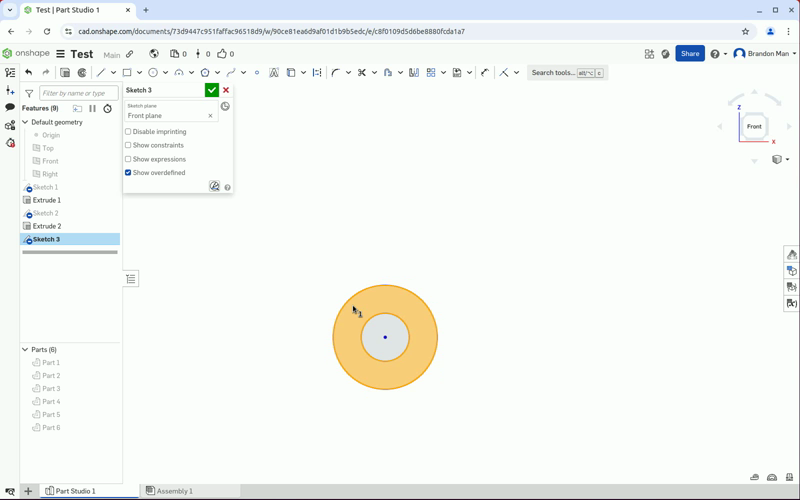
scroll(-6)
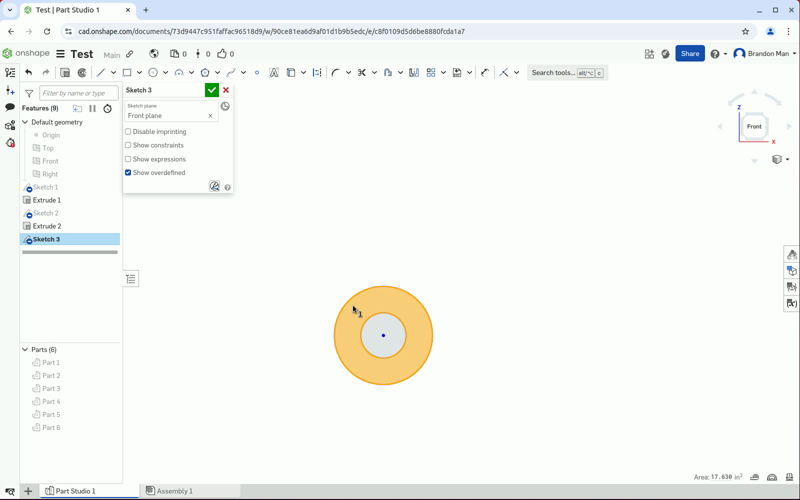
scroll(-6)
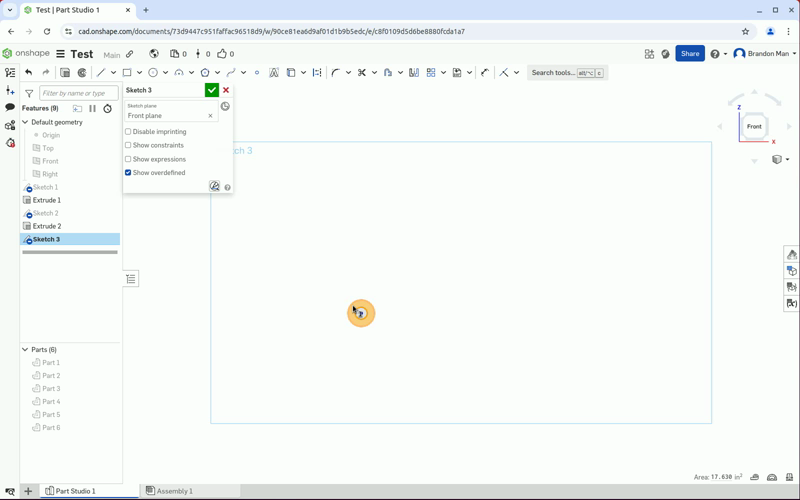
mouse_move(73, 352)
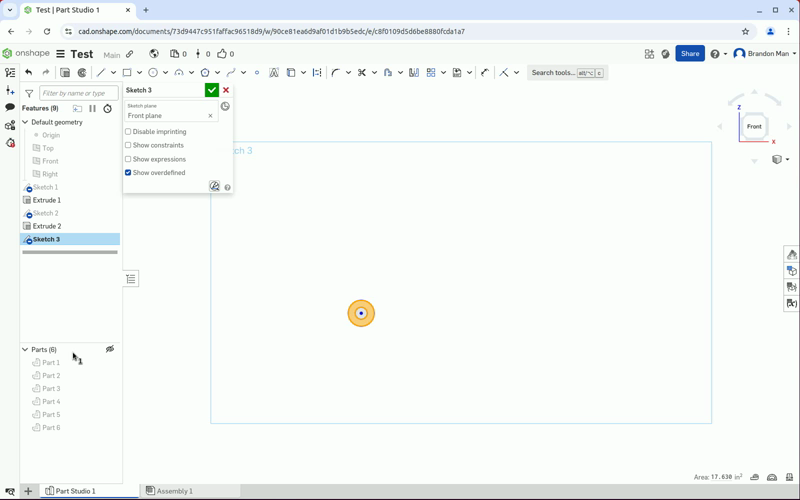
key(shift+y)
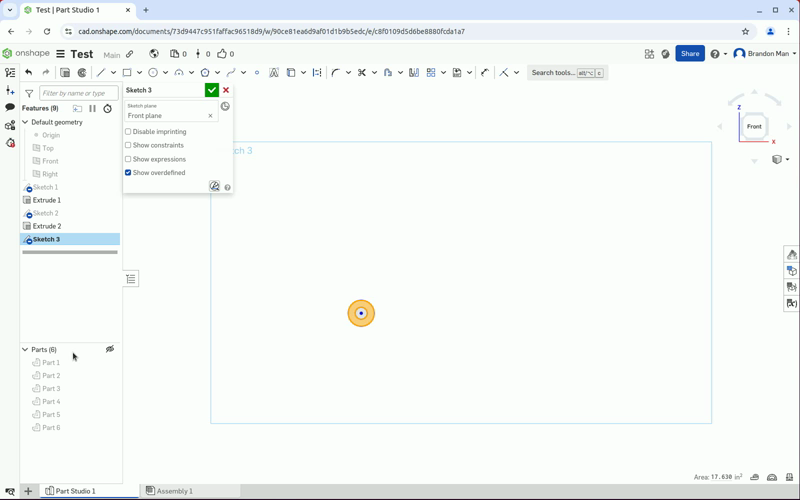
key(shift+e)
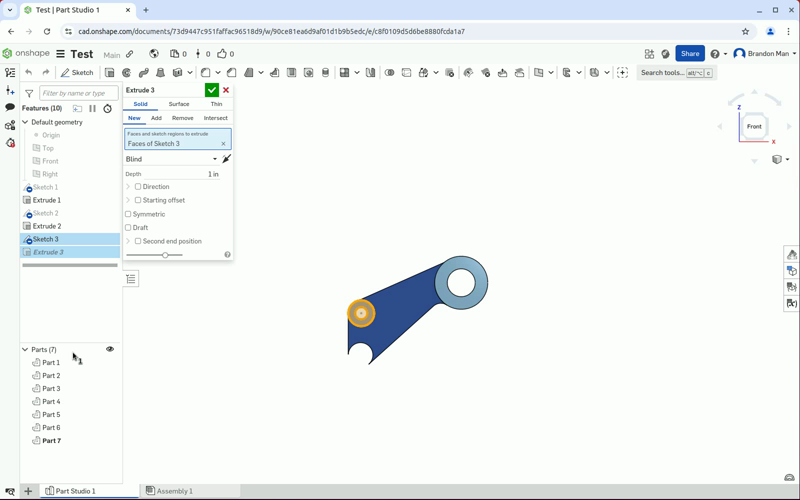
mouse_move(143, 106)
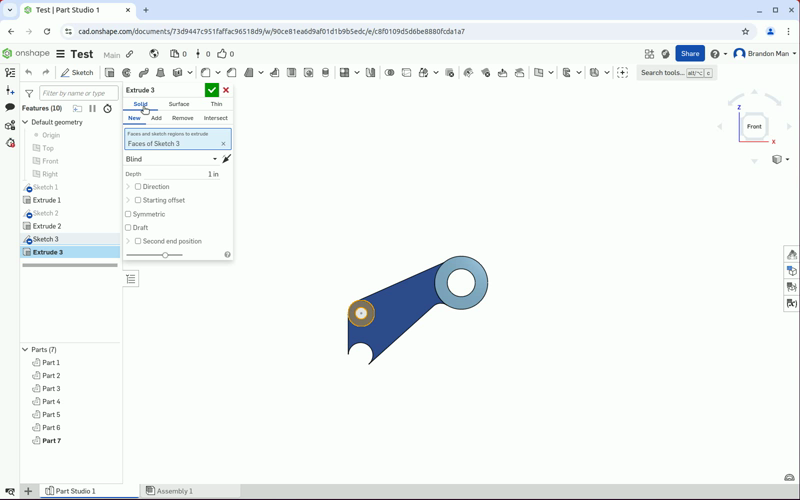
click(143, 106)
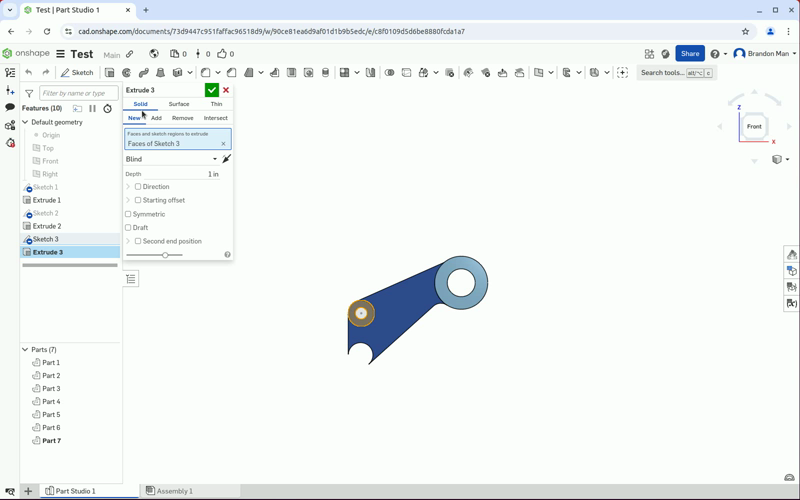
mouse_move(137, 120)
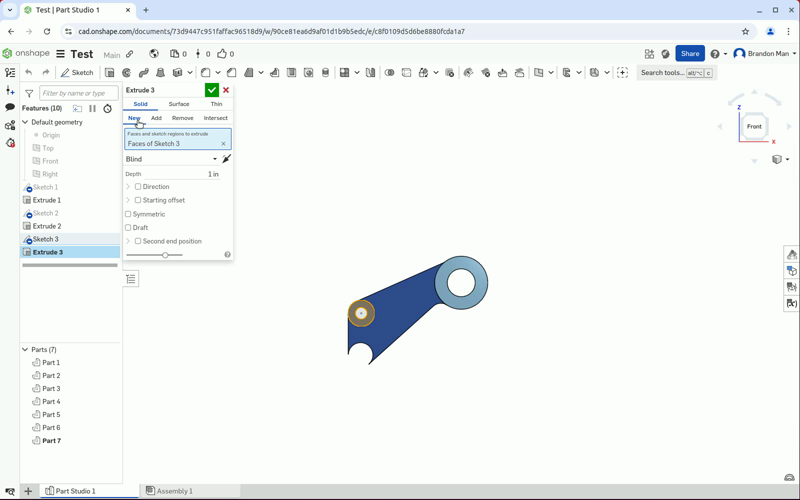
click(137, 120)
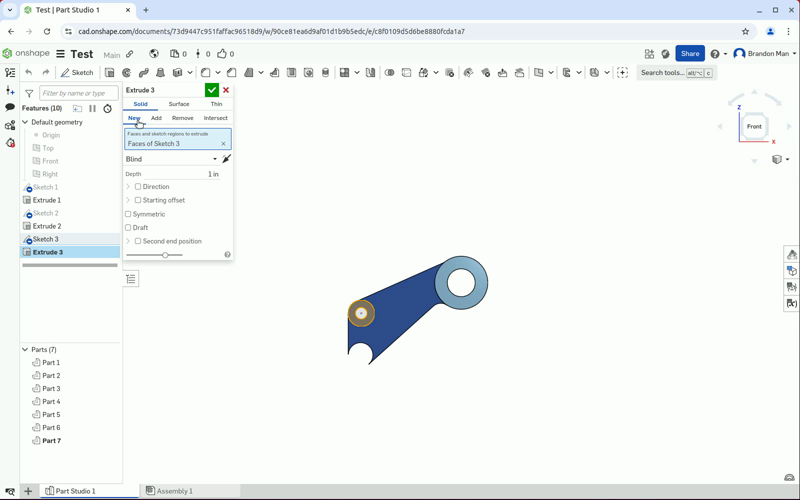
key(tab, 4)
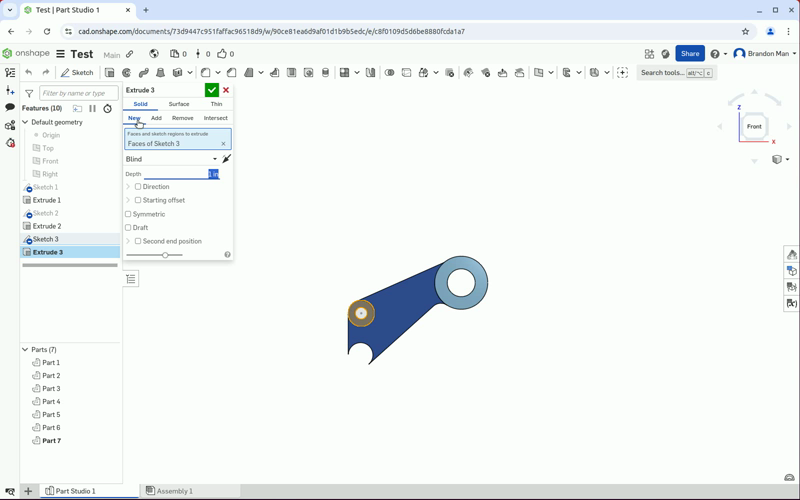
text(5.296)
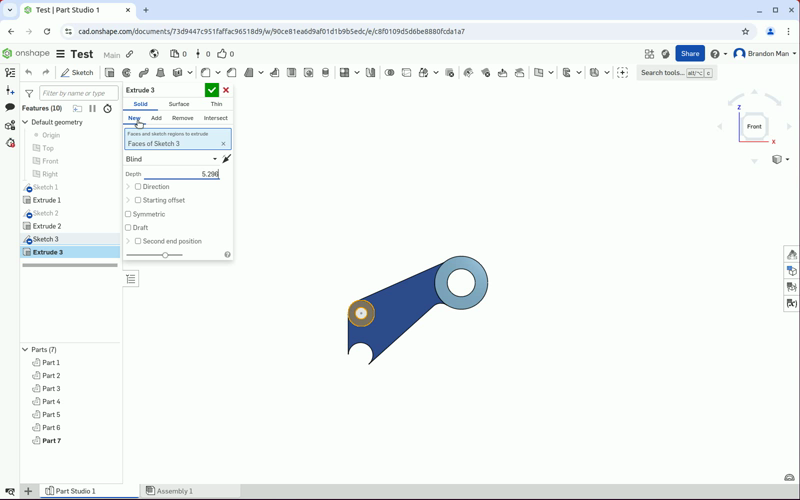
key(tab, 3)
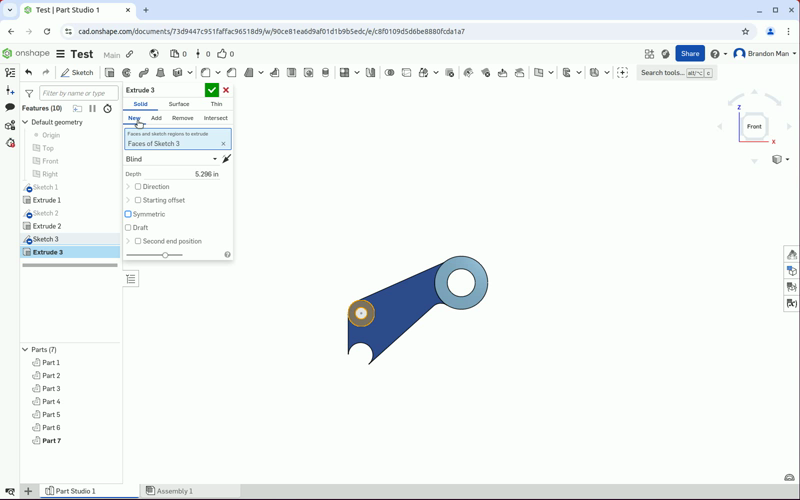
key(space)
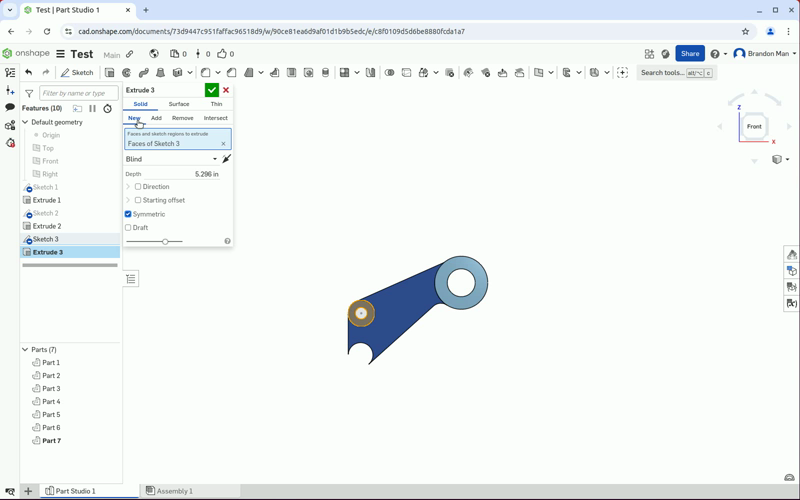
key(enter)
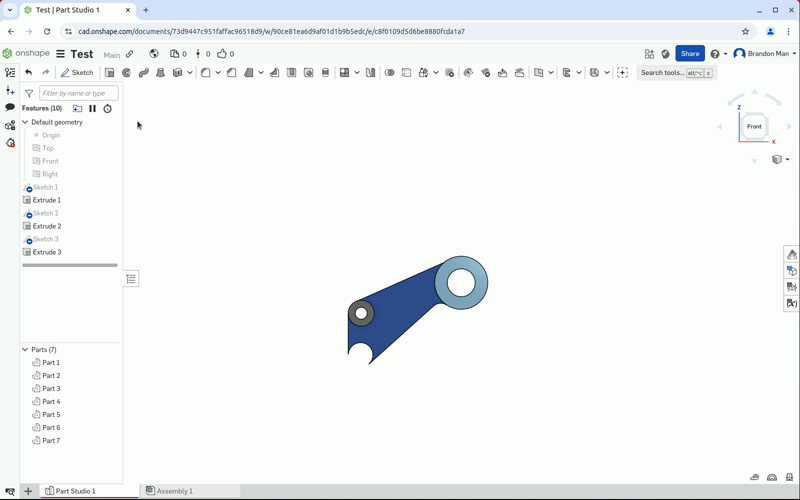
key(shift+h)
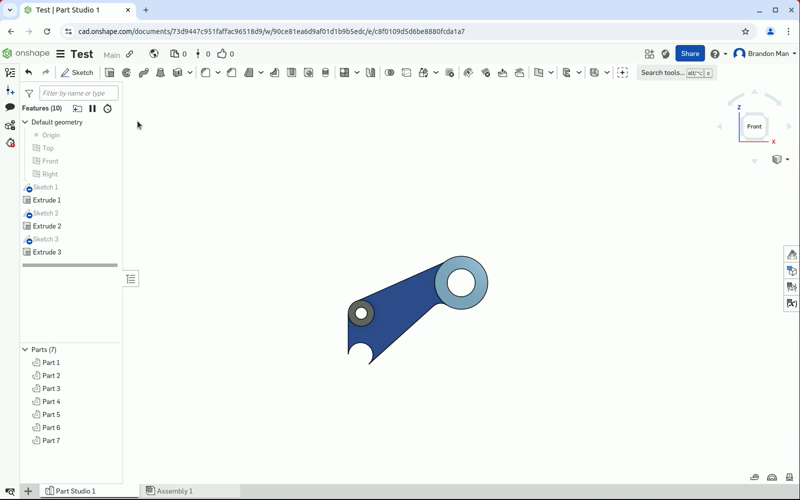
key(shift+h)
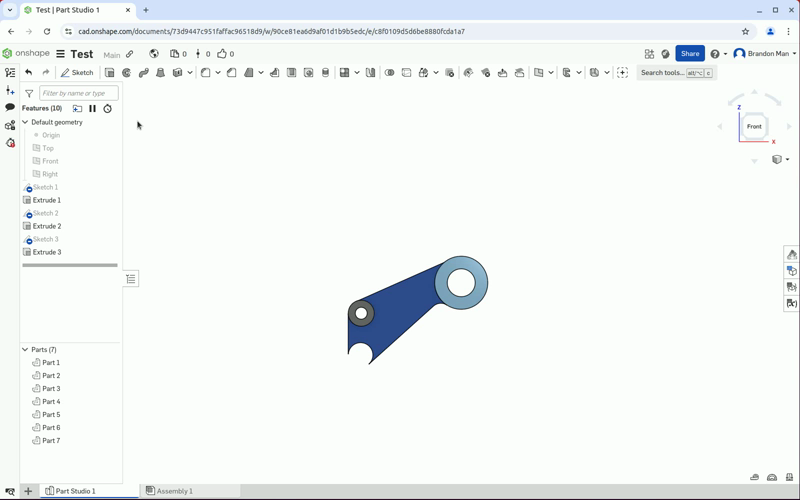
mouse_move(73, 189)
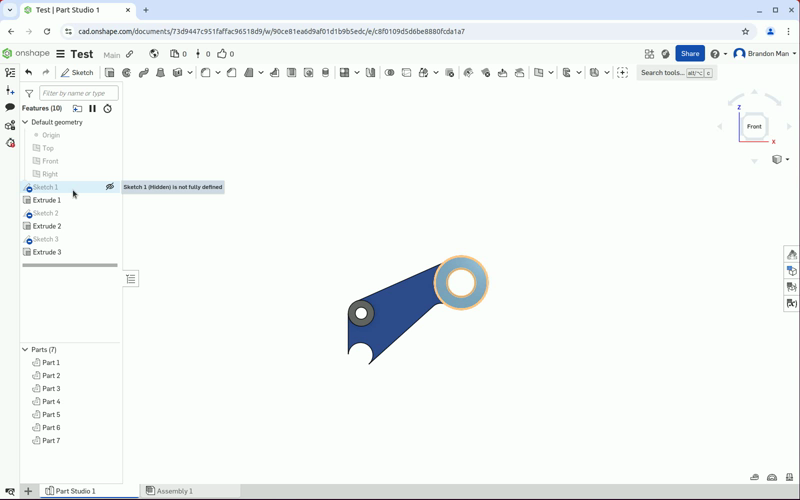
click(73, 189)
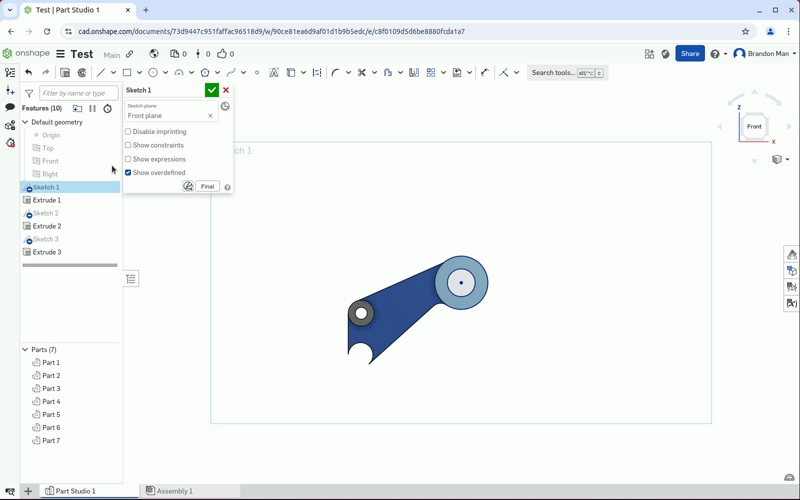
mouse_move(229, 92)
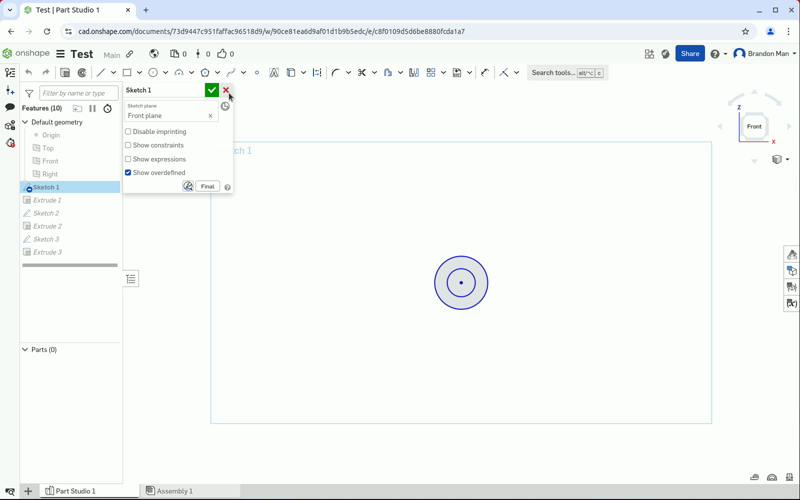
click(229, 92)
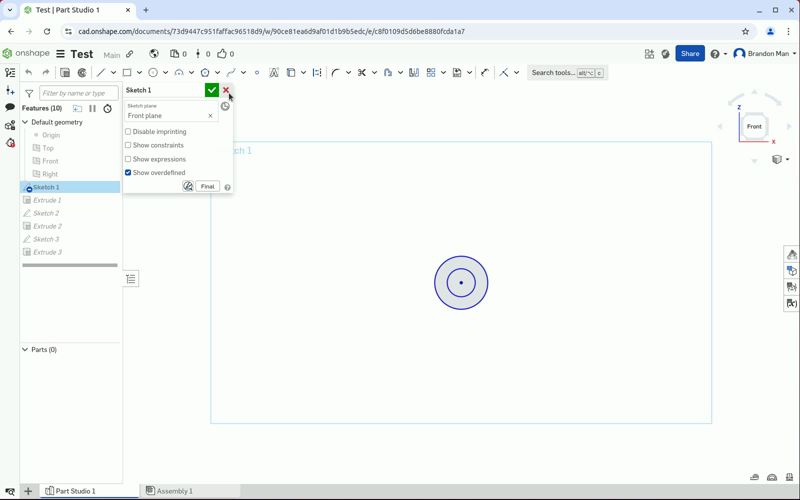
key(shift+s)
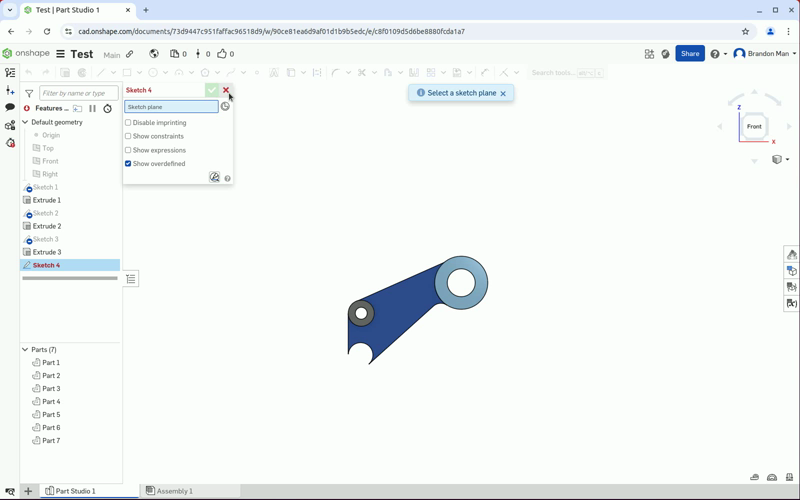
mouse_move(73, 163)
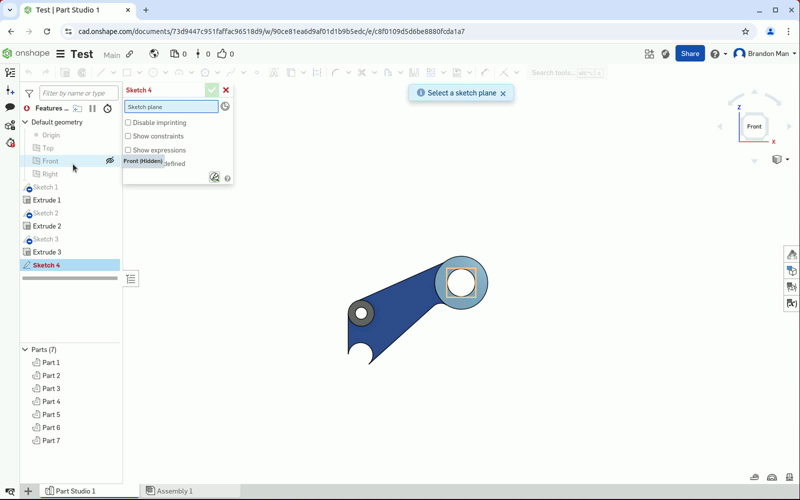
click(73, 163)
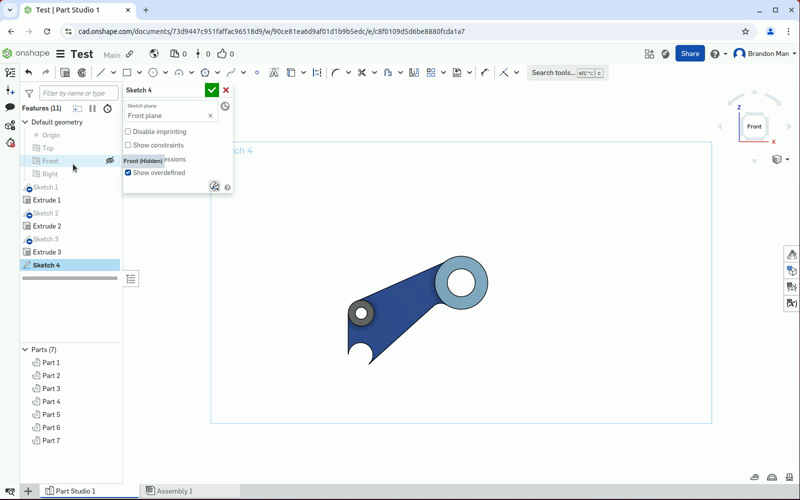
mouse_move(73, 352)
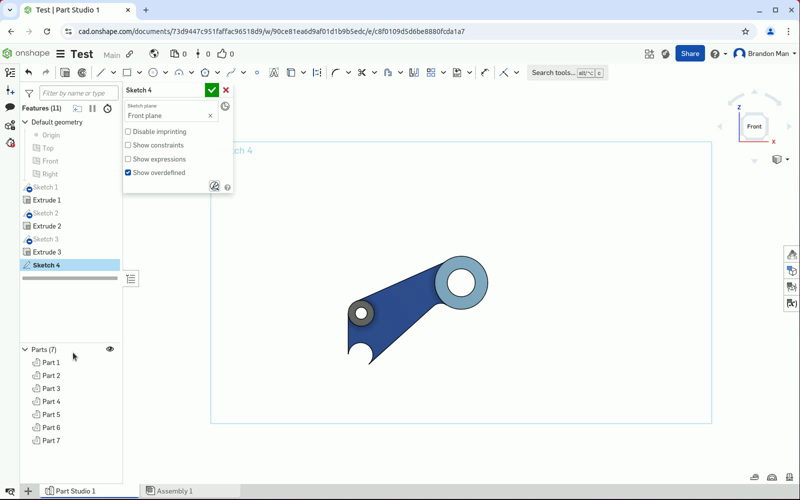
key(y)
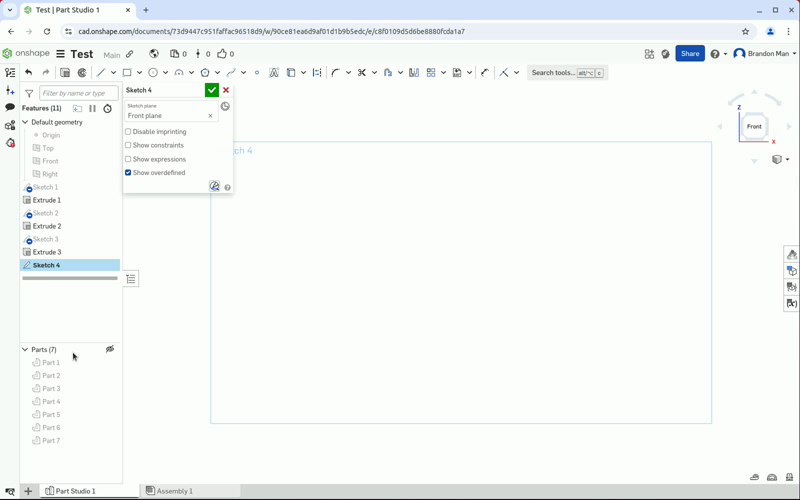
key(c)
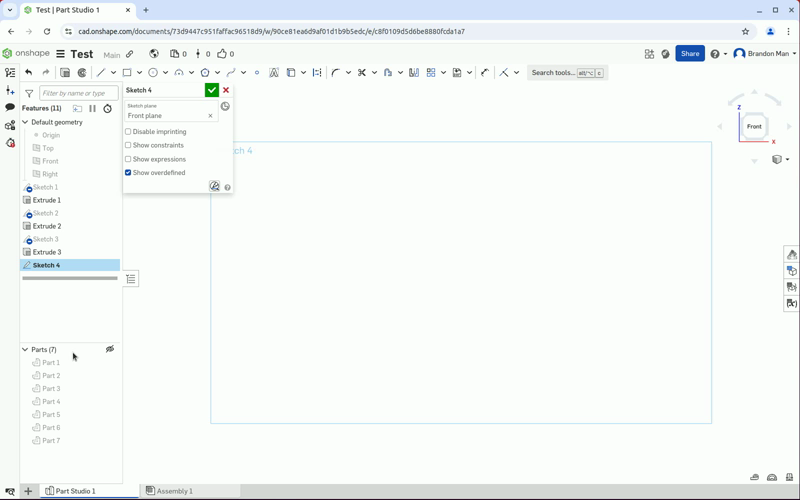
key_down(shift)
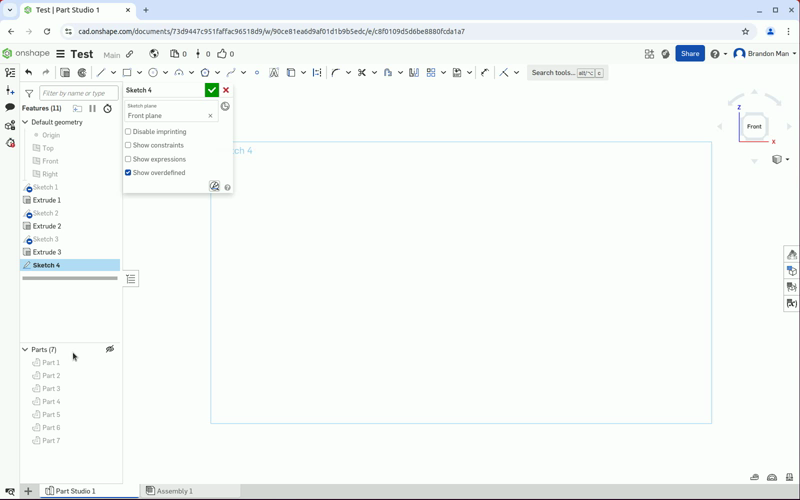
mouse_move(361, 354)
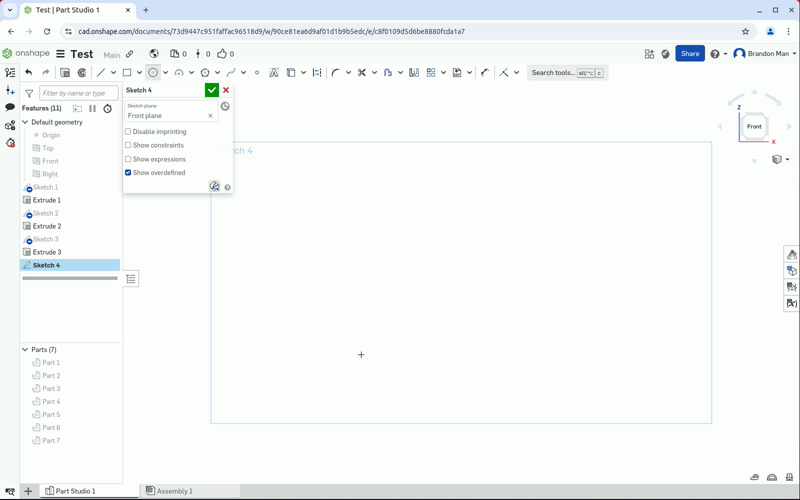
click(361, 354)
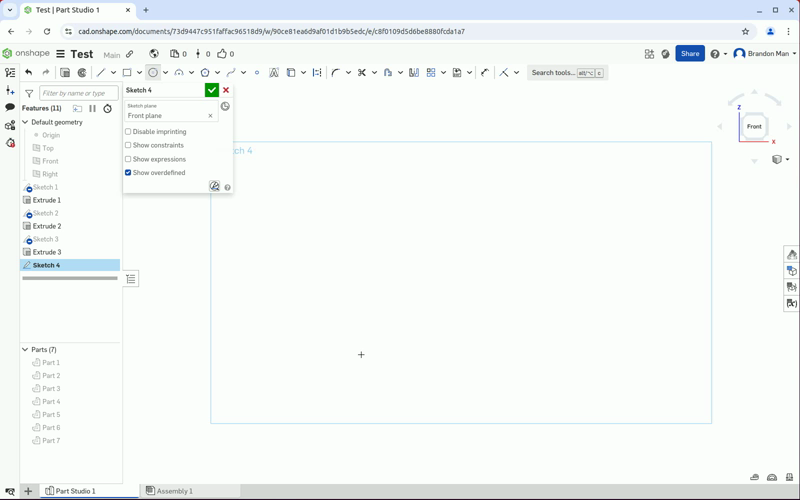
key_up(shift)
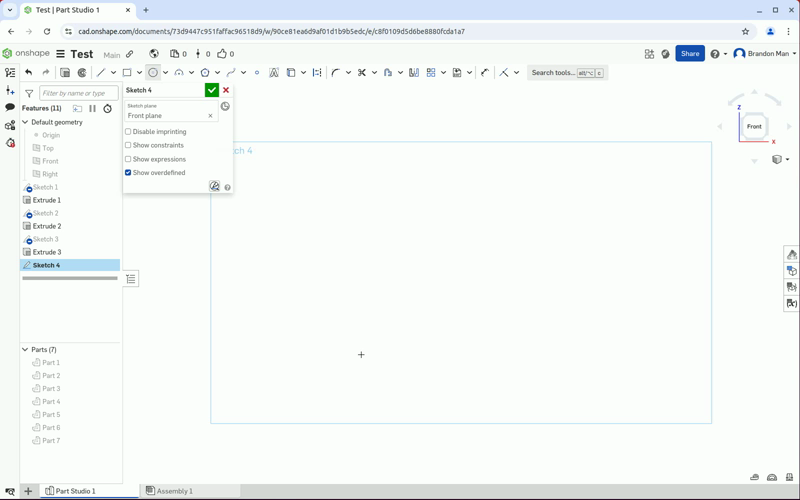
mouse_move(374, 354)
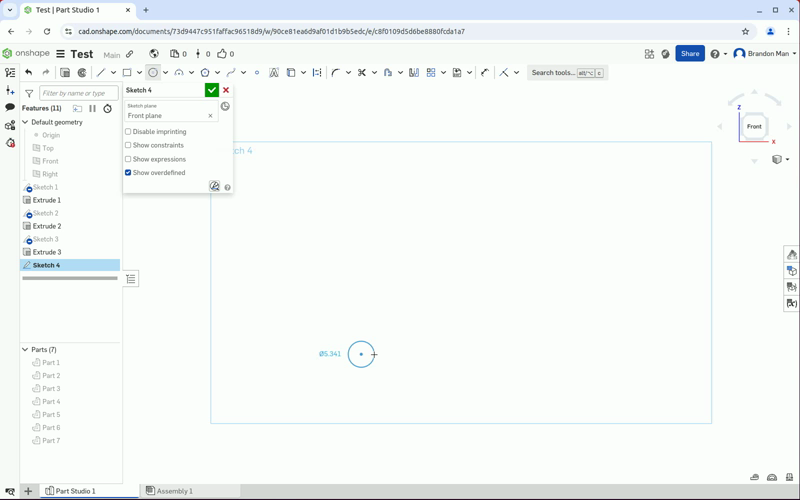
click(374, 354)
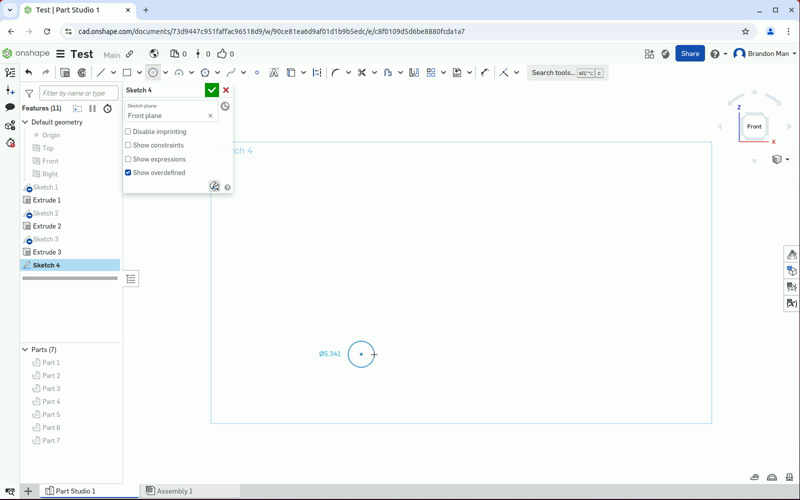
key(esc)
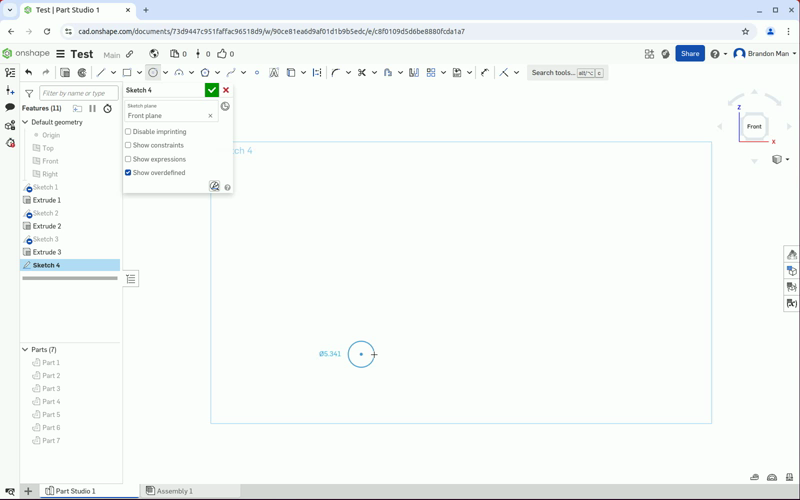
key(c)
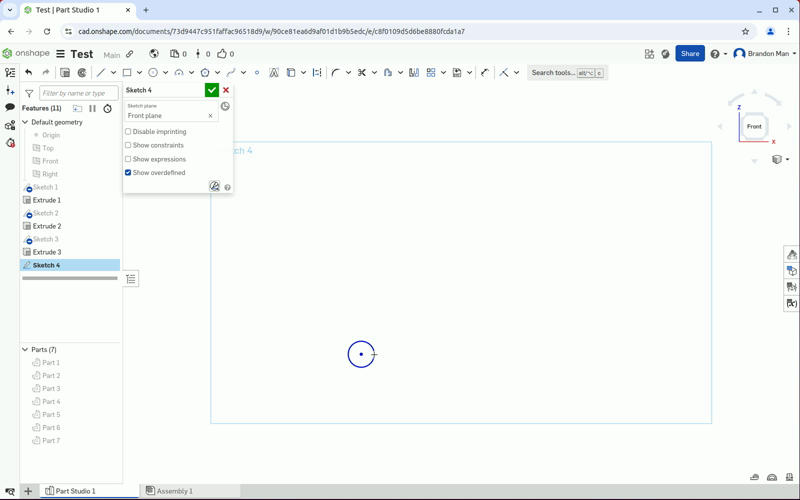
key_down(shift)
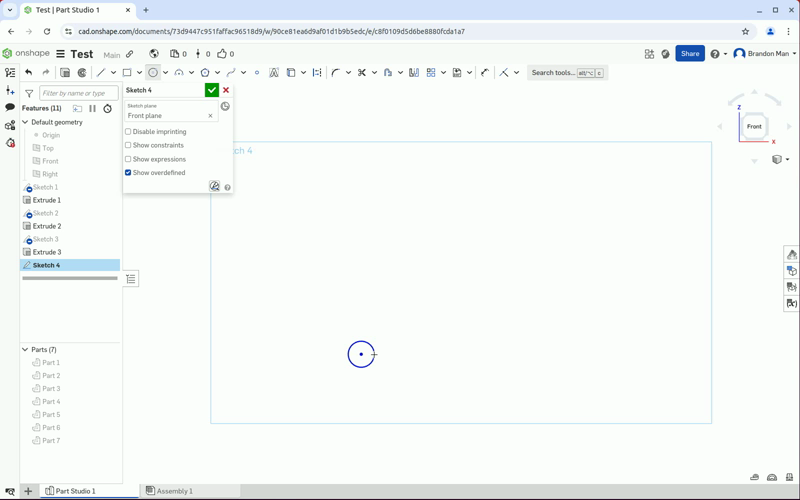
mouse_move(361, 354)
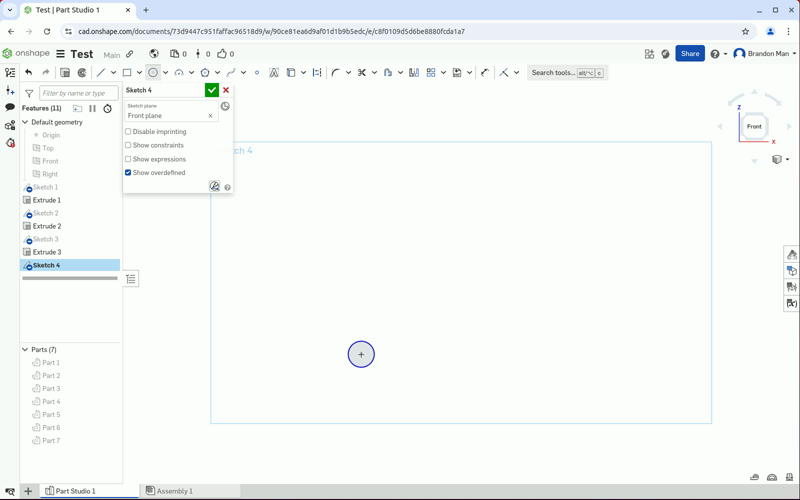
click(361, 354)
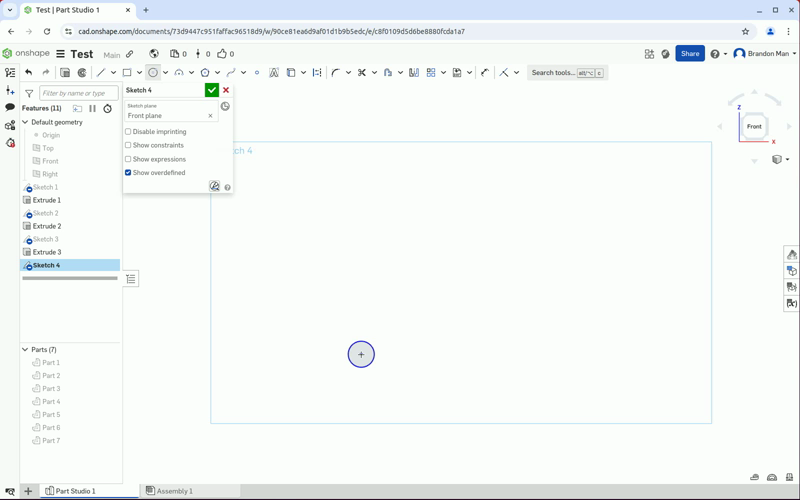
key_up(shift)
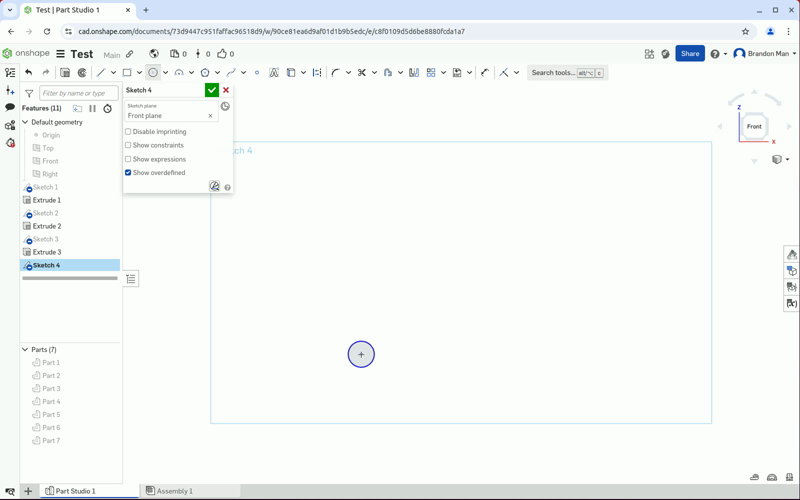
mouse_move(367, 354)
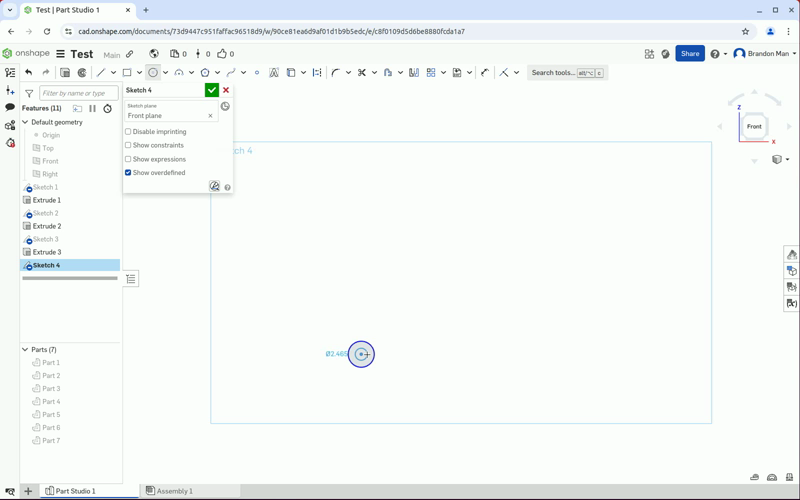
click(367, 354)
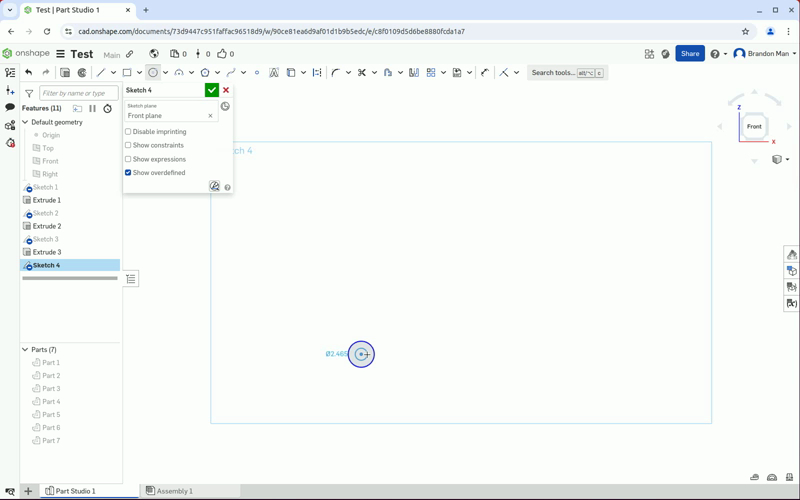
key(esc)
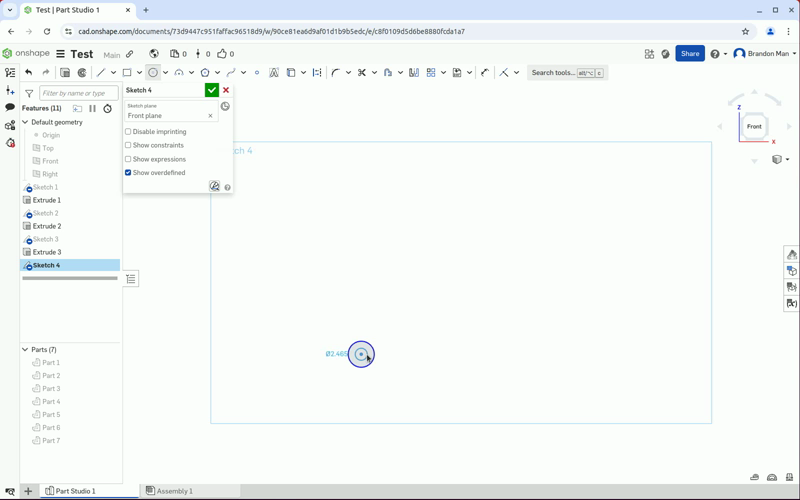
mouse_move(360, 344)
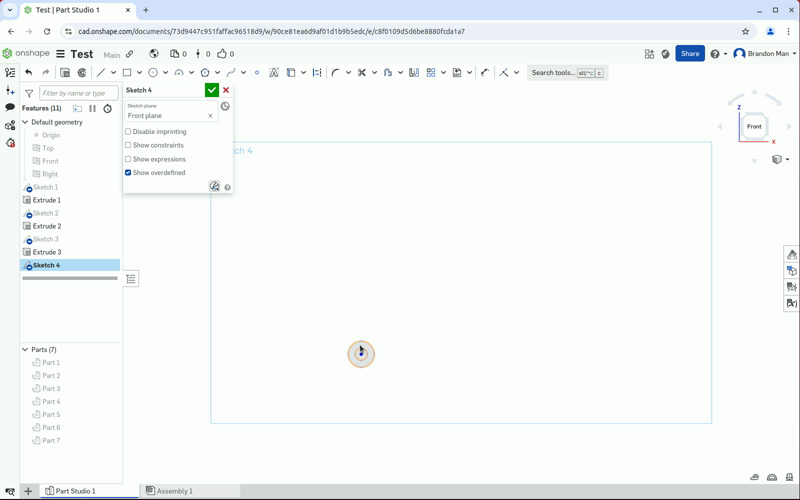
scroll(6)
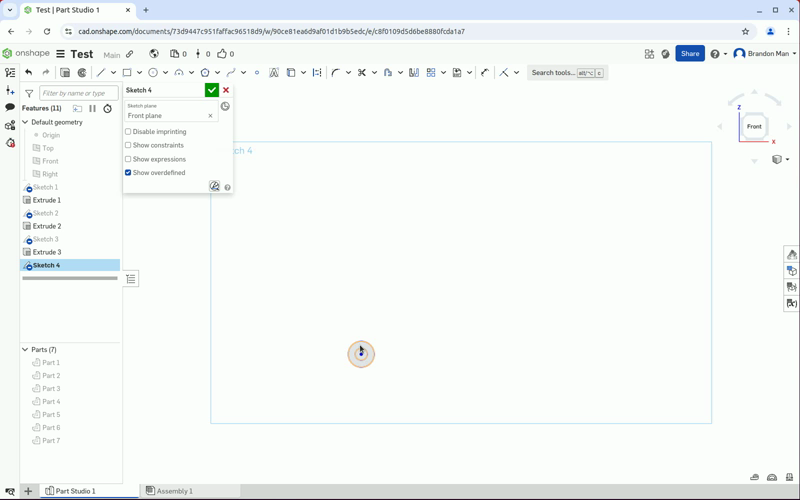
scroll(6)
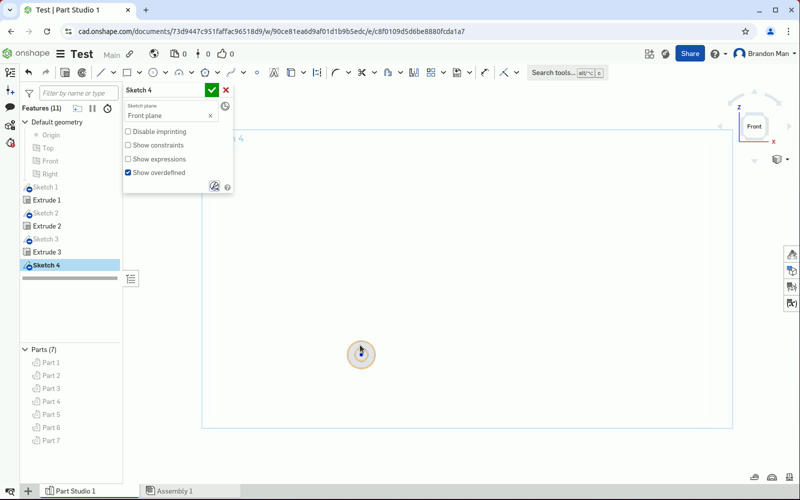
scroll(6)
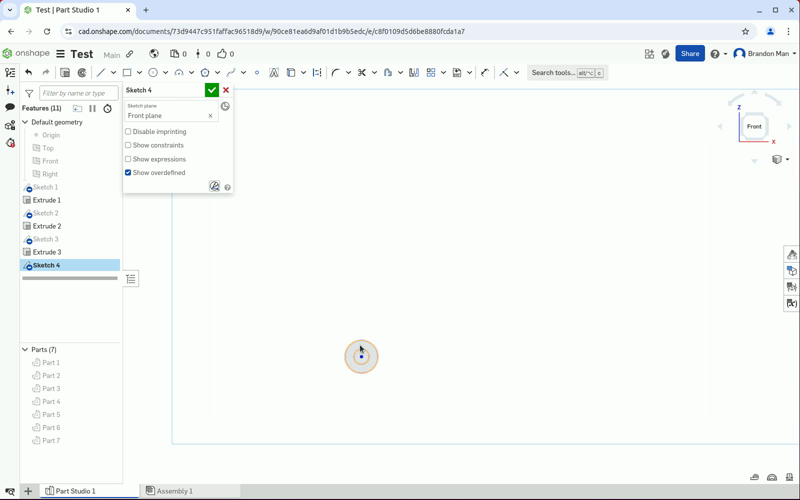
scroll(6)
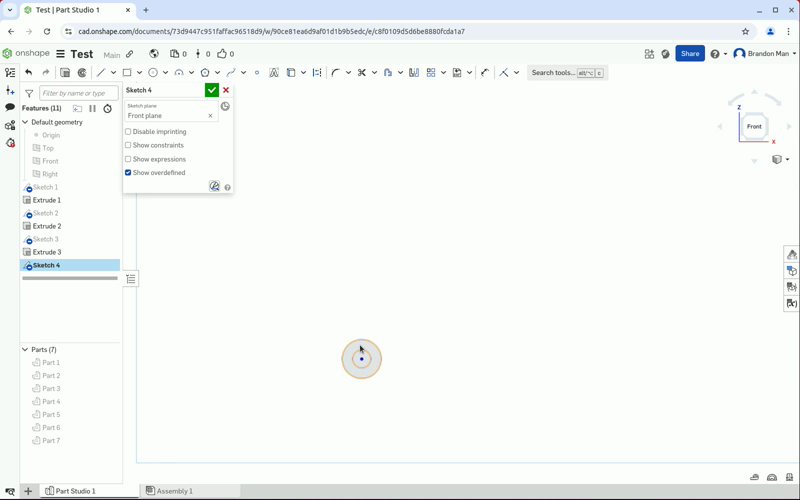
scroll(6)
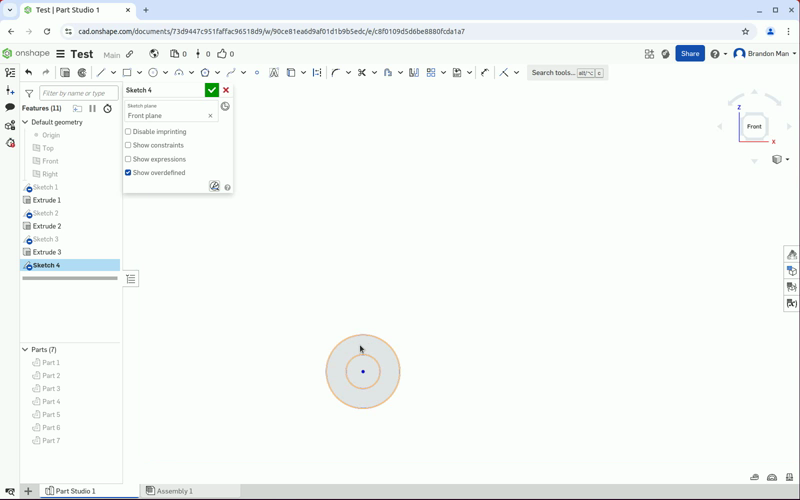
scroll(6)
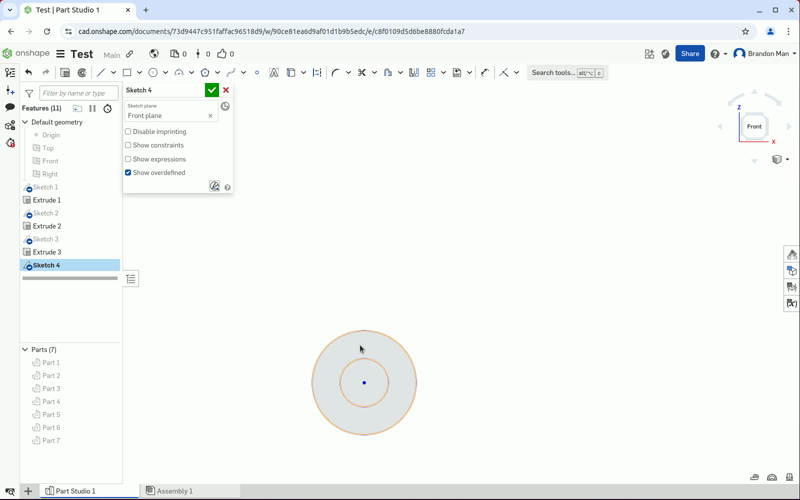
scroll(6)
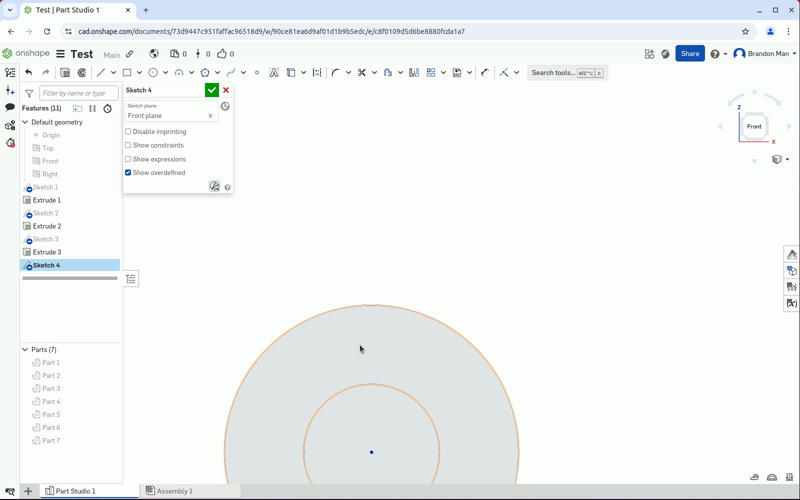
click(360, 344)
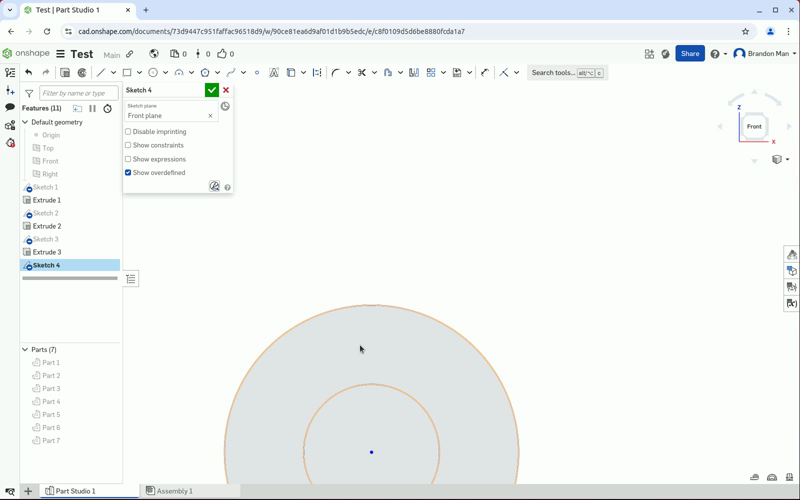
scroll(-6)
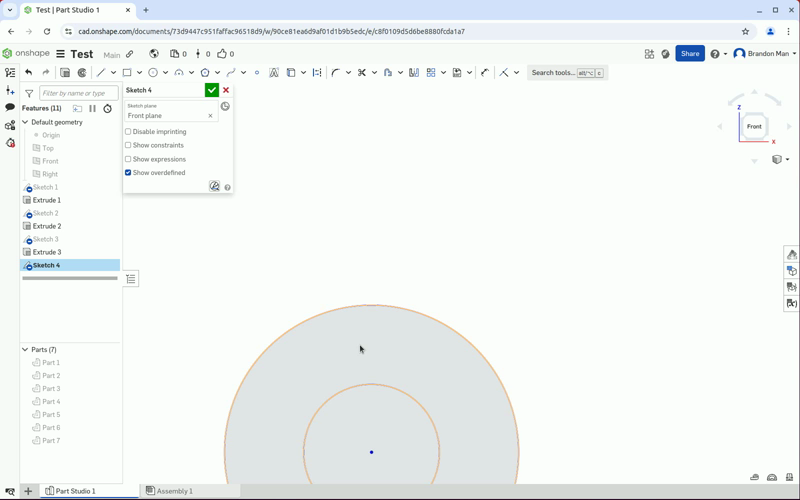
scroll(-6)
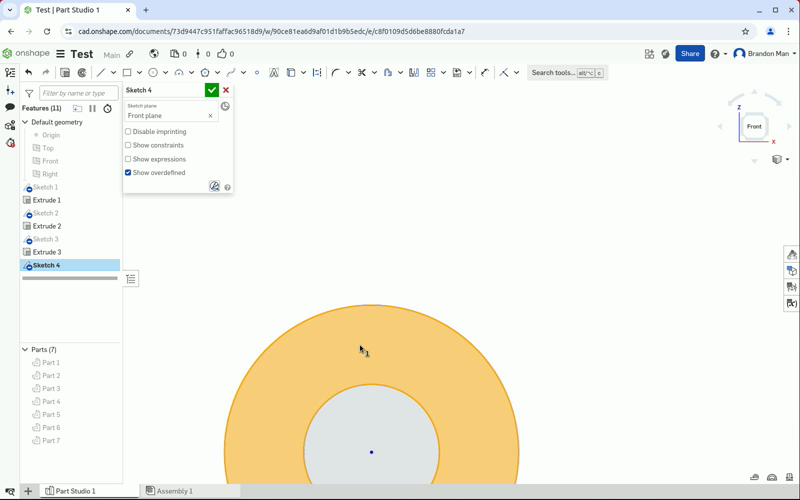
scroll(-6)
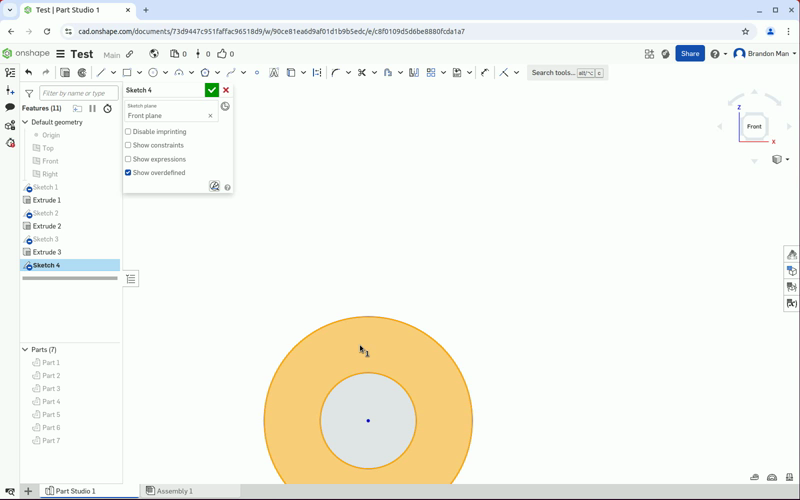
scroll(-6)
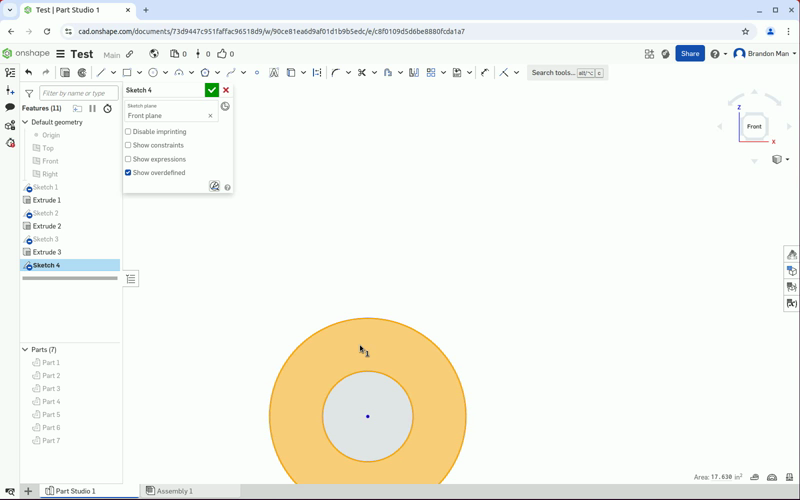
scroll(-6)
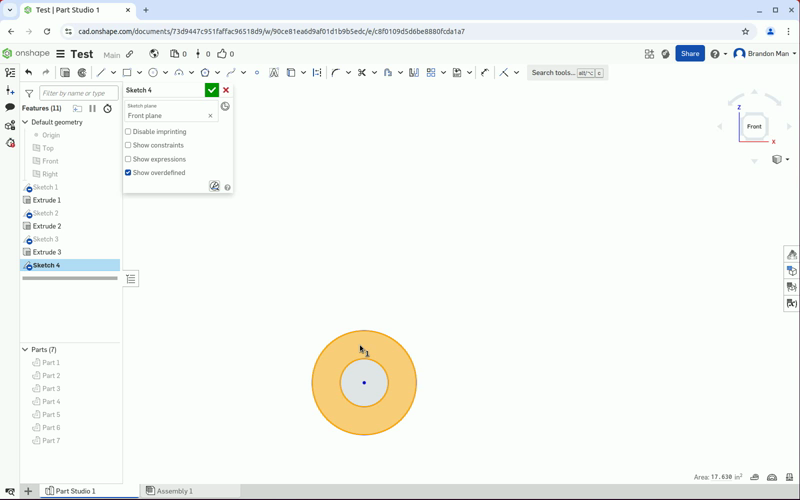
scroll(-6)
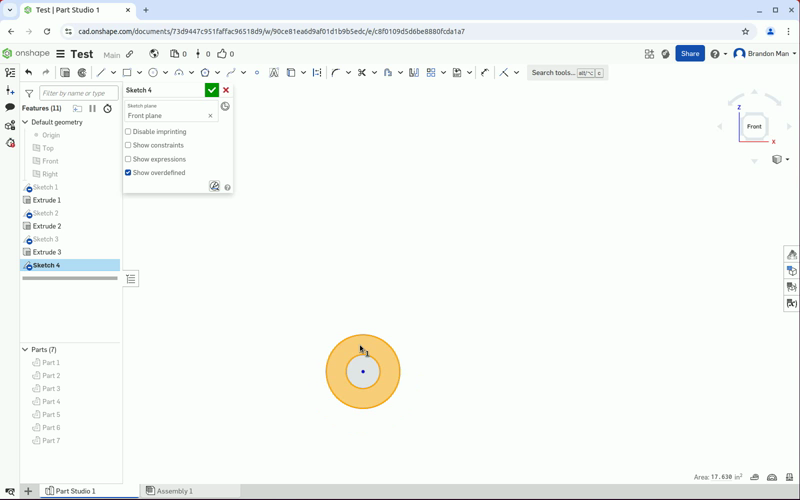
scroll(-6)
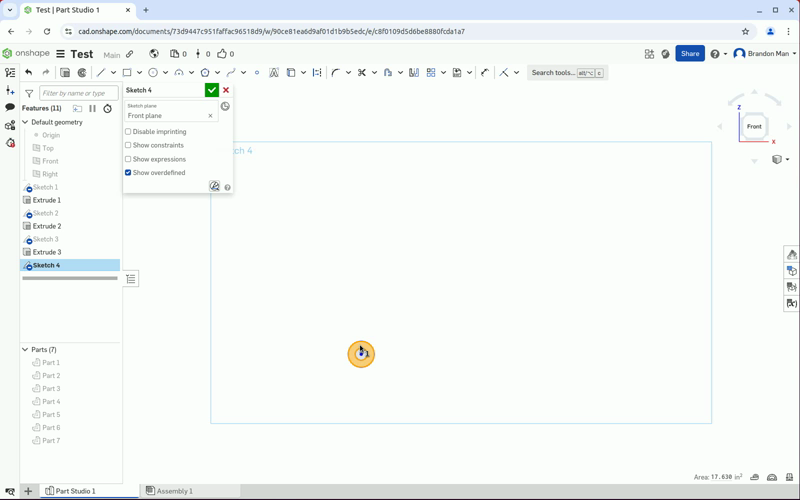
mouse_move(73, 352)
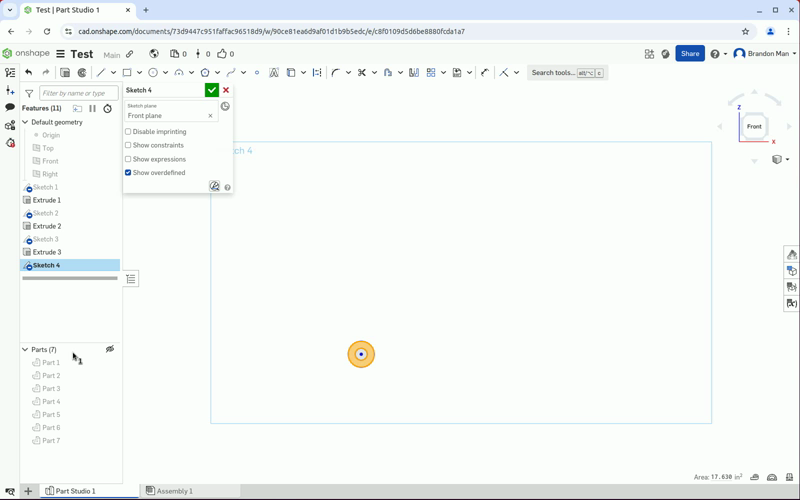
key(shift+y)
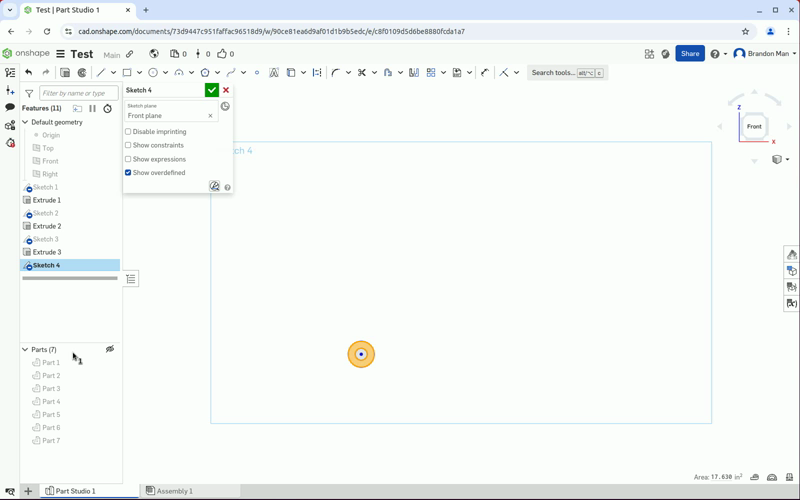
key(shift+e)
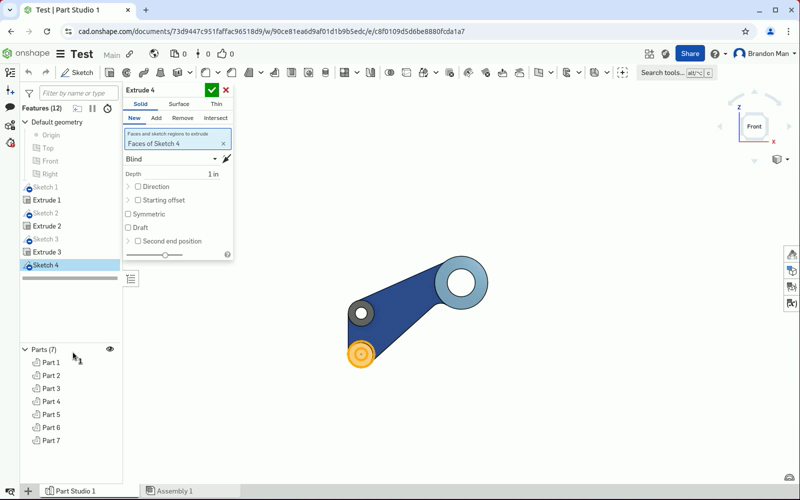
mouse_move(143, 106)
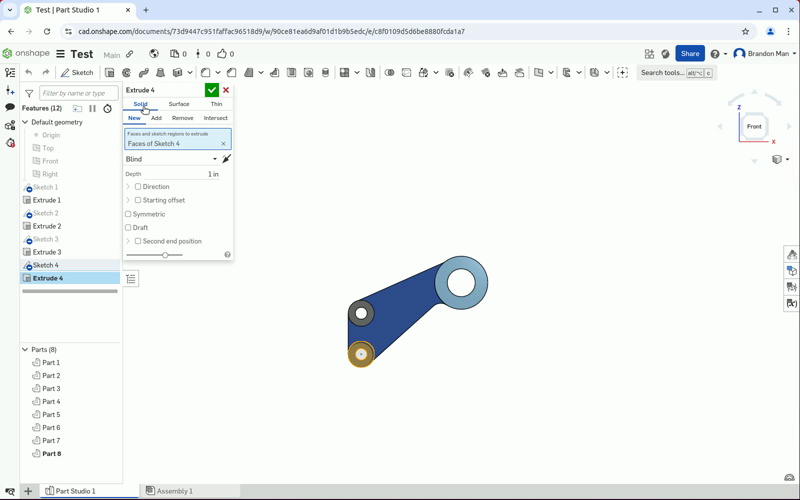
click(143, 106)
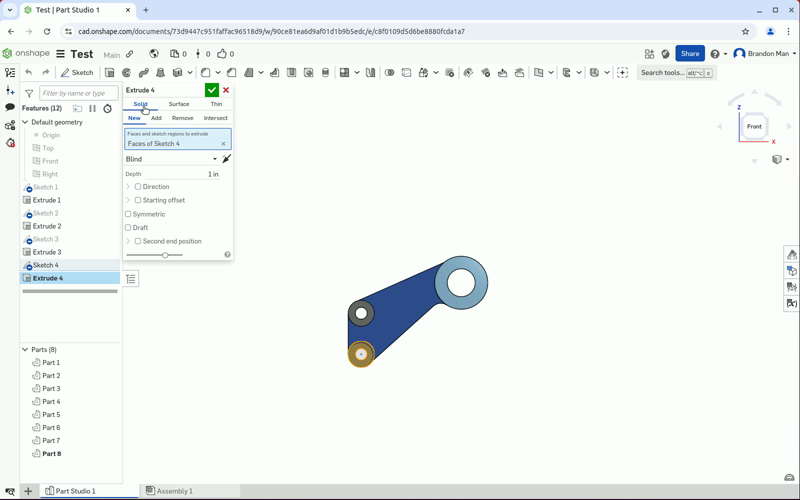
mouse_move(137, 120)
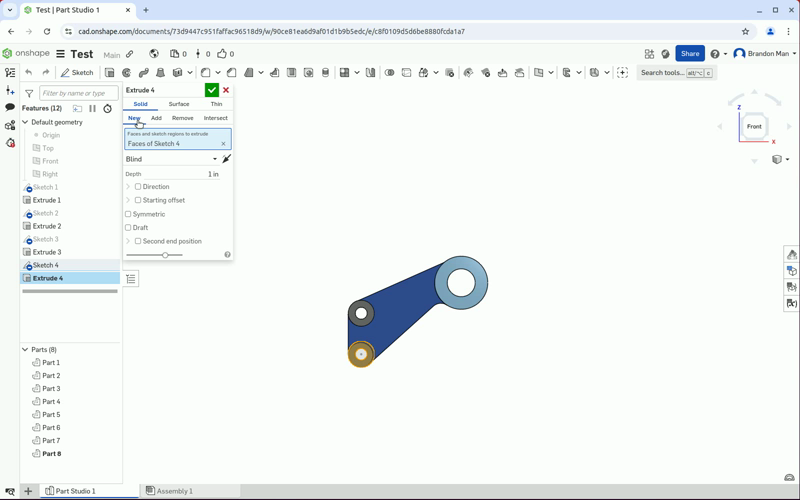
click(137, 120)
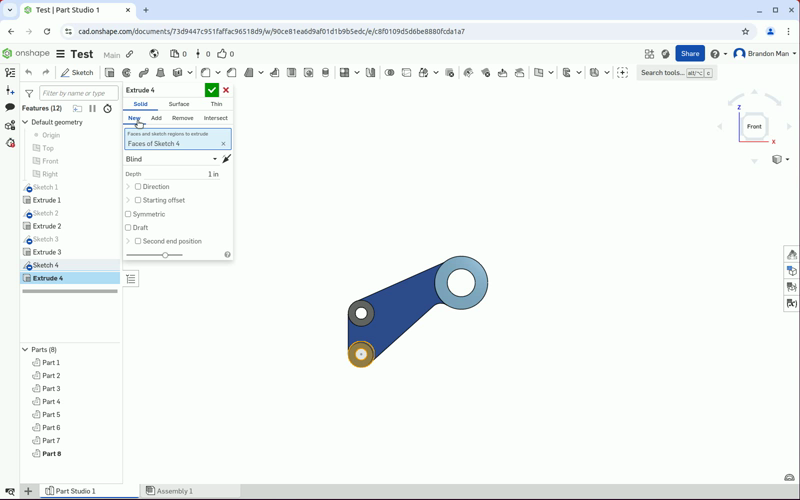
key(tab, 4)
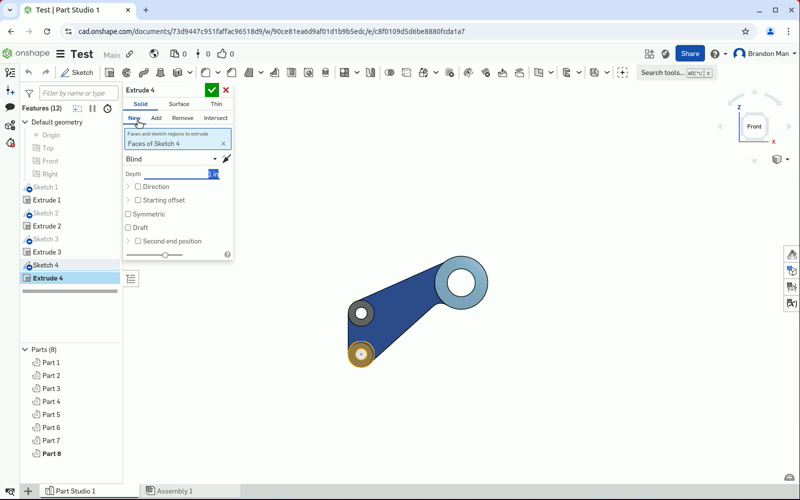
text(5.296)
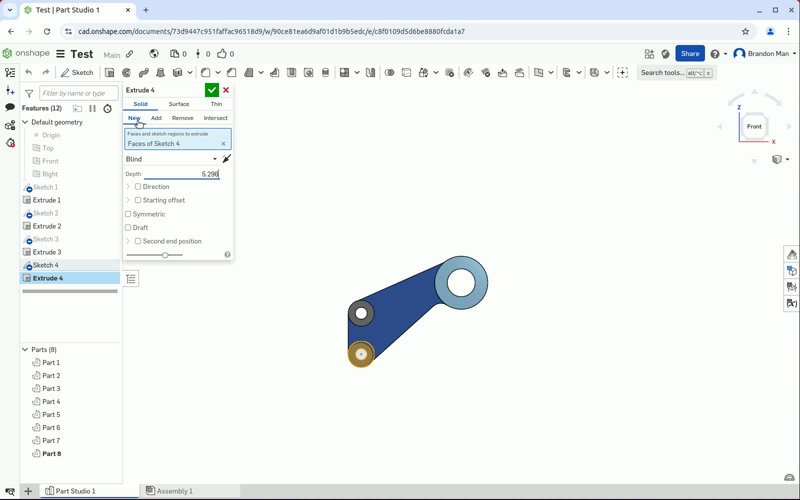
key(tab, 3)
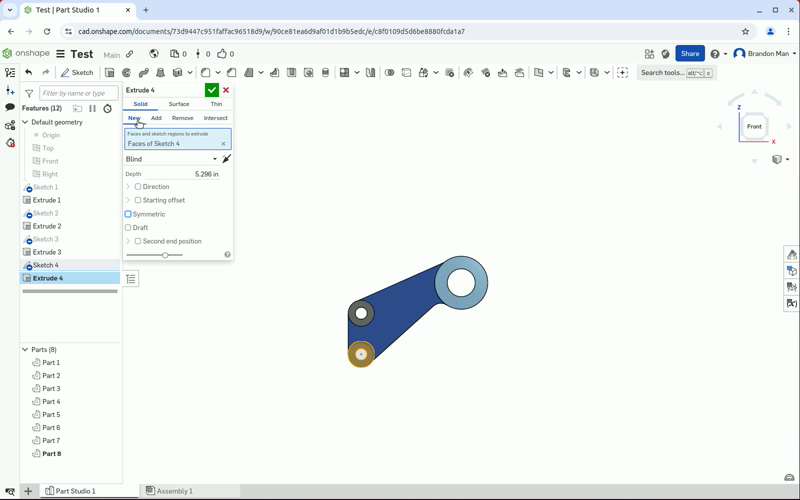
key(space)
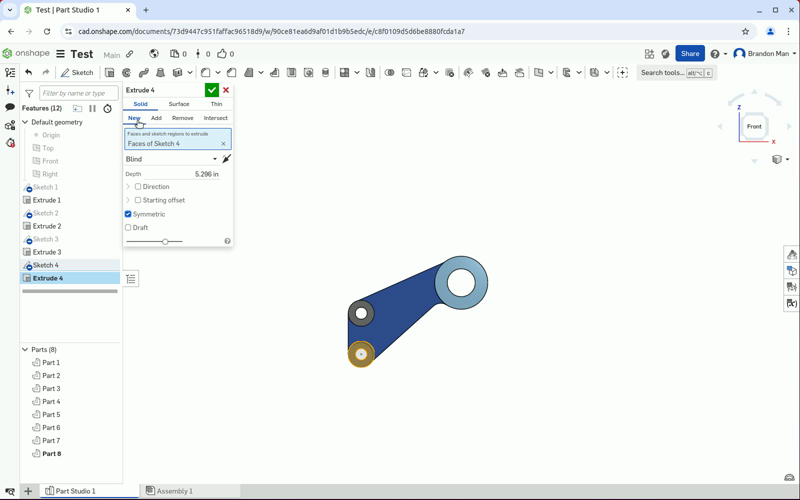
key(enter)
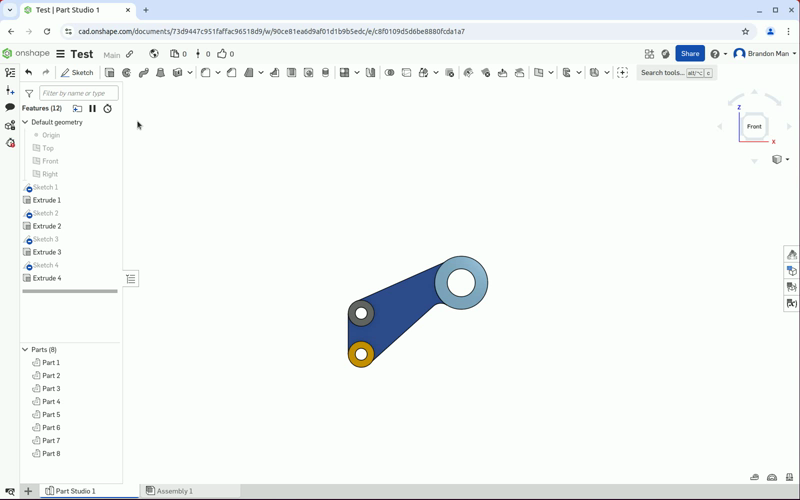
key(shift+h)
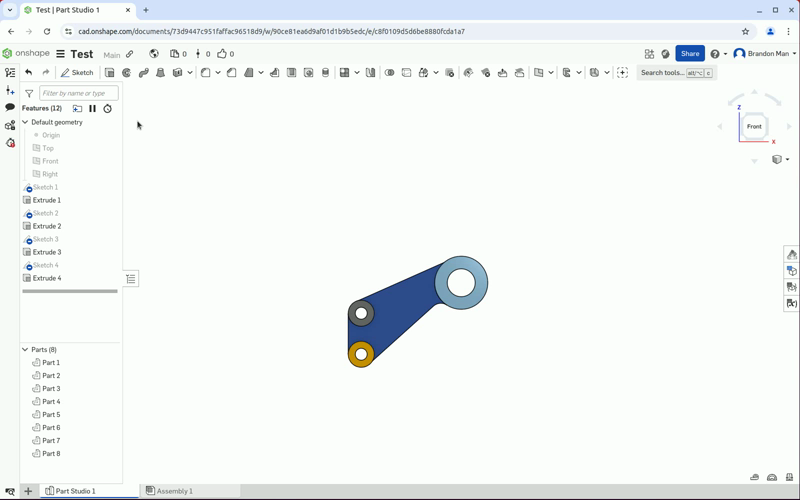
key(shift+h)
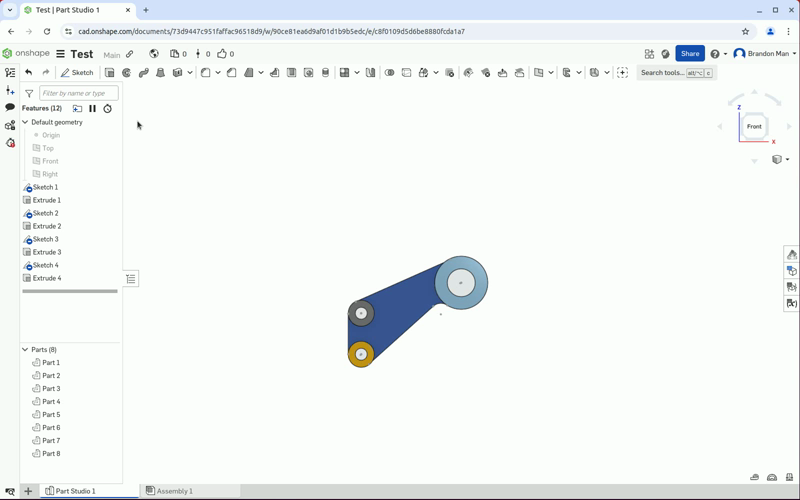
key(shift+7)
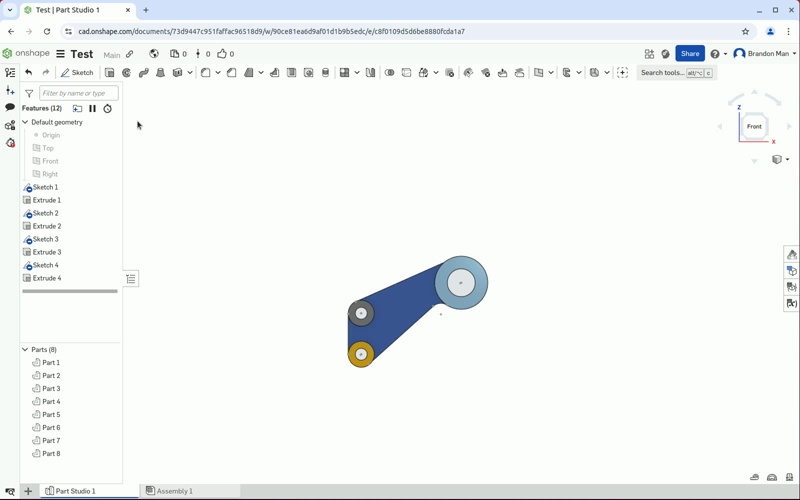
key(left, 2)
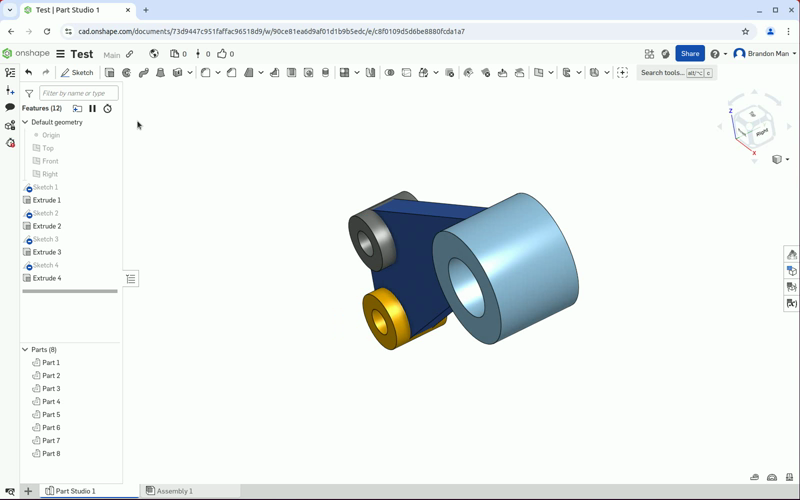
key(down, 2)
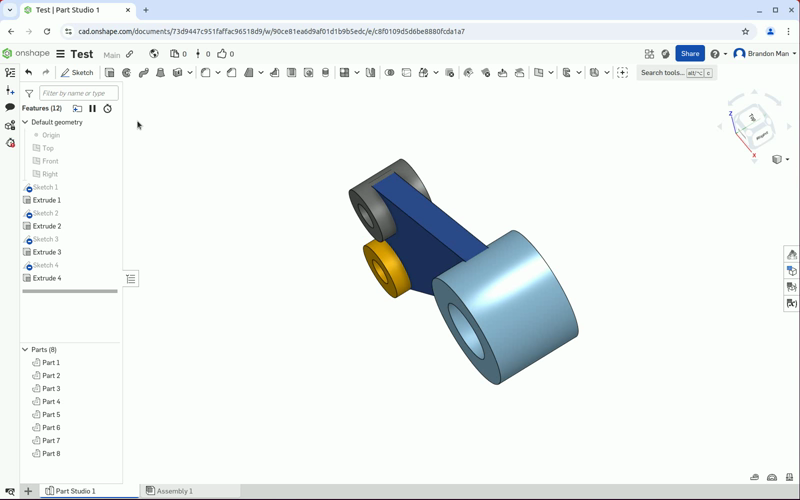
key(up, 2)
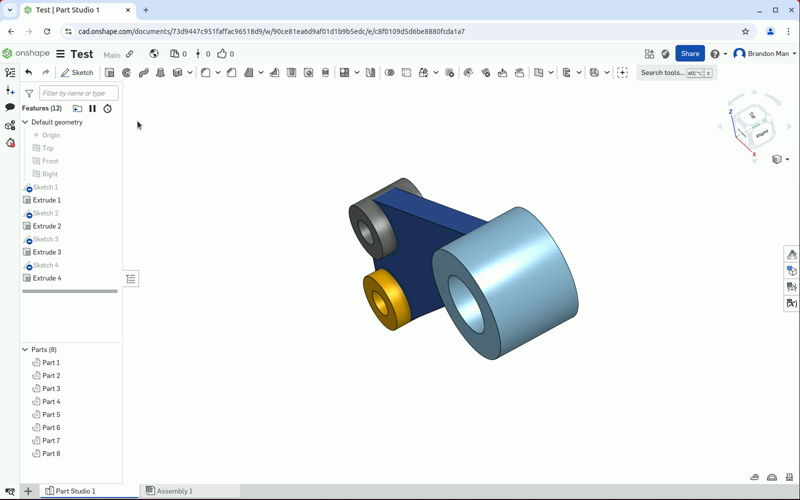
key(right, 2)
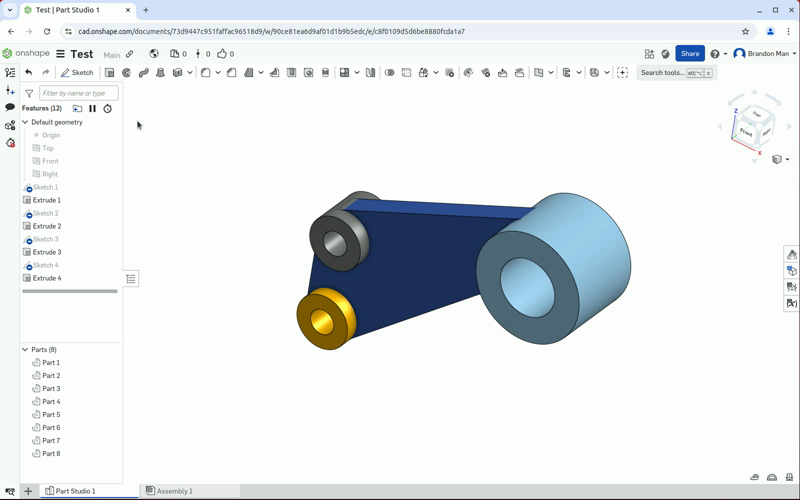
mouse_move(73, 189)
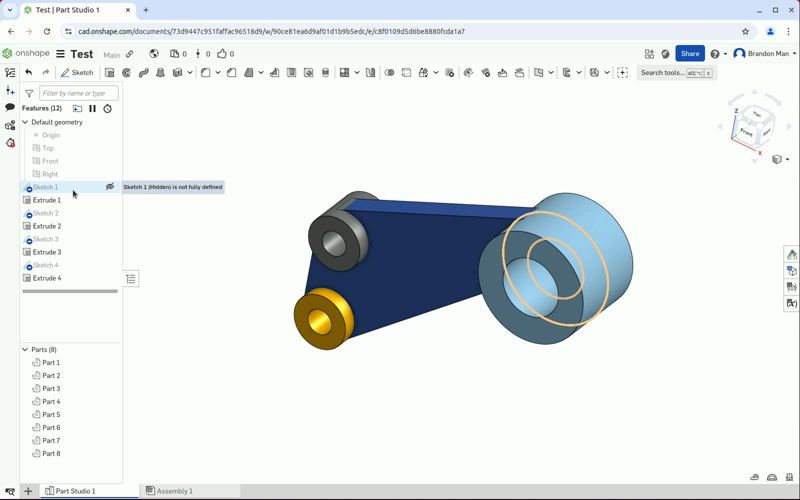
click(73, 189)